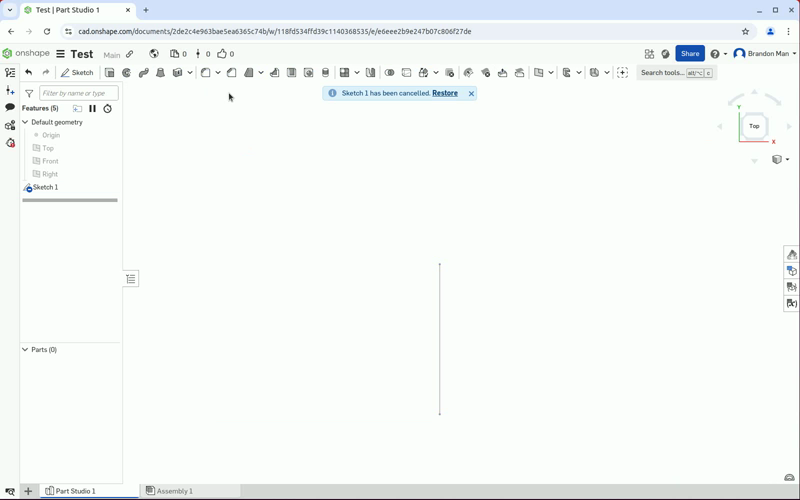
key(shift+h)
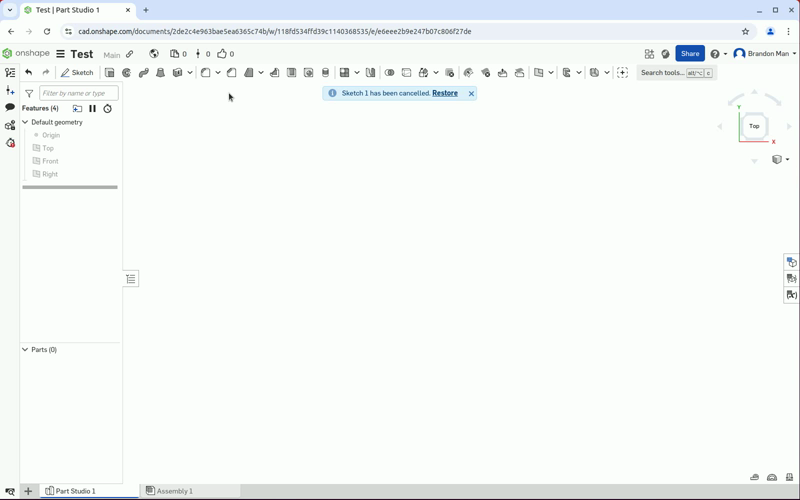
mouse_move(73, 352)
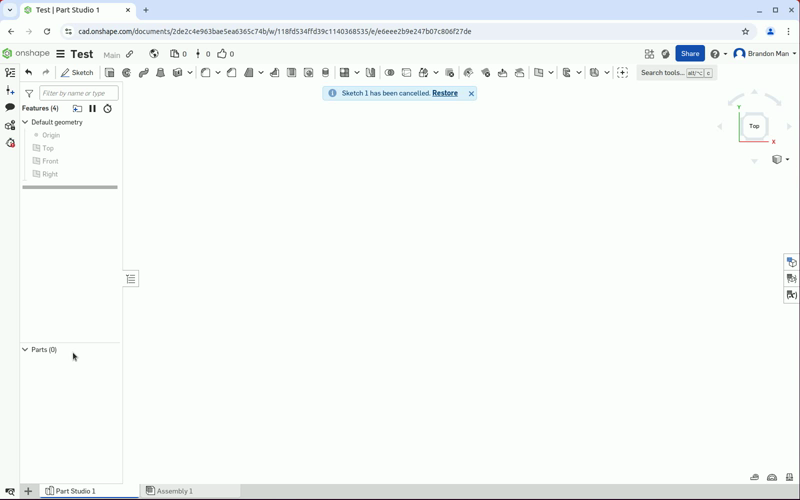
key(y)
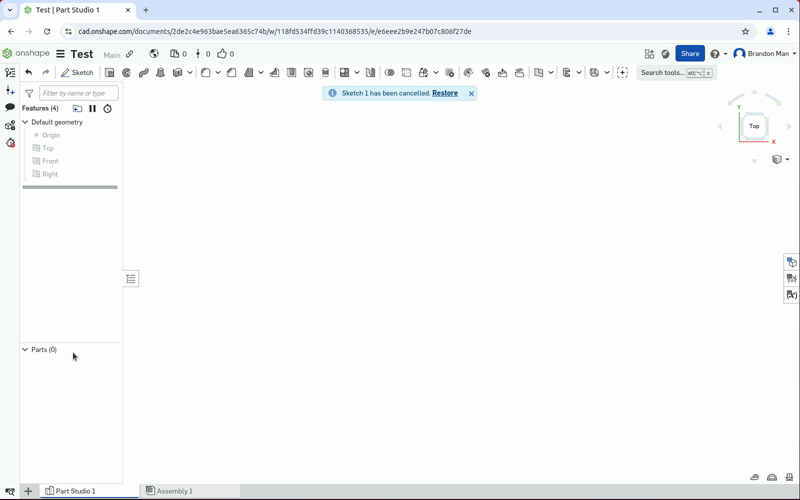
key(shift+p)
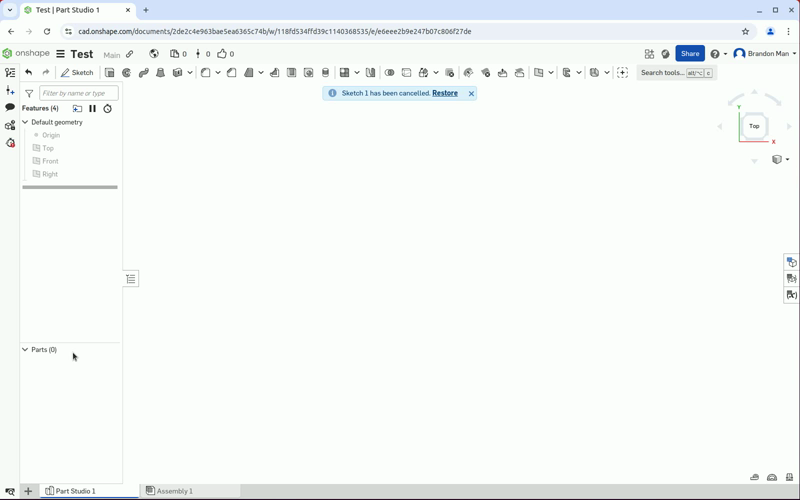
key(space)
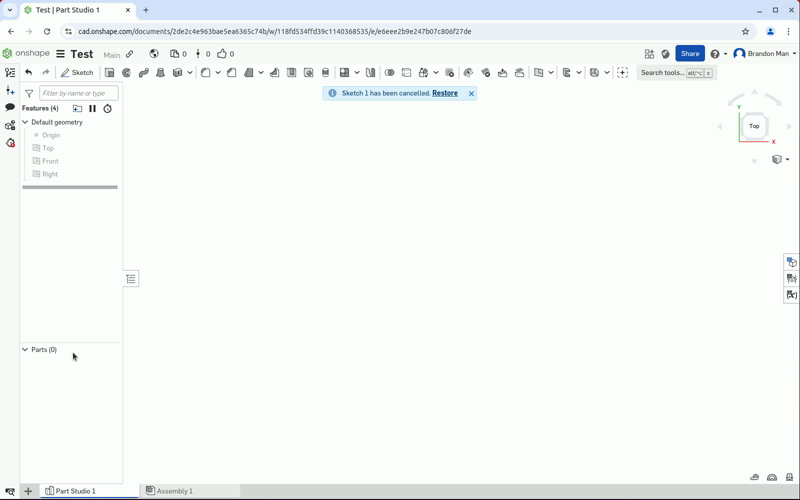
key_down(shift)
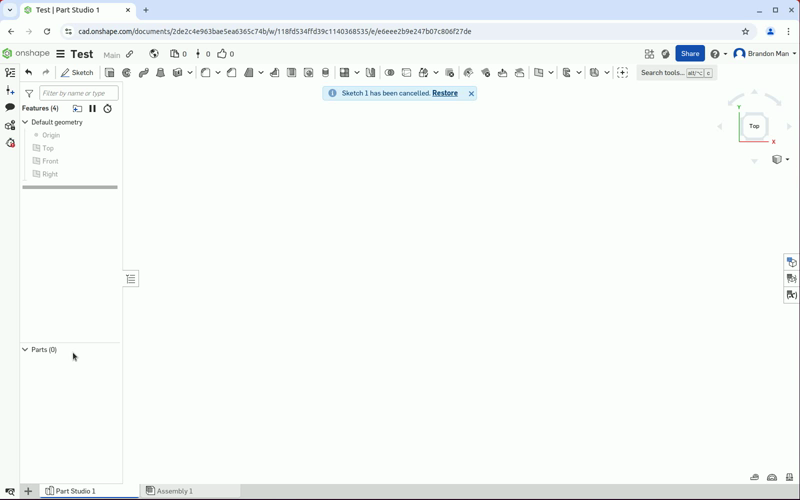
key(up)
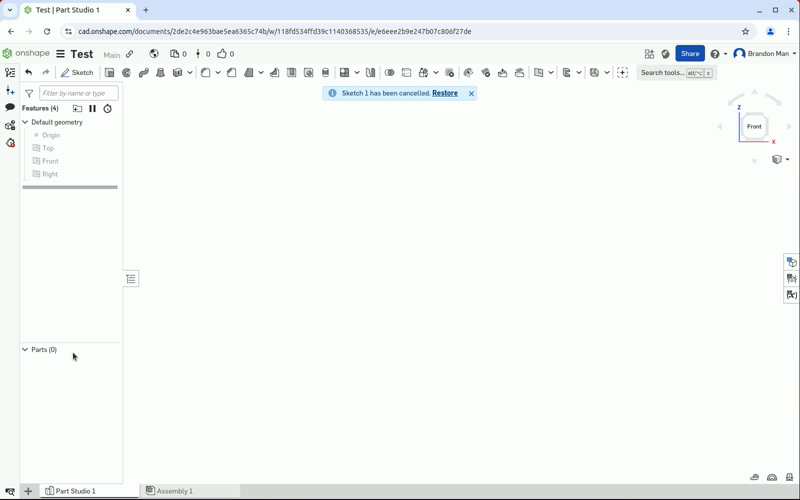
key_up(shift)
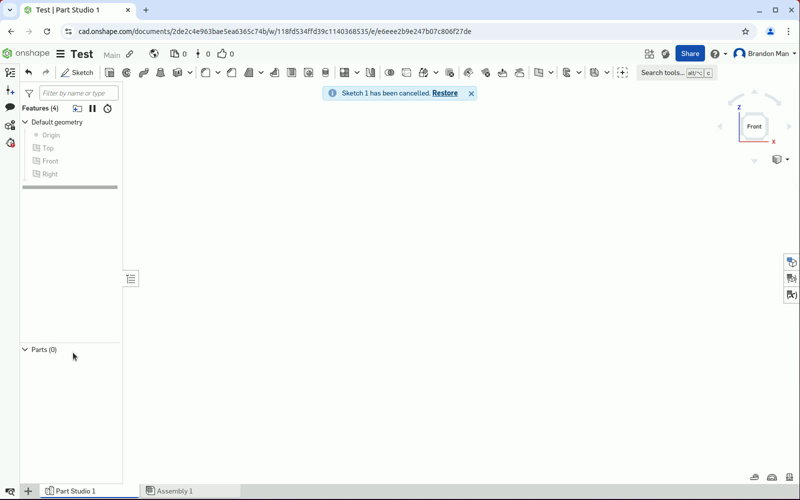
mouse_move(73, 352)
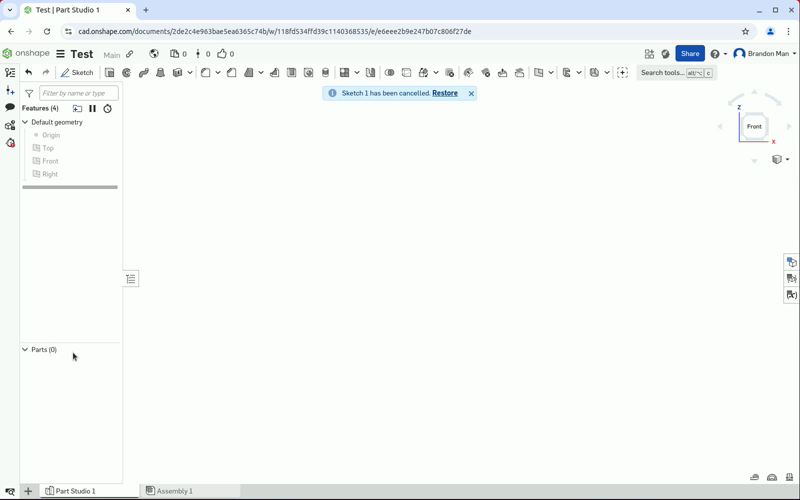
key(shift+y)
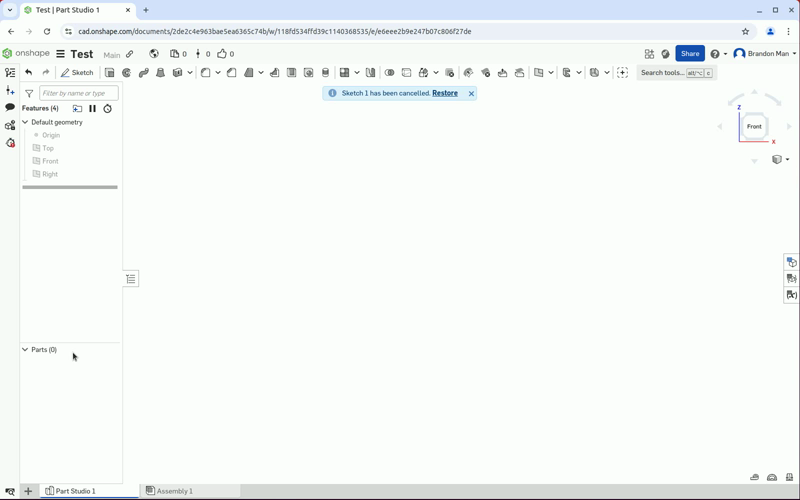
key(shift+s)
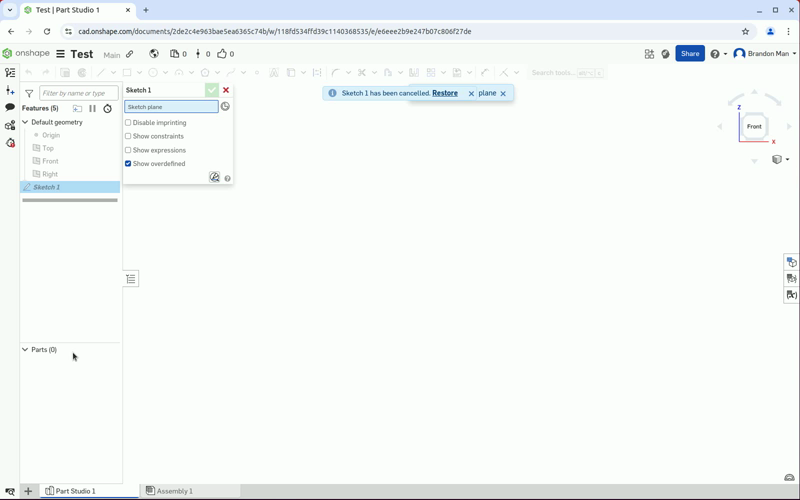
mouse_move(73, 163)
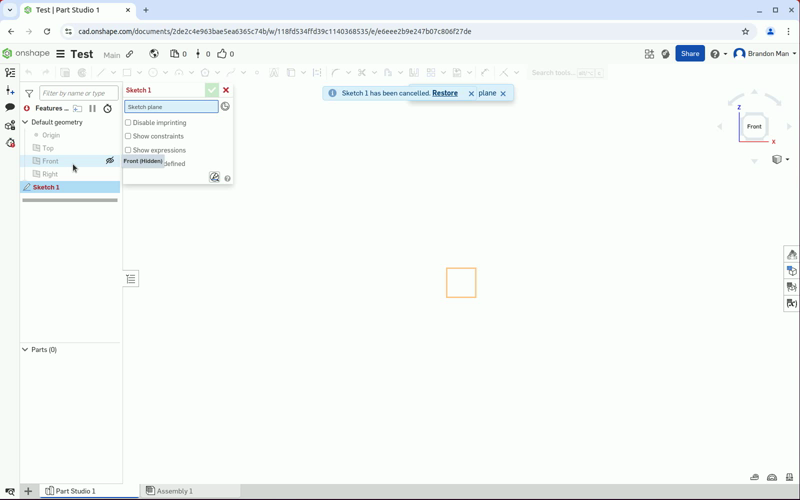
click(73, 163)
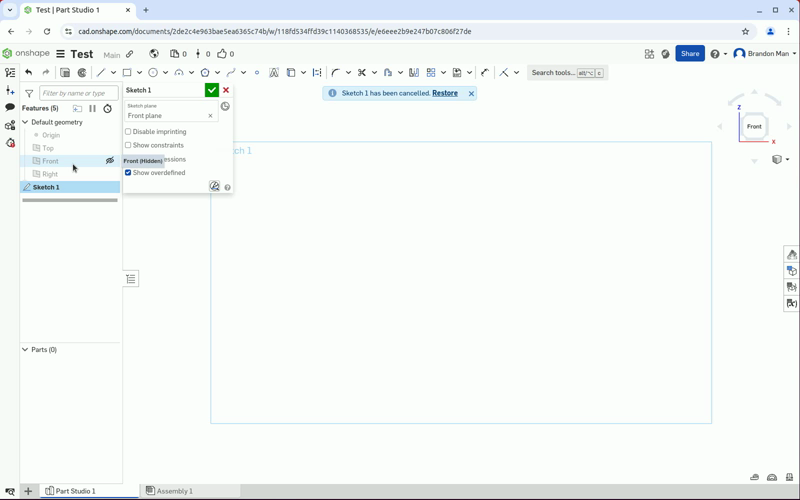
mouse_move(73, 352)
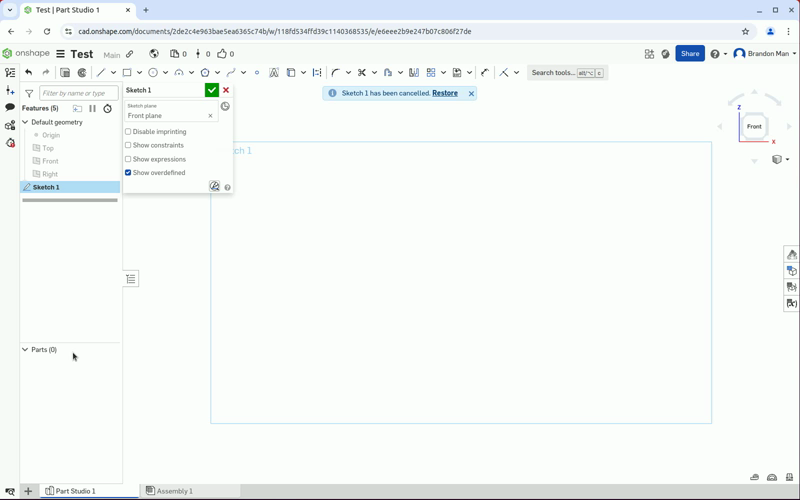
key(y)
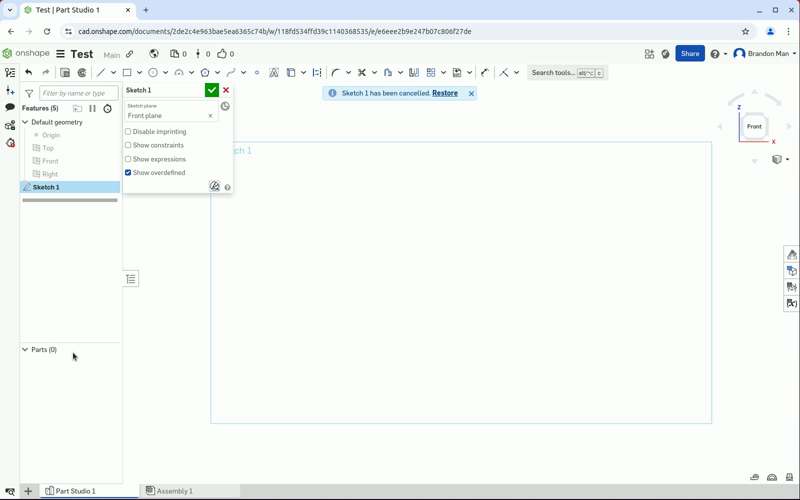
key(l)
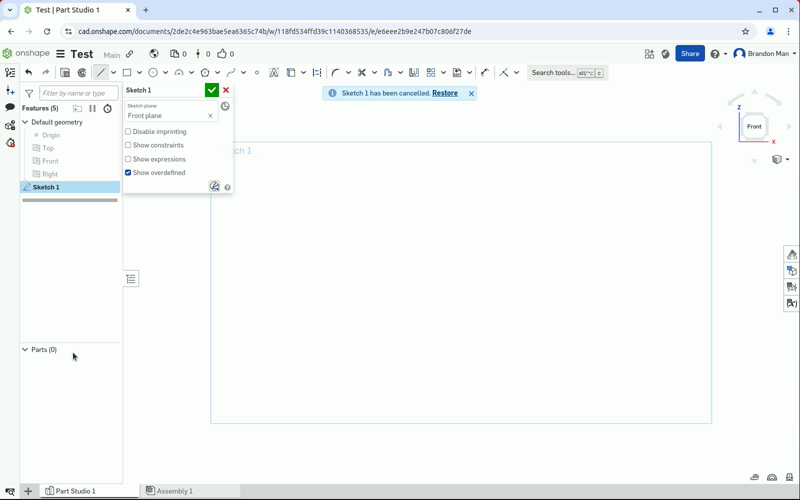
key_down(shift)
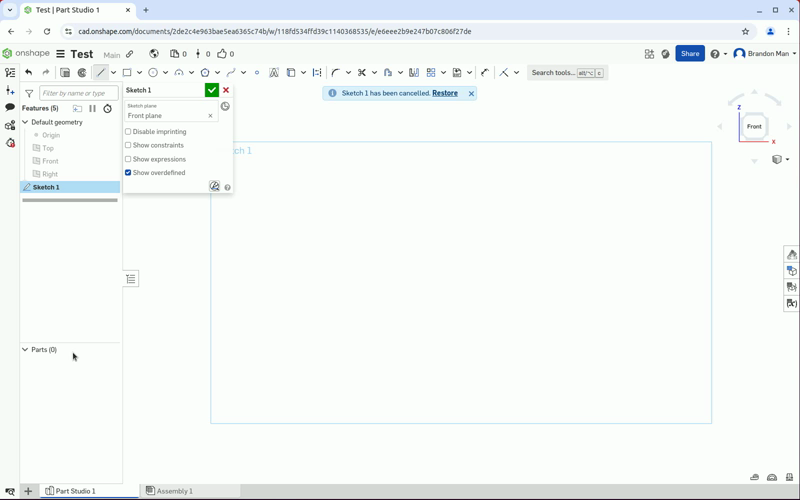
mouse_move(452, 286)
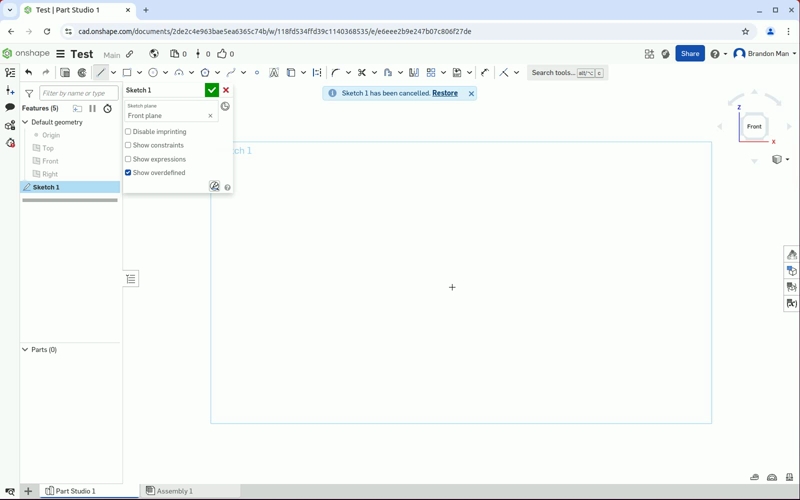
click(452, 286)
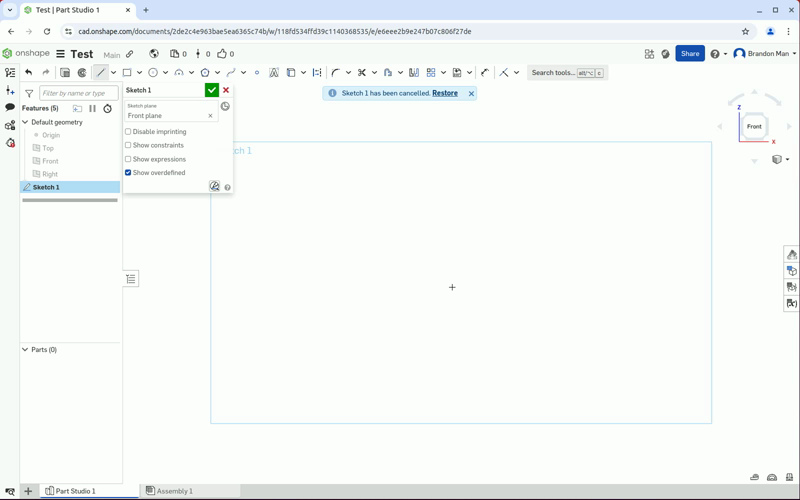
key_up(shift)
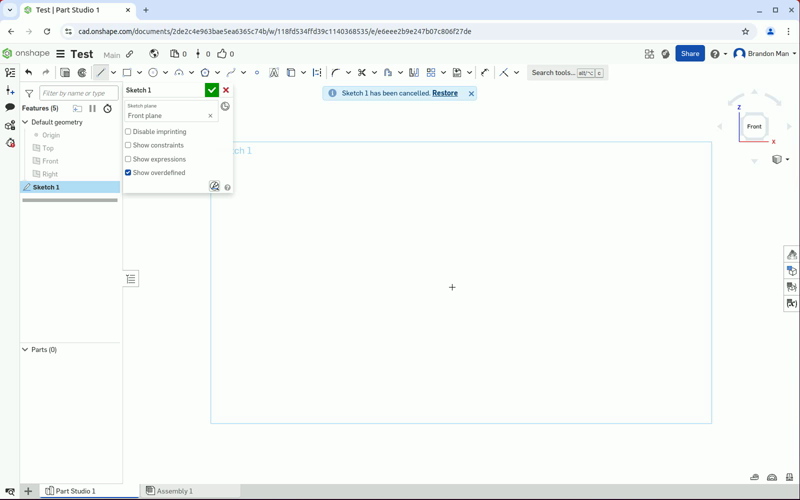
key_down(shift)
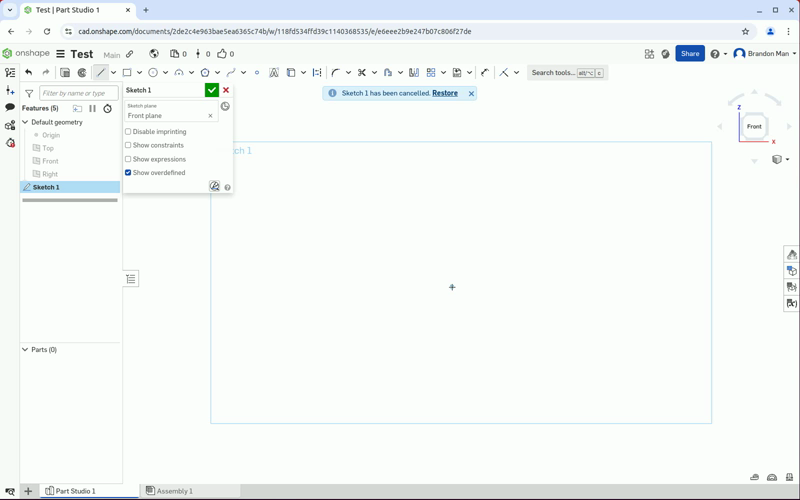
mouse_move(482, 286)
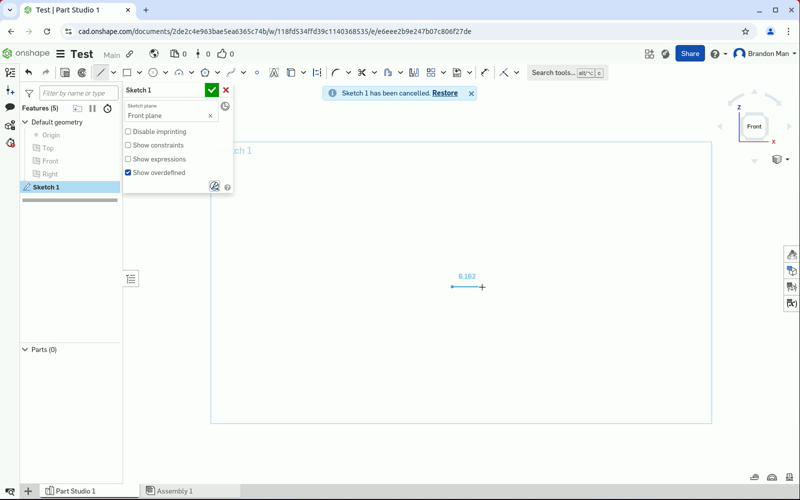
mouse_move(468, 286)
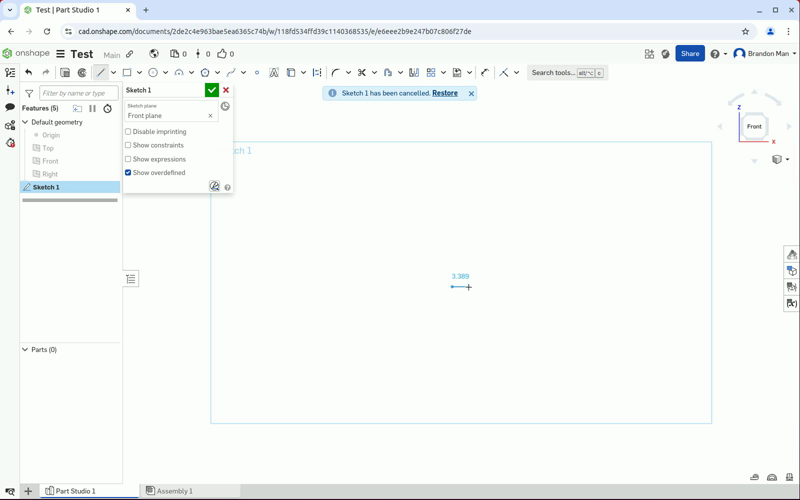
click(468, 286)
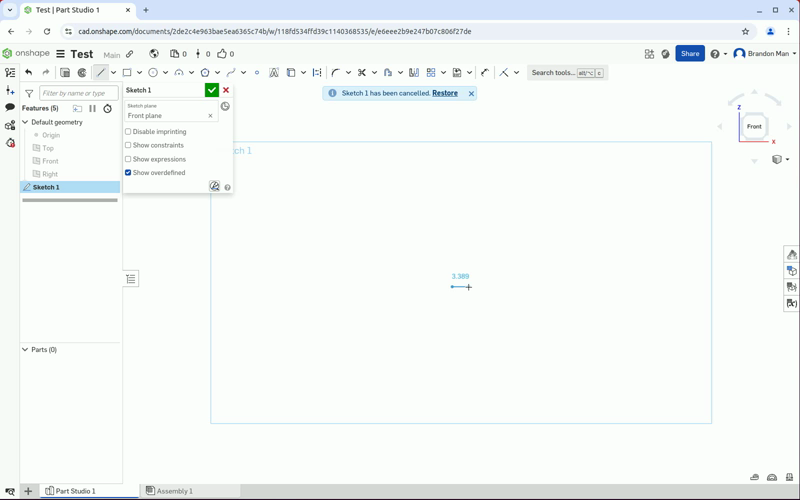
key_up(shift)
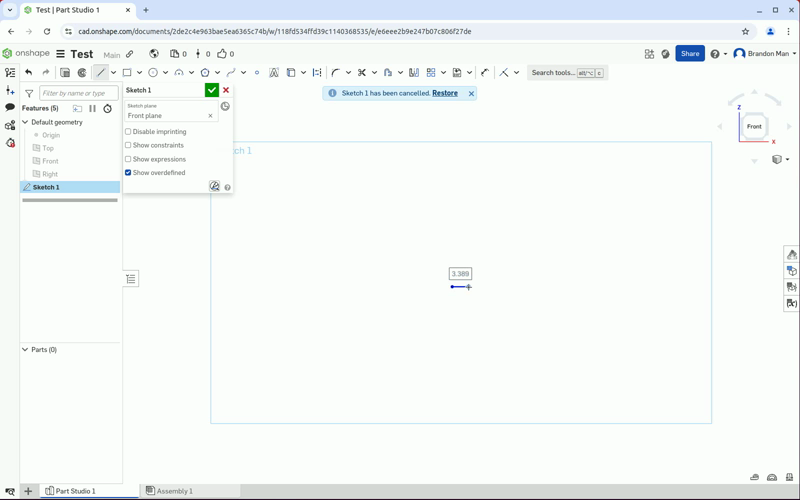
key_down(shift)
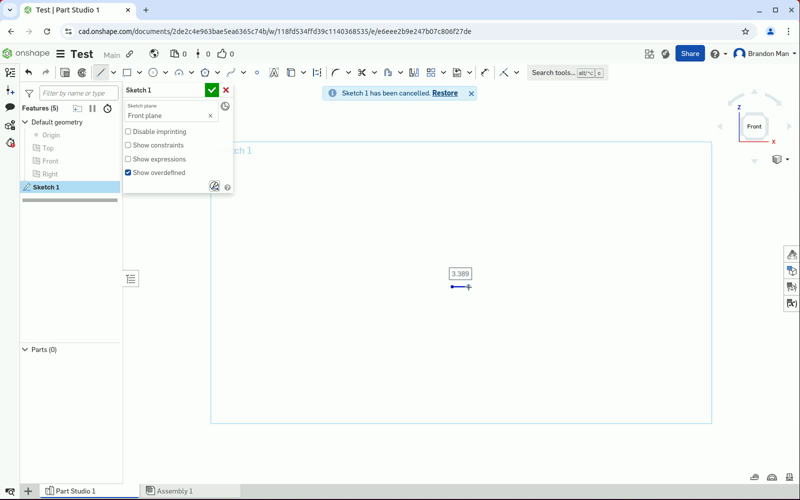
mouse_move(498, 286)
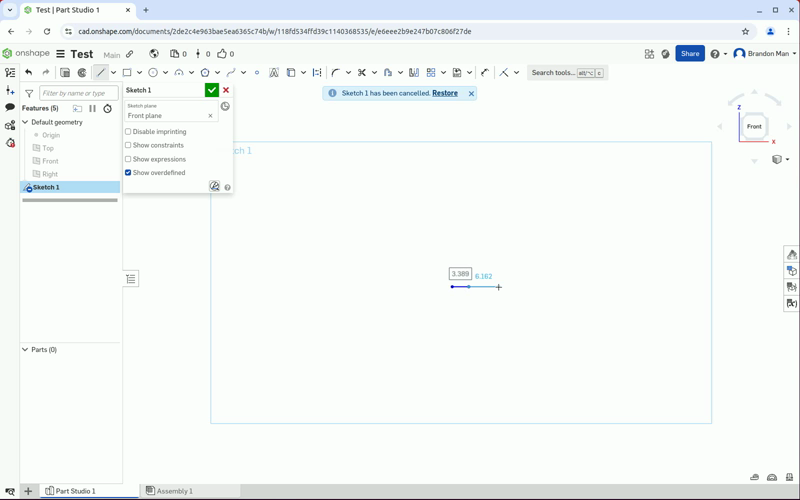
mouse_move(468, 279)
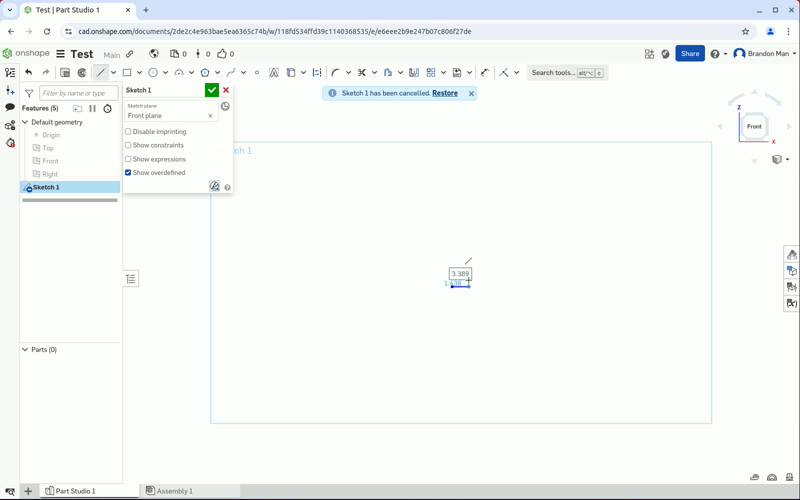
scroll(6)
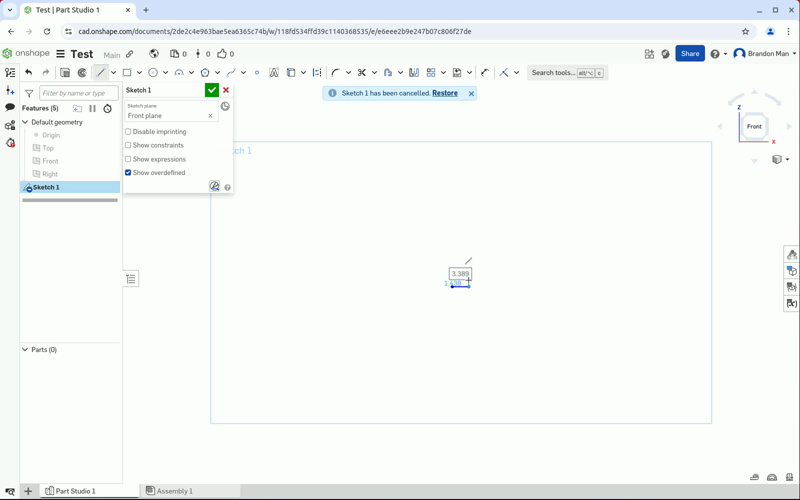
scroll(6)
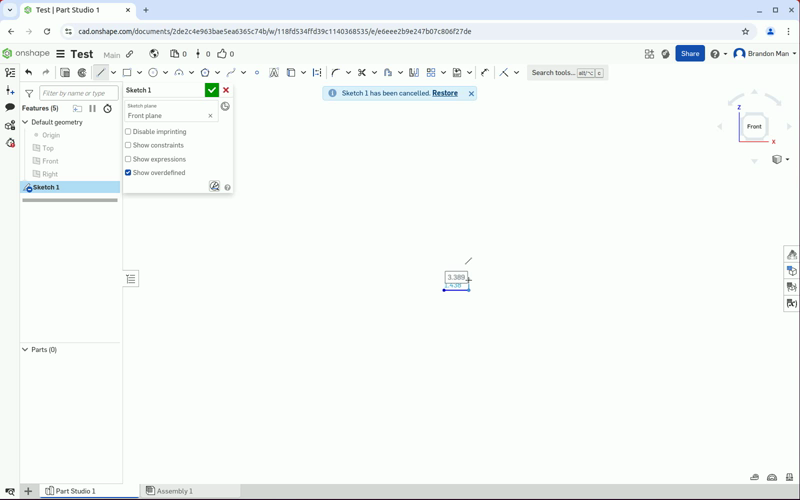
scroll(6)
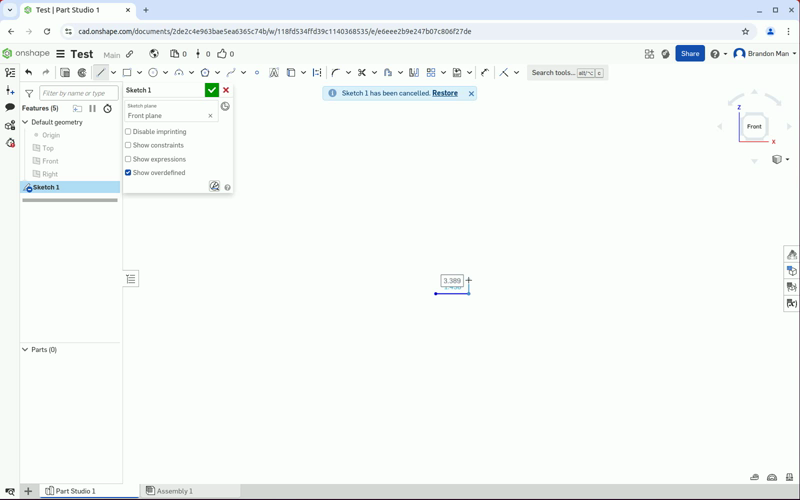
scroll(6)
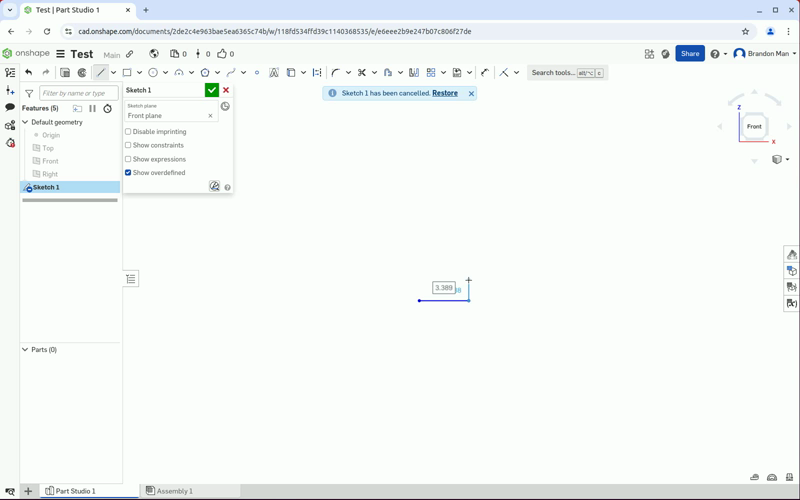
scroll(6)
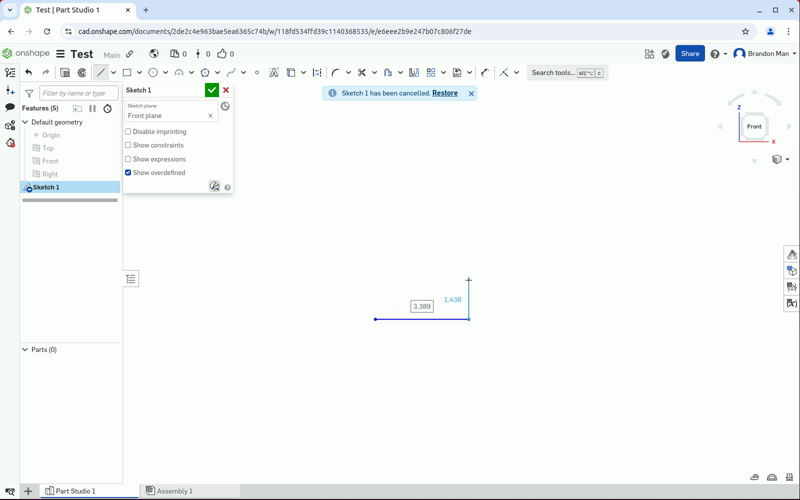
scroll(6)
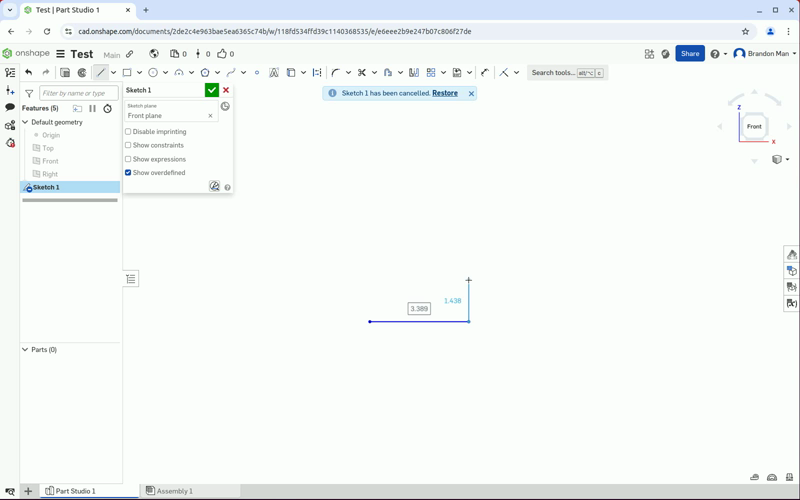
scroll(6)
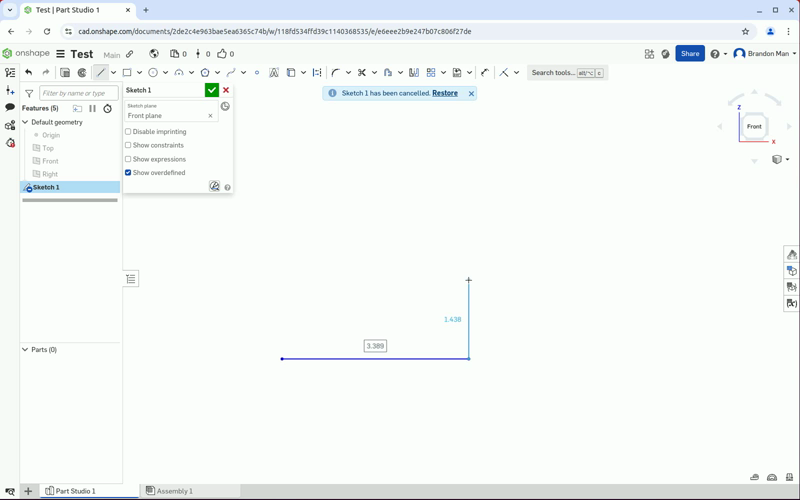
click(468, 279)
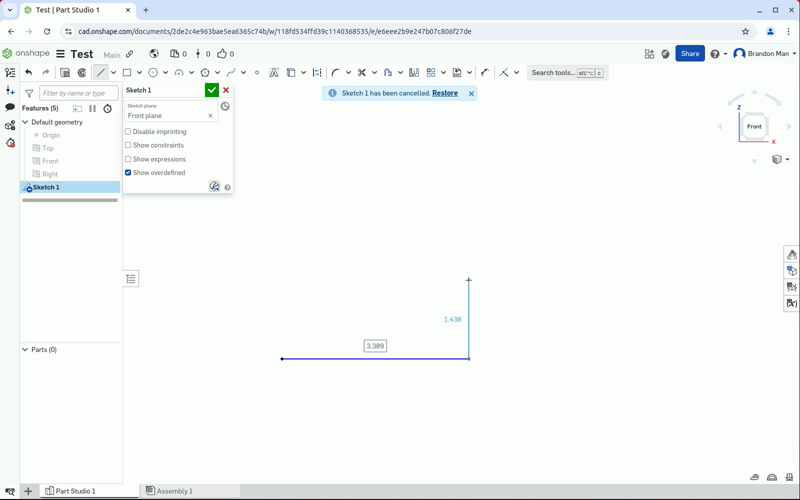
scroll(-6)
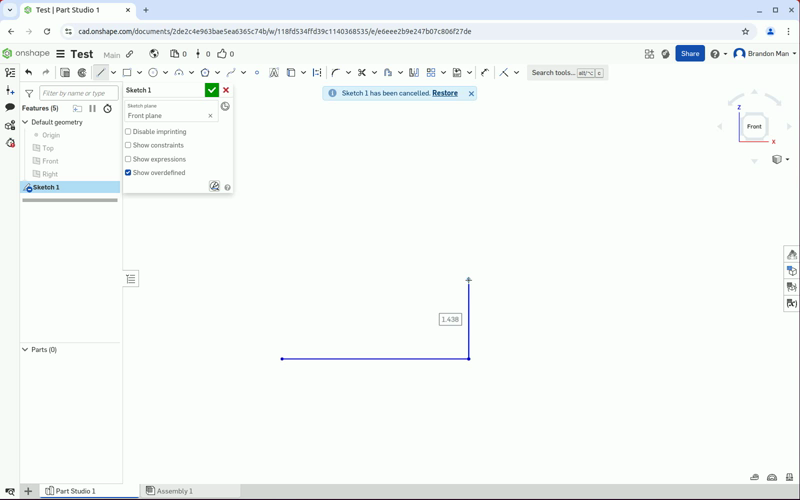
scroll(-6)
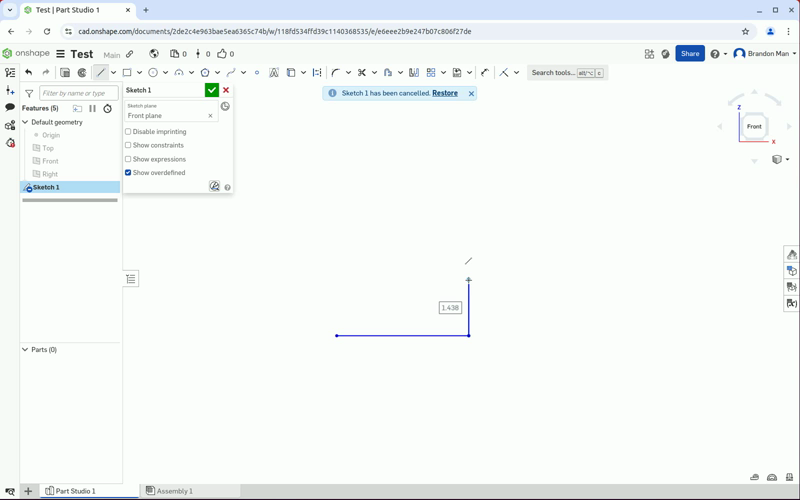
scroll(-6)
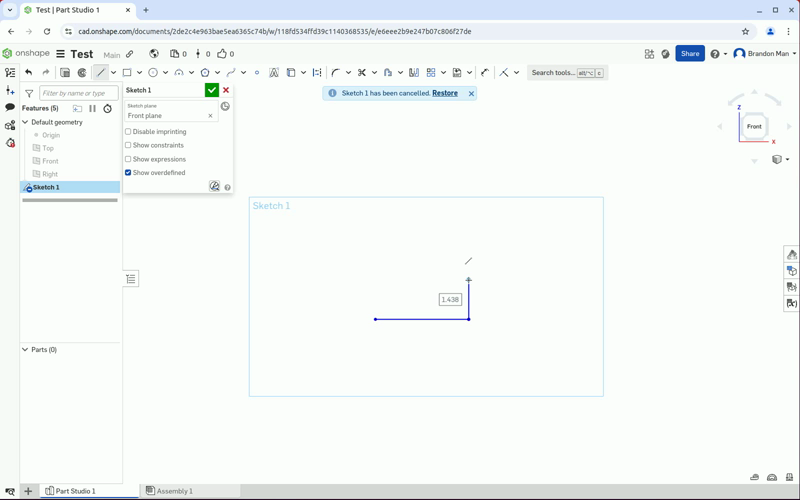
scroll(-6)
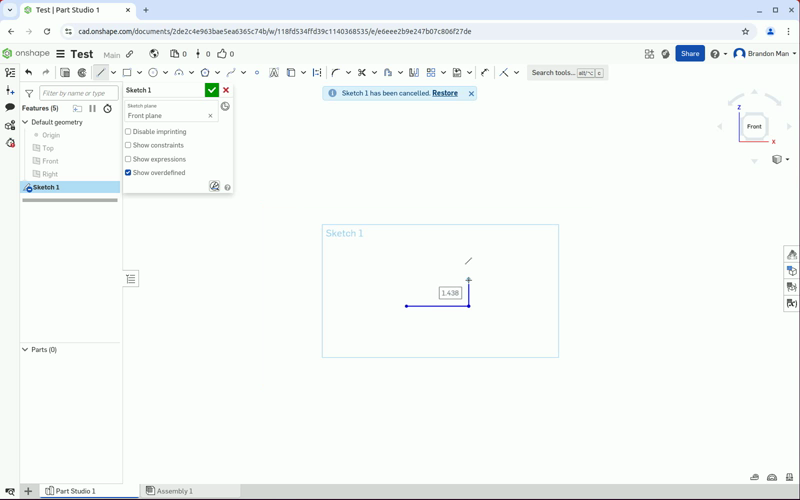
scroll(-6)
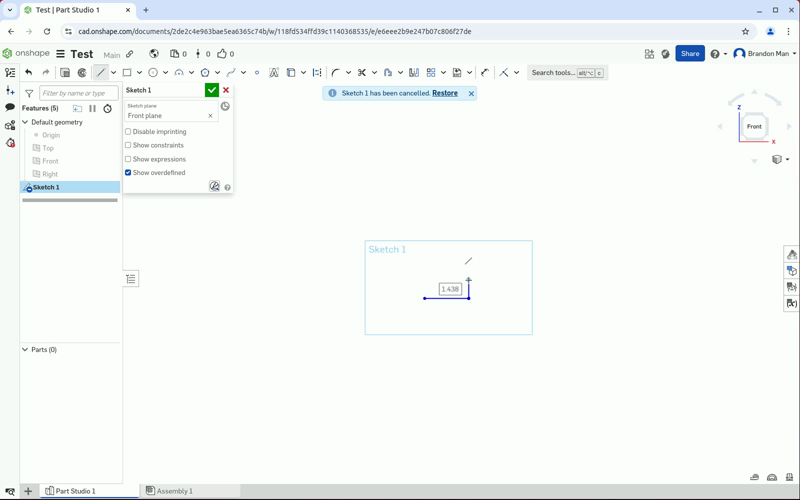
scroll(-6)
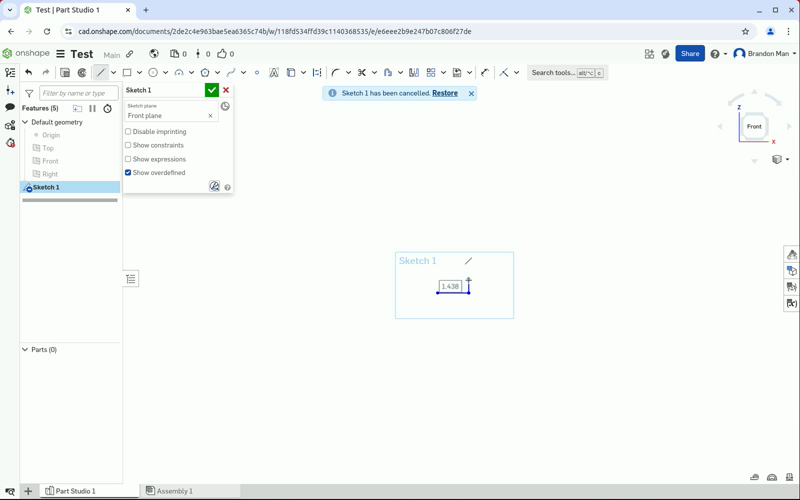
scroll(-6)
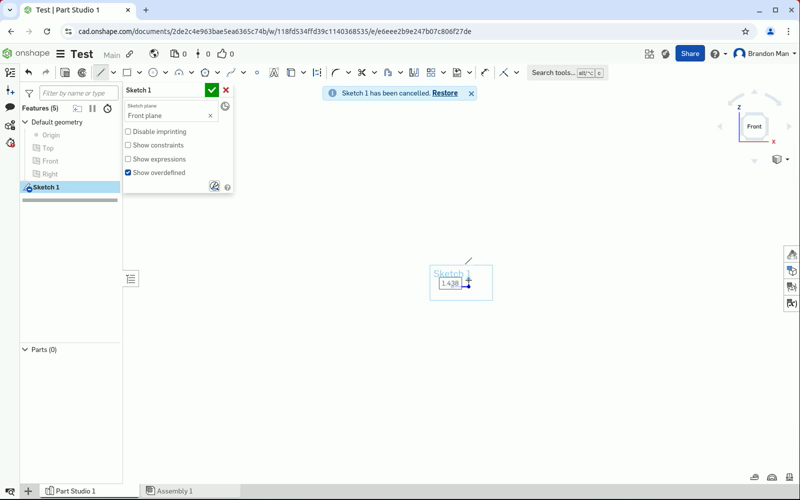
key_up(shift)
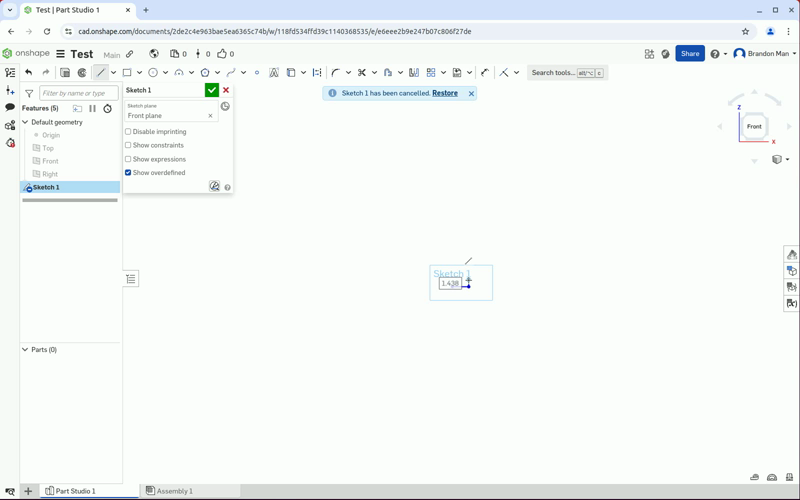
key_down(shift)
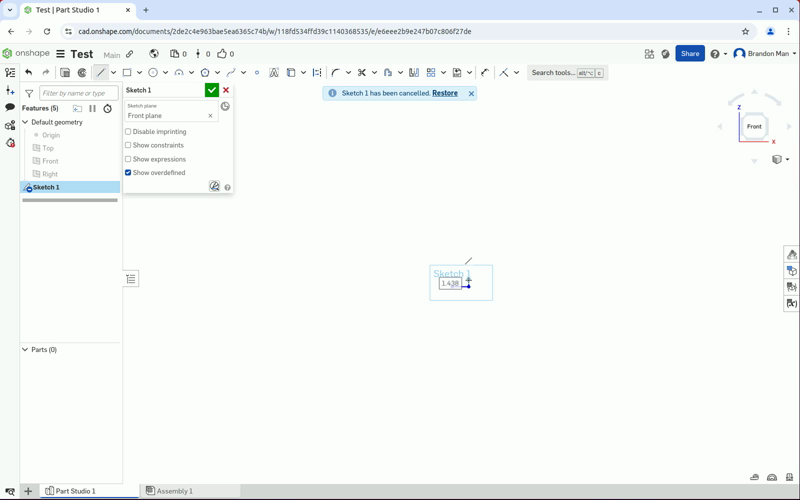
mouse_move(498, 279)
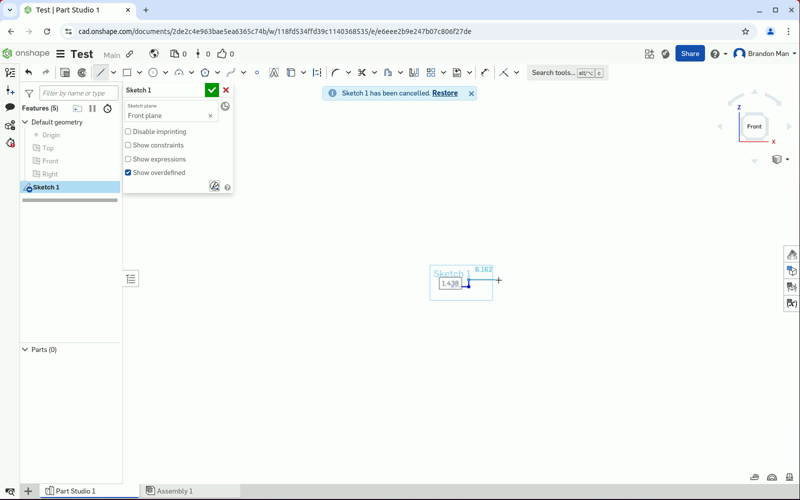
mouse_move(452, 279)
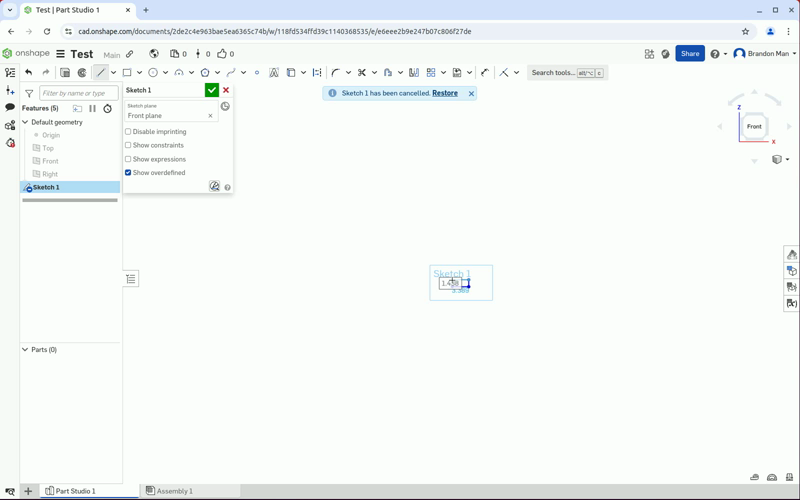
click(452, 279)
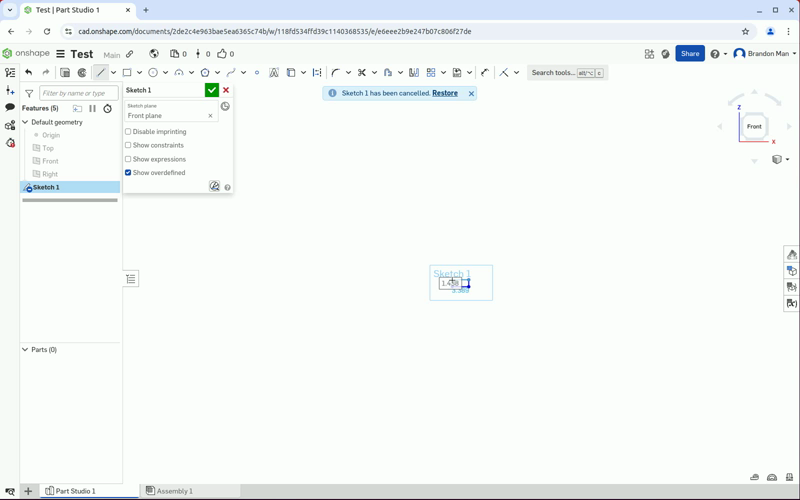
key_up(shift)
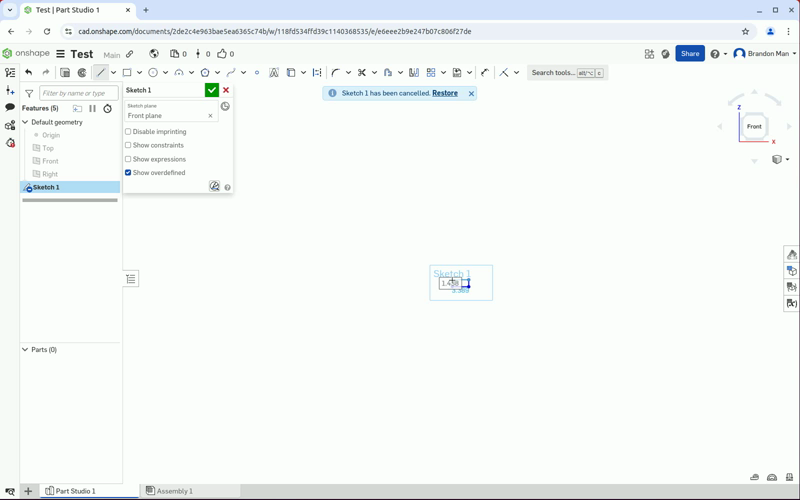
mouse_move(482, 279)
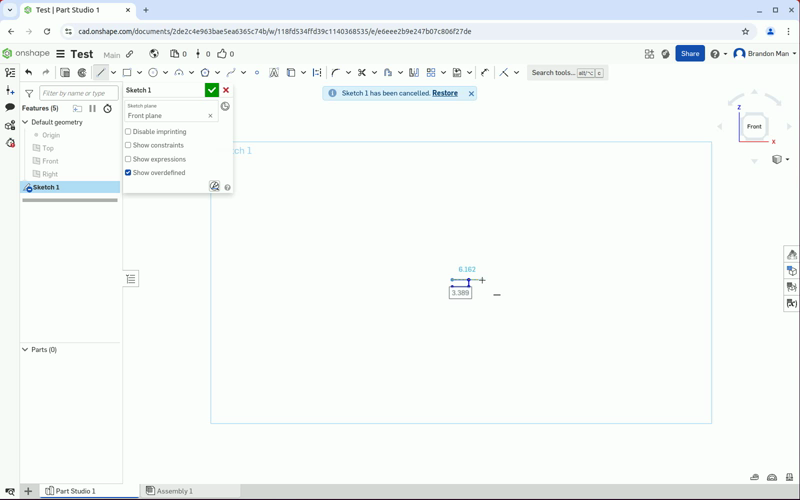
key_down(shift)
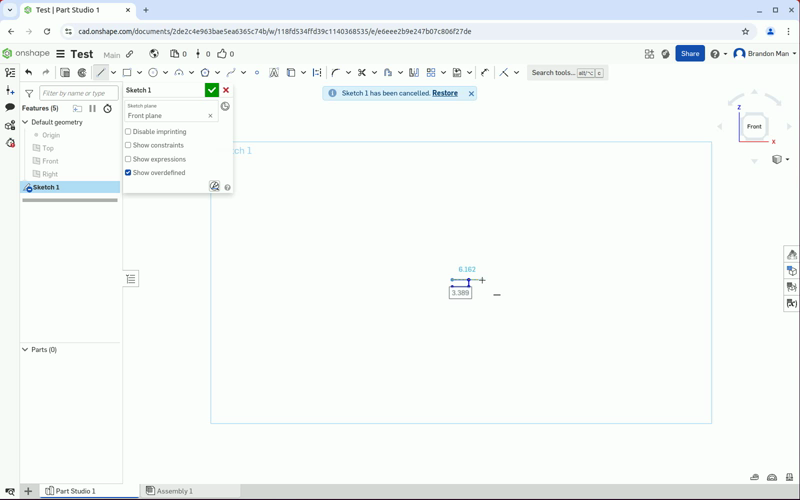
mouse_move(452, 286)
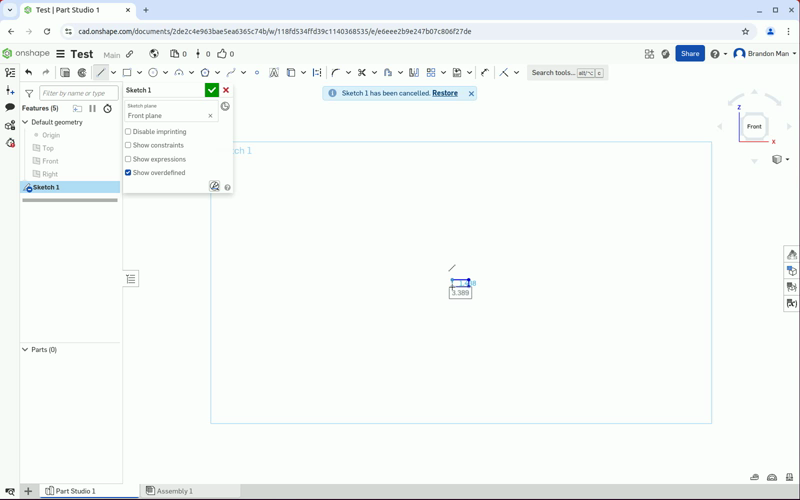
scroll(6)
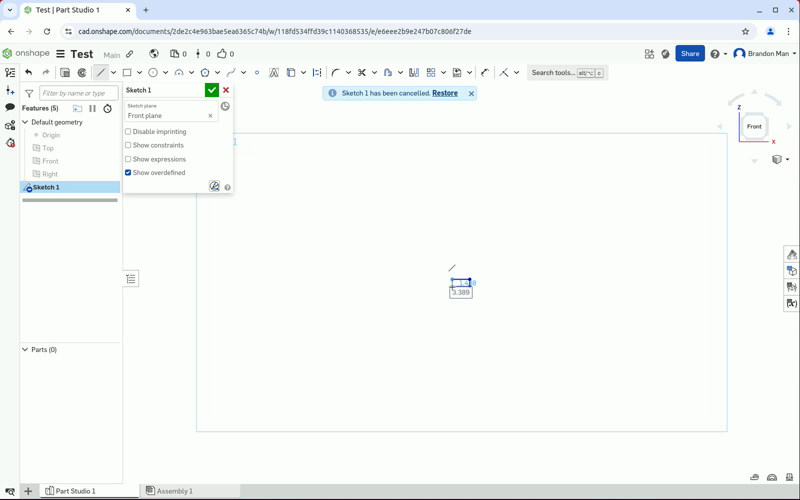
scroll(6)
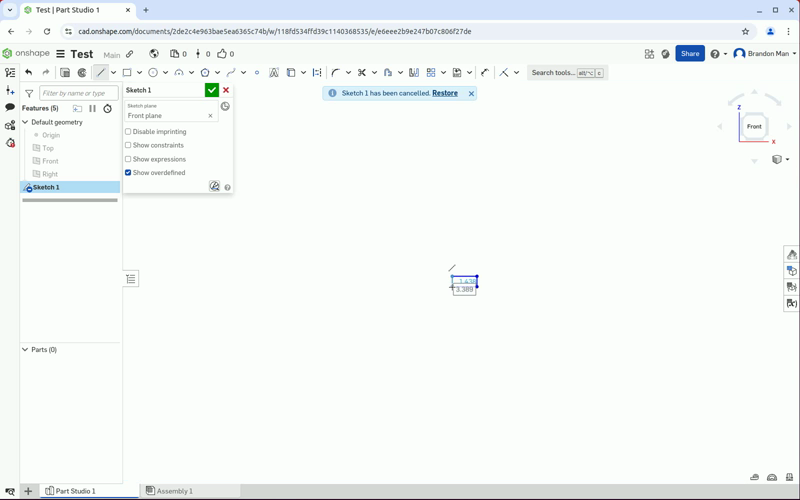
scroll(6)
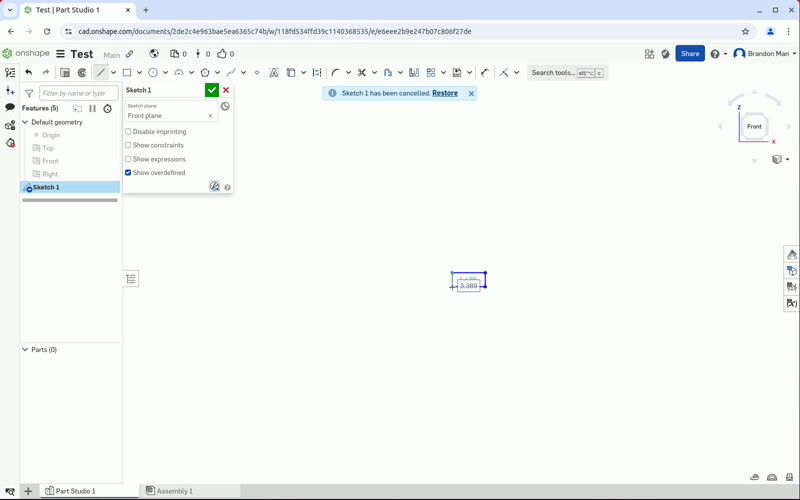
scroll(6)
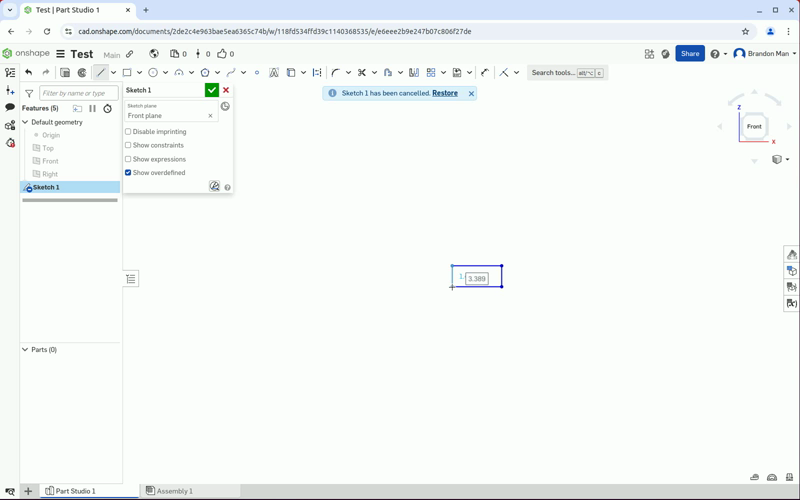
scroll(6)
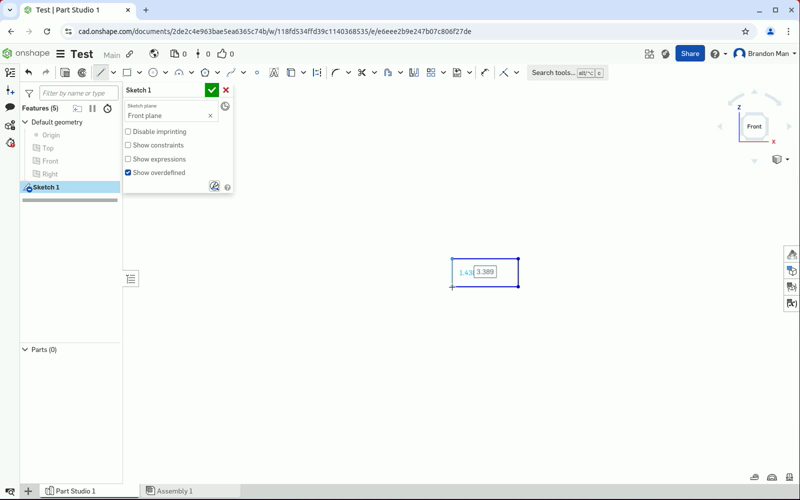
scroll(6)
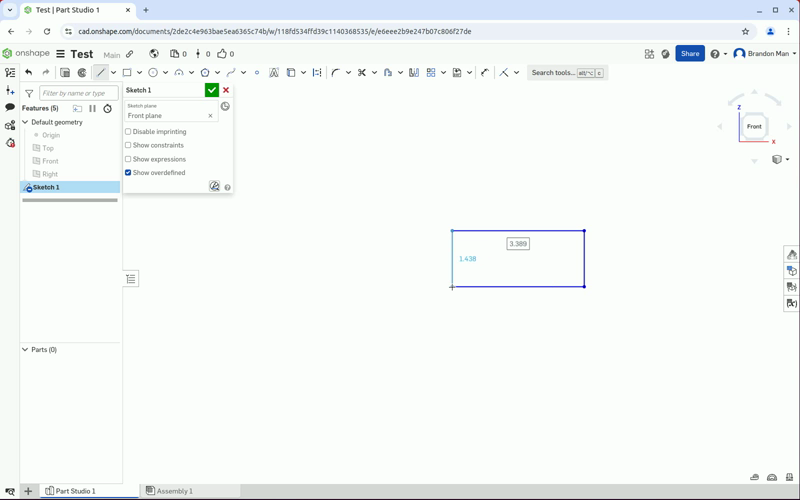
scroll(6)
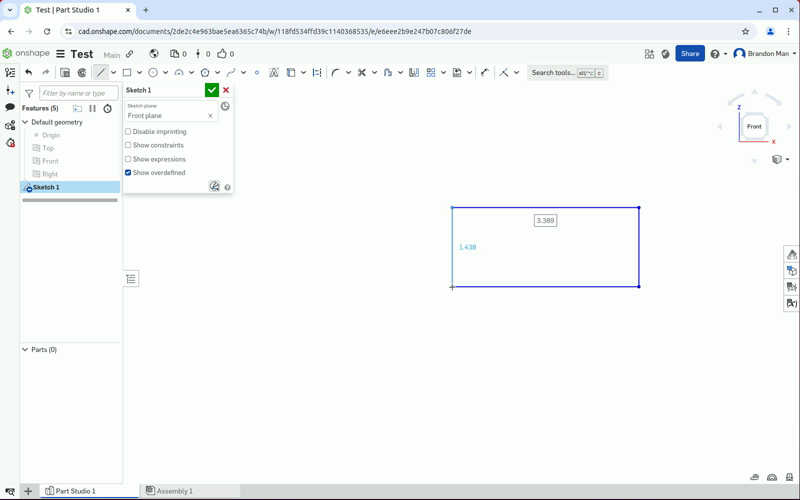
key_up(shift)
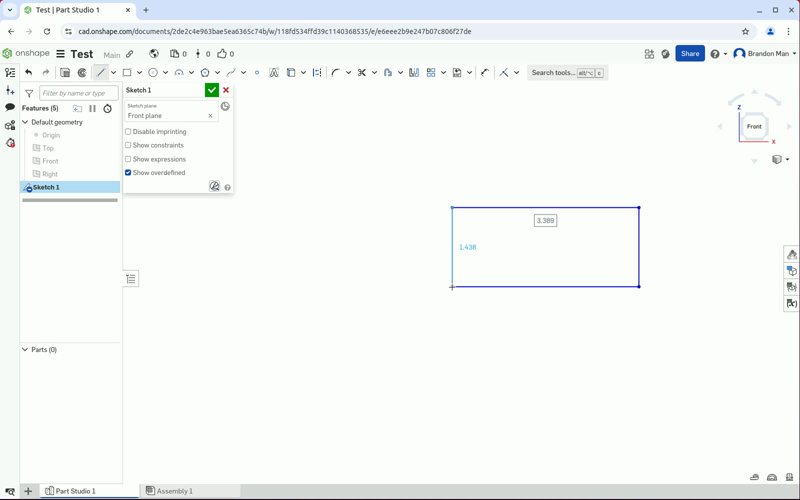
click(452, 286)
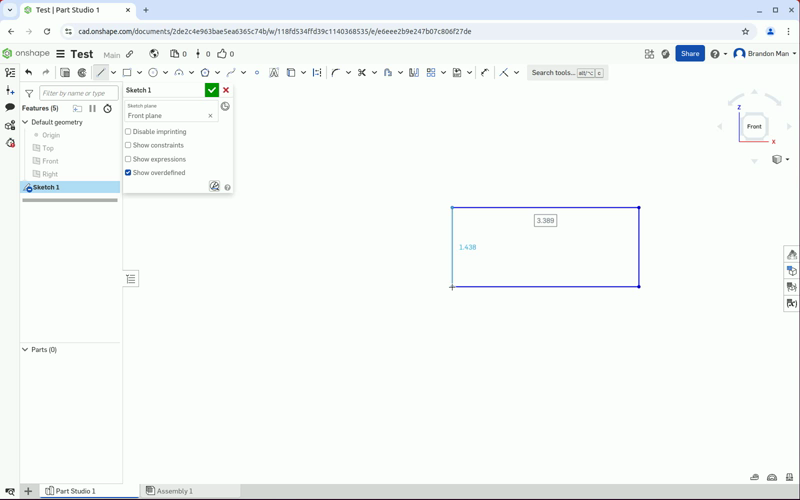
scroll(-6)
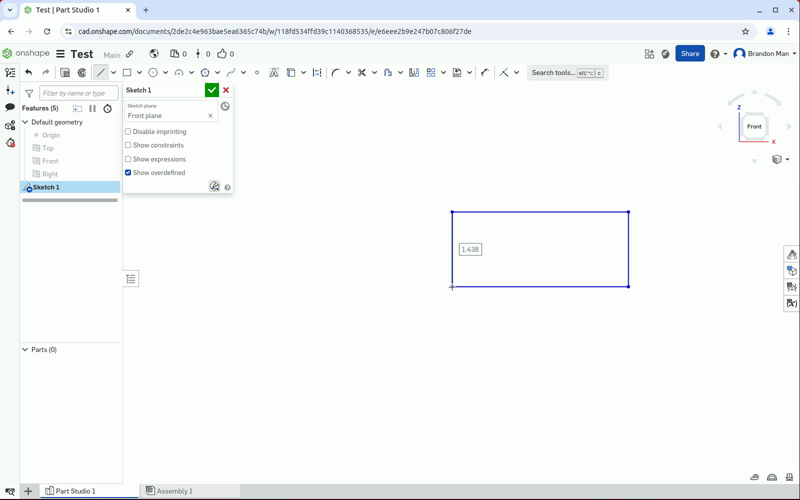
scroll(-6)
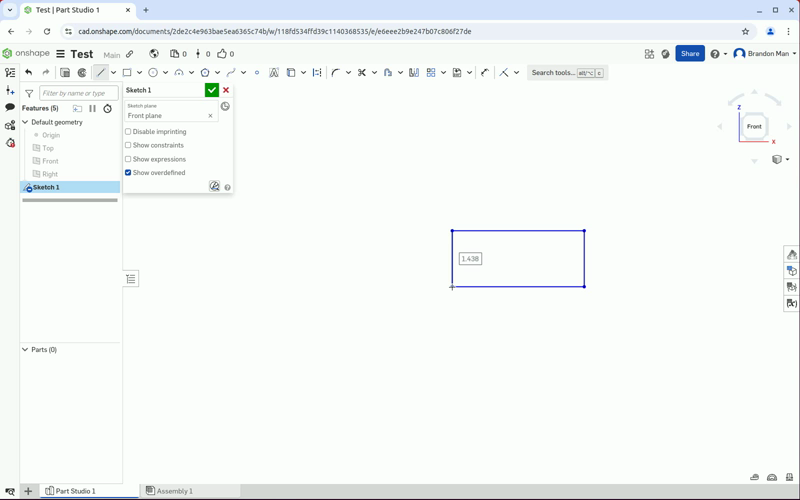
scroll(-6)
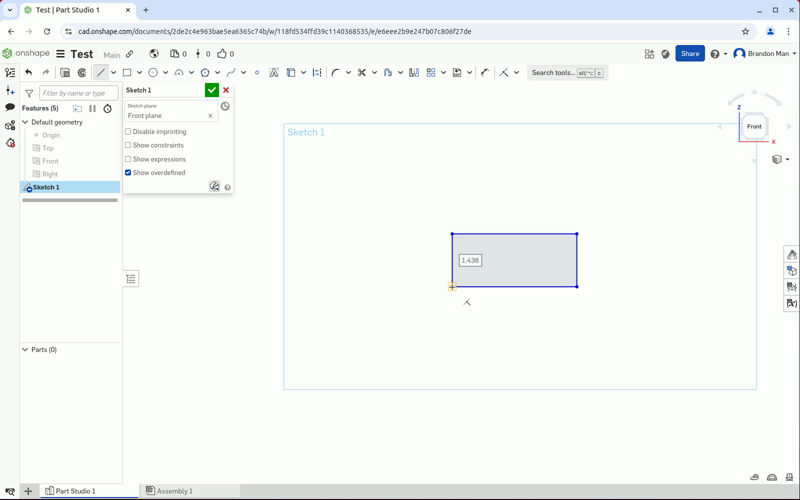
scroll(-6)
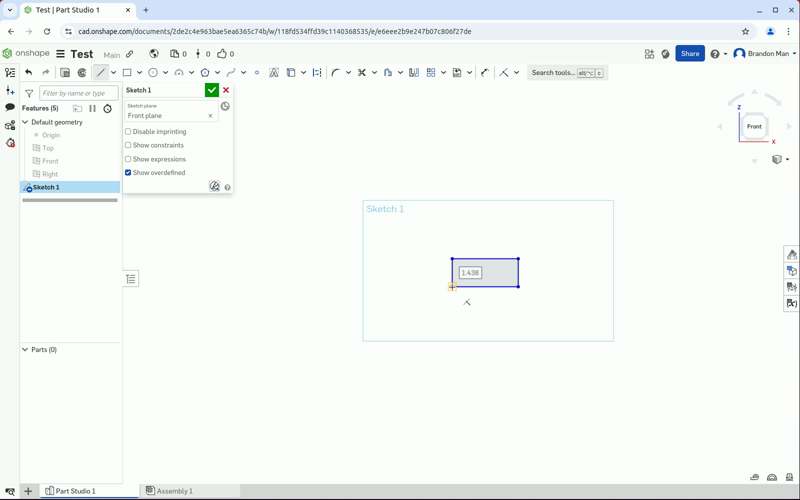
scroll(-6)
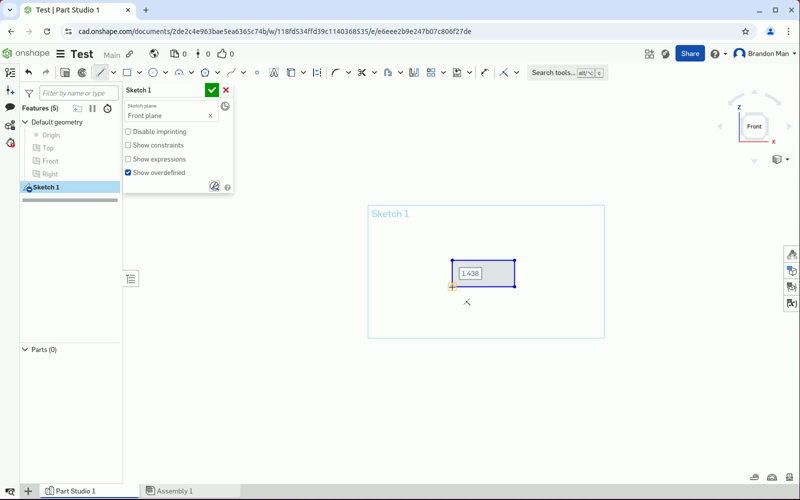
scroll(-6)
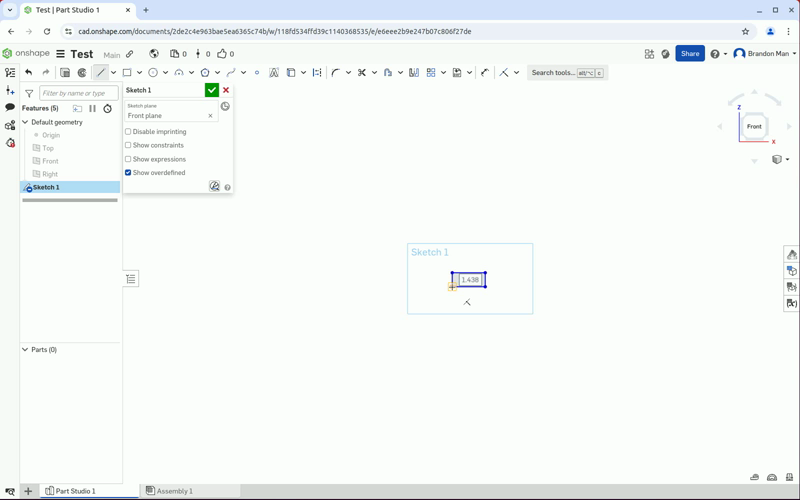
scroll(-6)
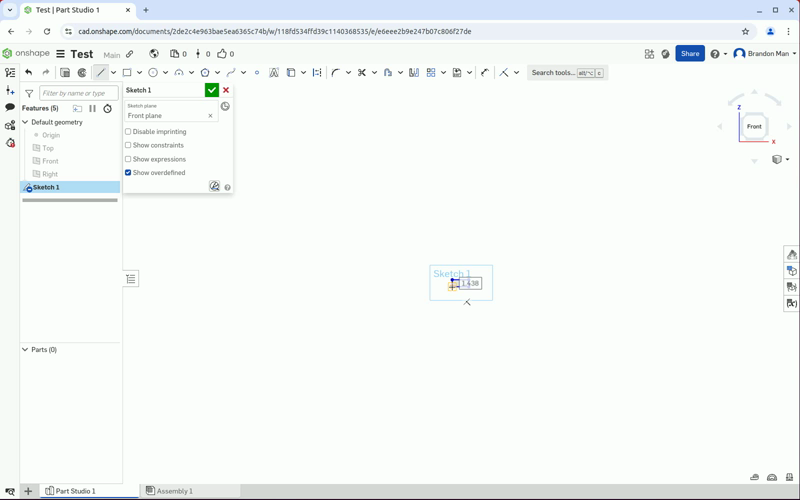
key(esc)
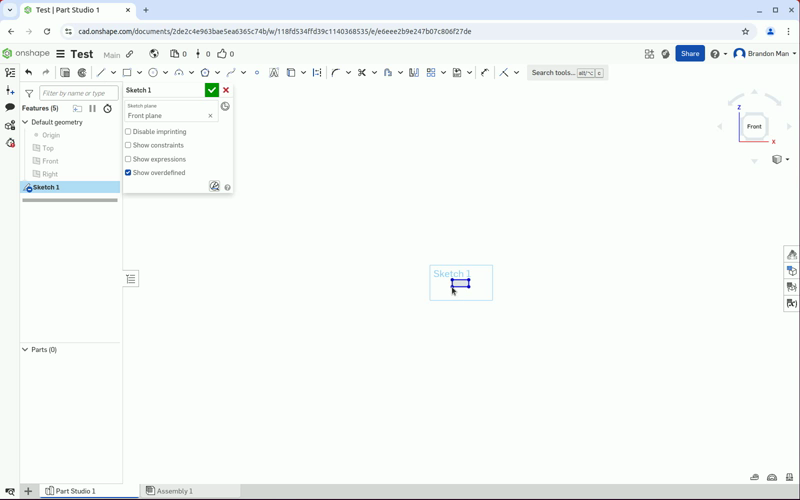
mouse_move(462, 281)
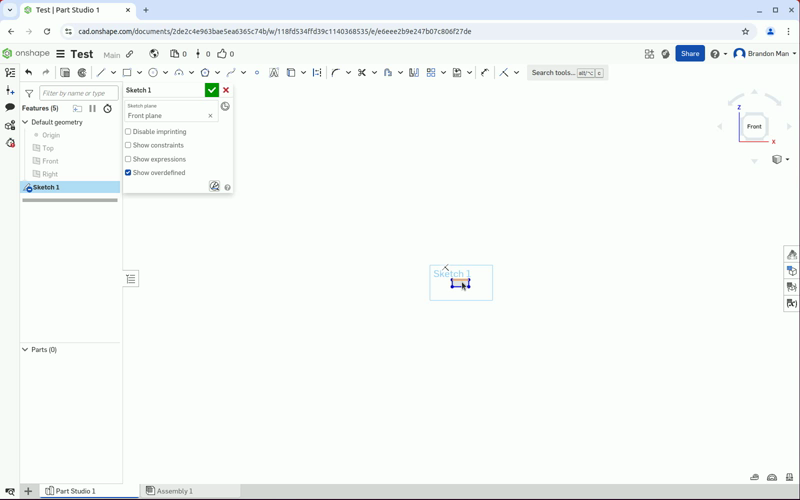
scroll(6)
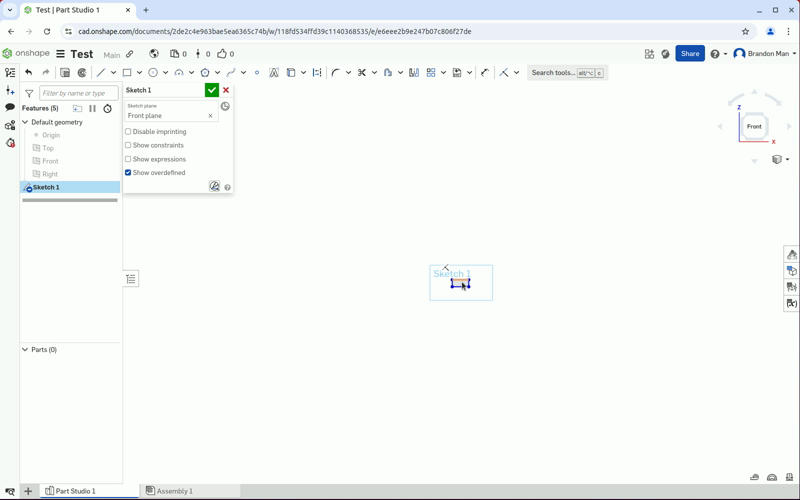
scroll(6)
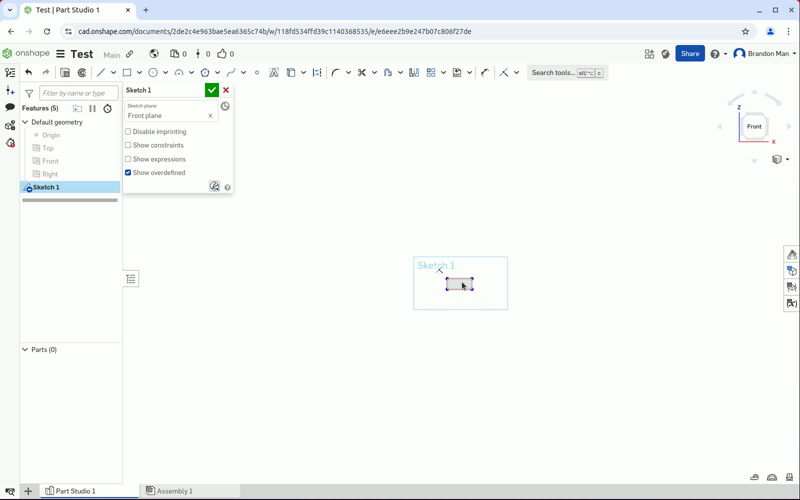
scroll(6)
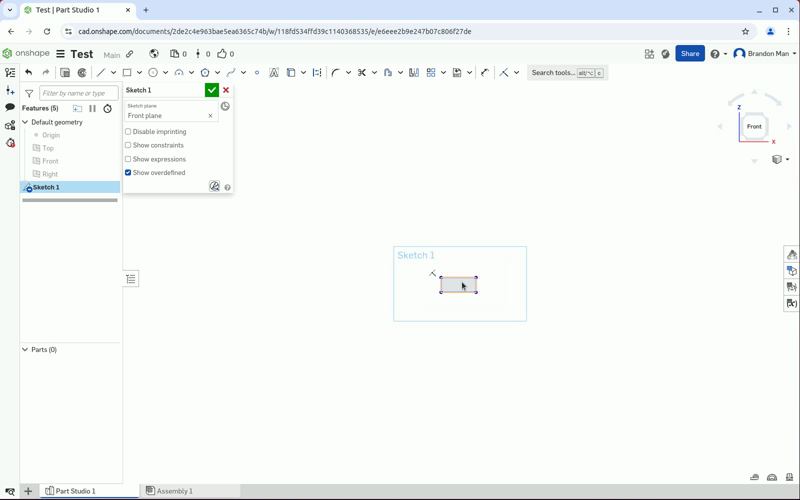
scroll(6)
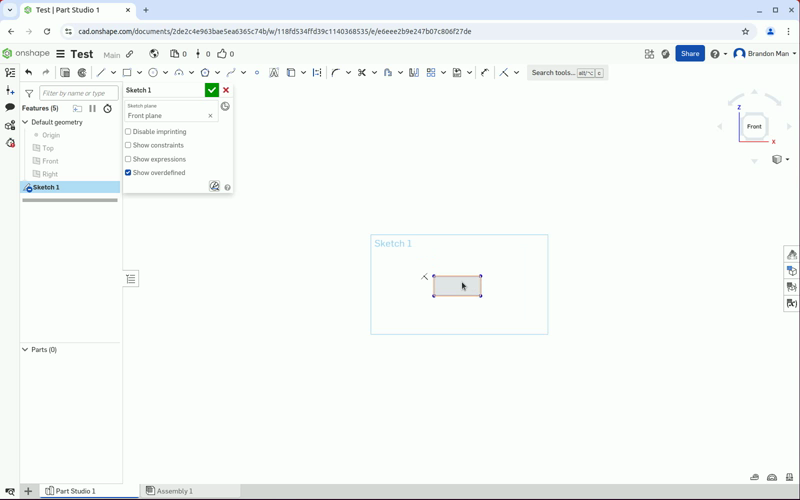
scroll(6)
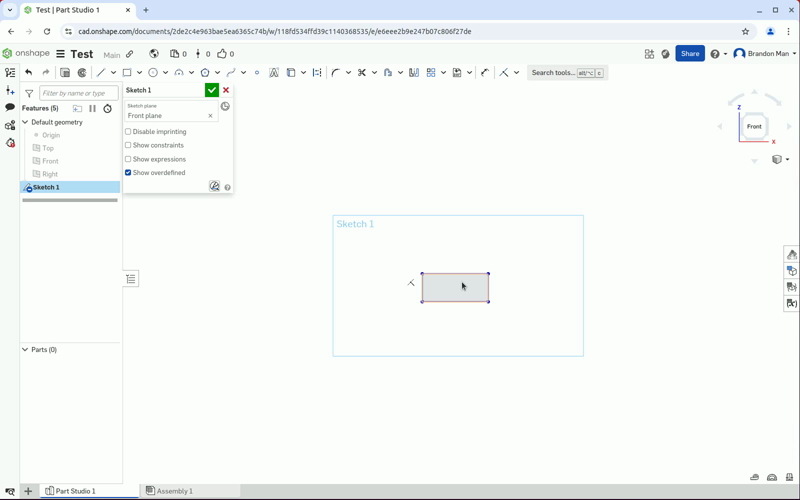
scroll(6)
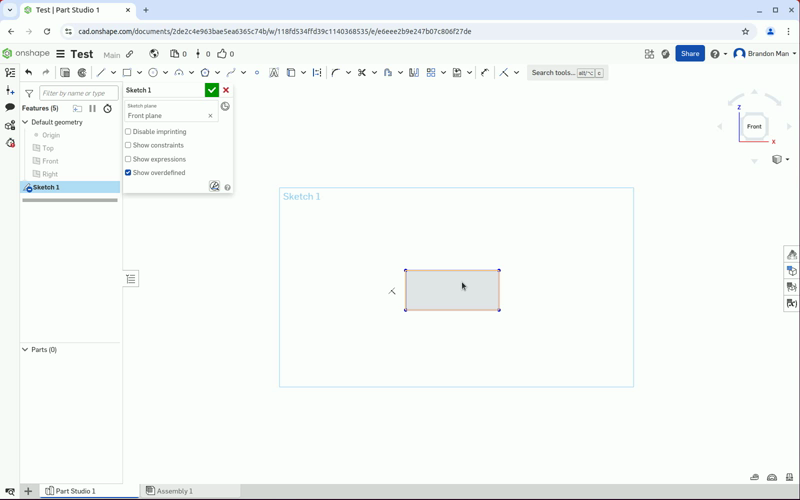
scroll(6)
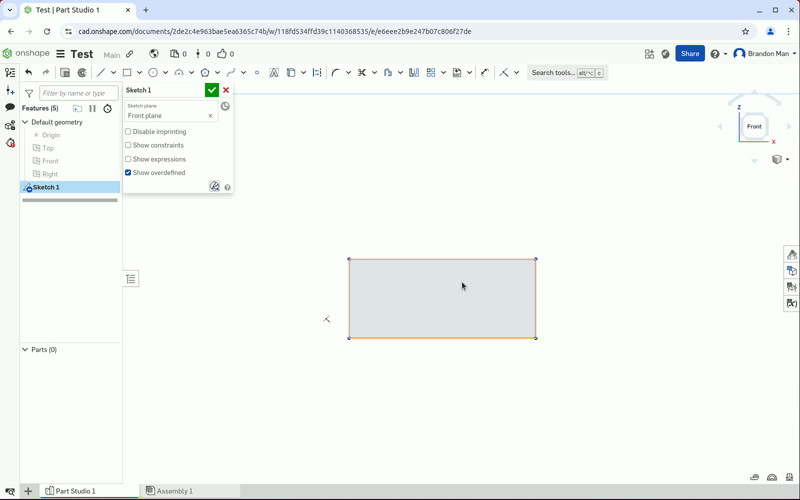
click(462, 281)
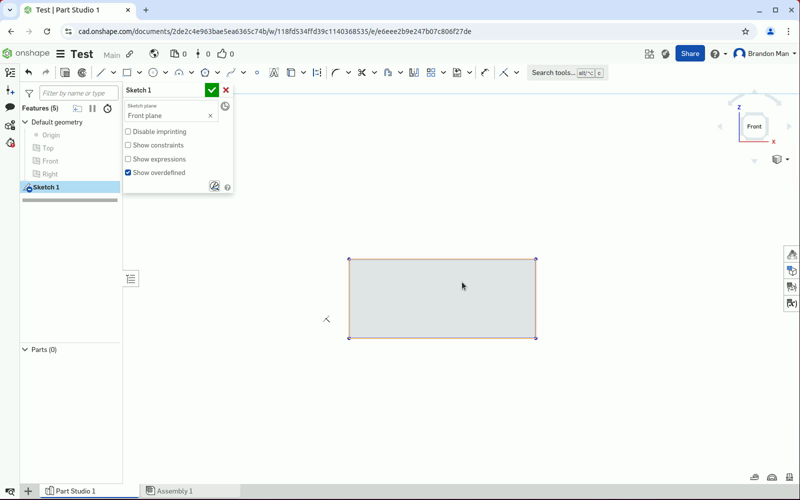
scroll(-6)
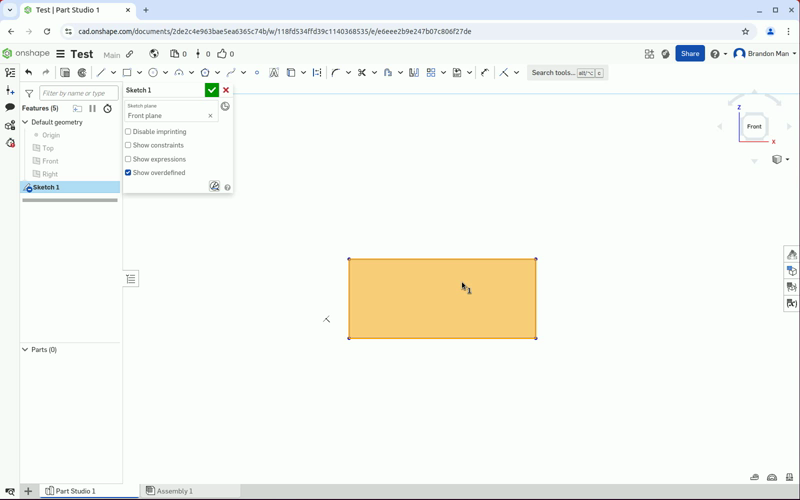
scroll(-6)
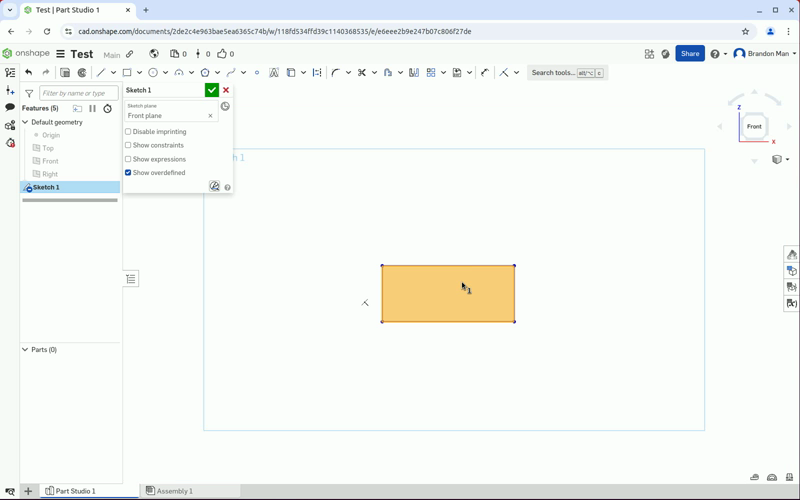
scroll(-6)
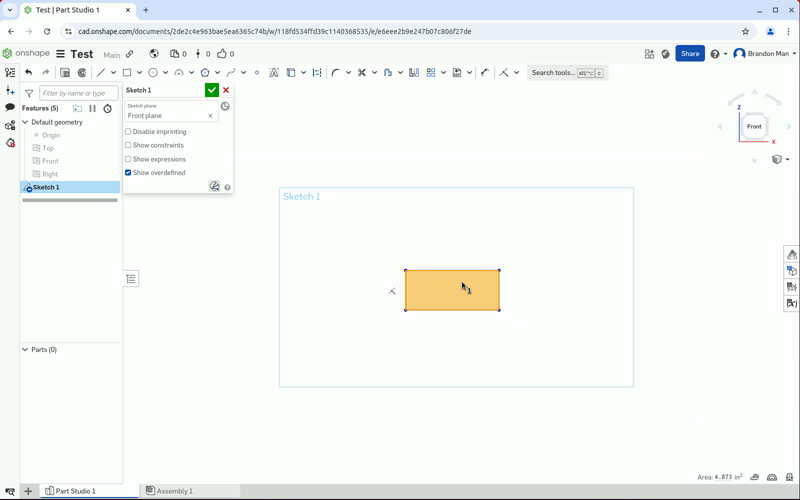
scroll(-6)
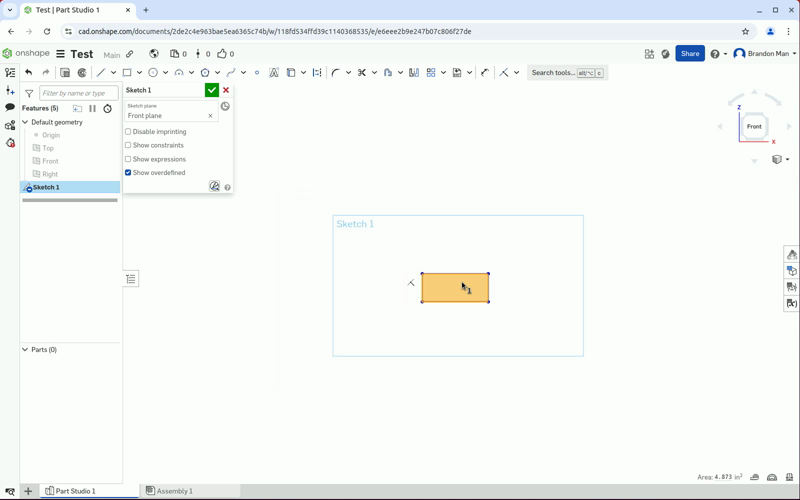
scroll(-6)
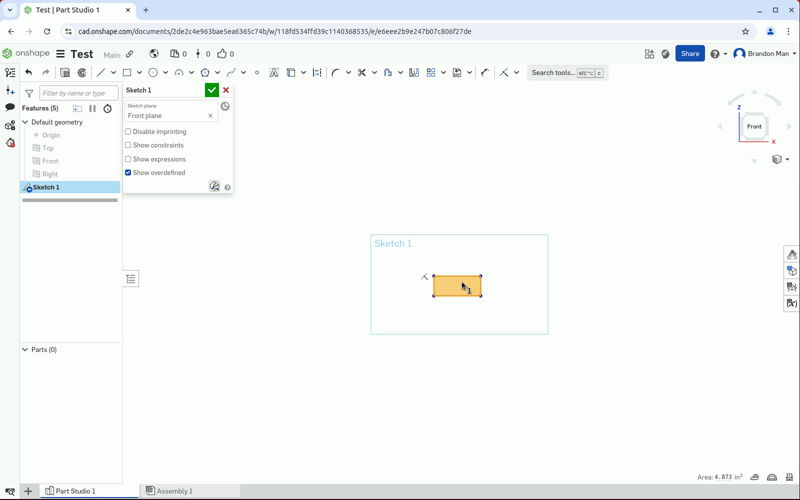
scroll(-6)
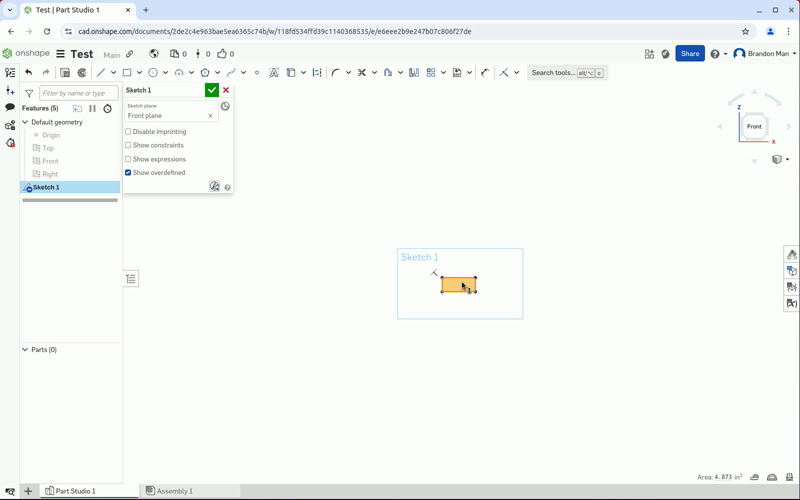
scroll(-6)
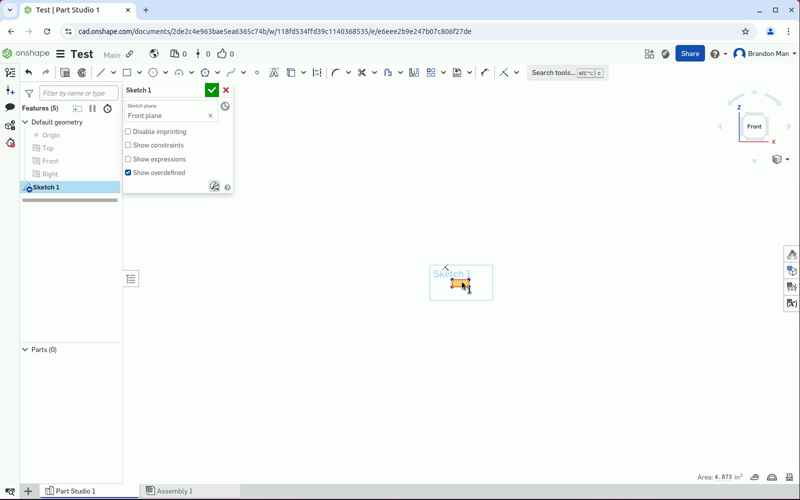
mouse_move(73, 352)
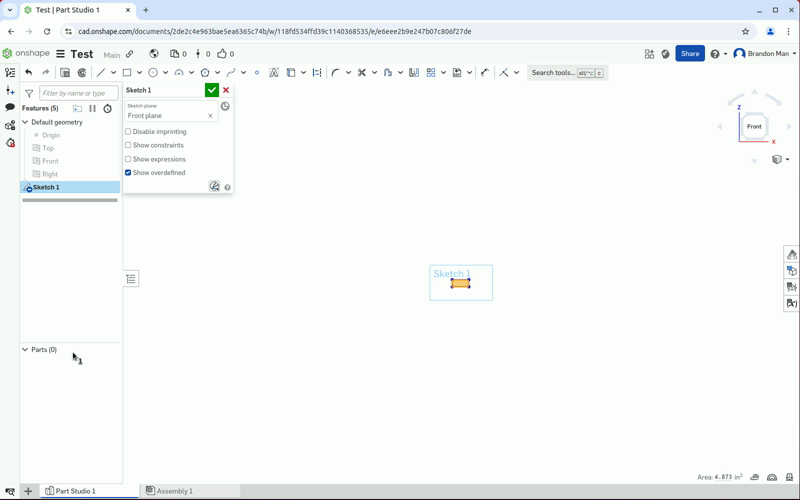
key(shift+y)
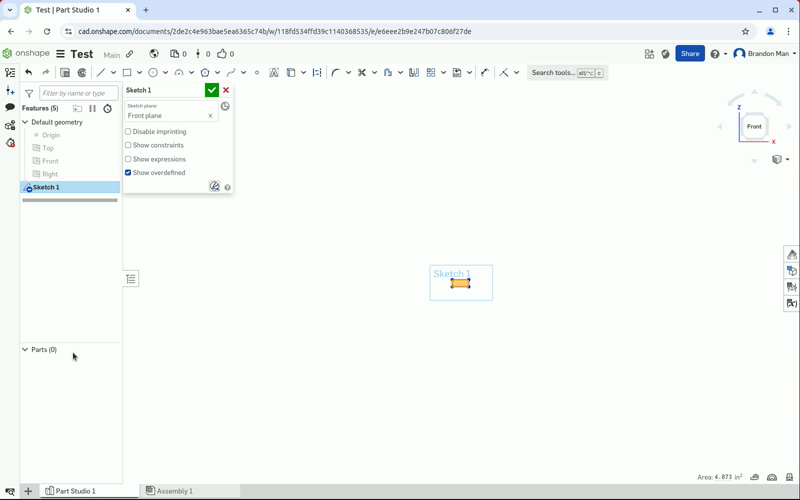
key(shift+e)
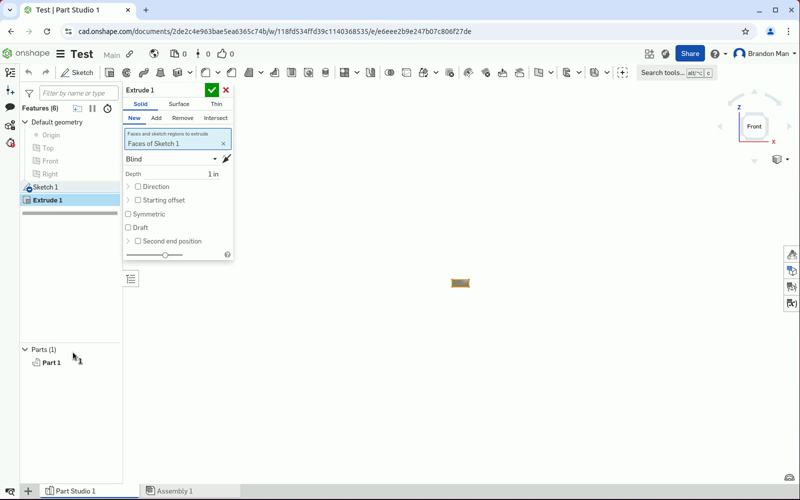
mouse_move(143, 106)
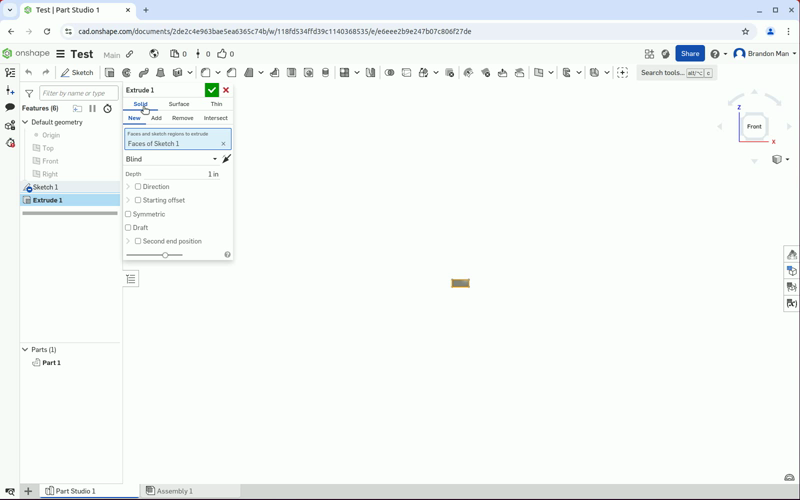
click(143, 106)
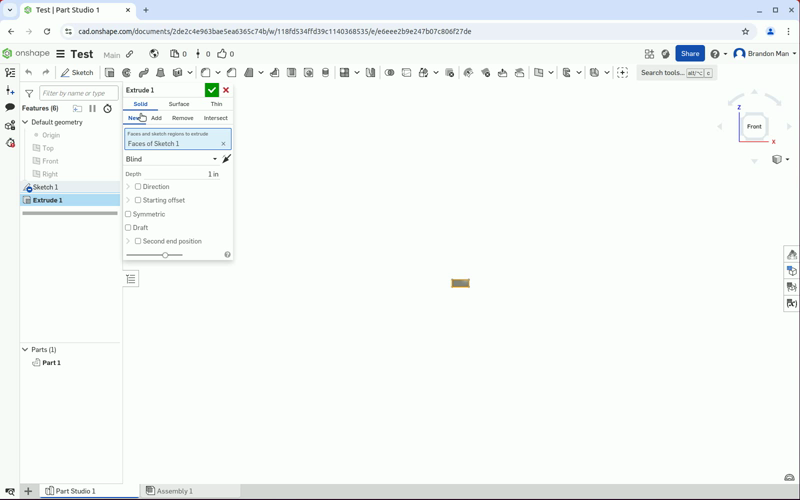
mouse_move(137, 120)
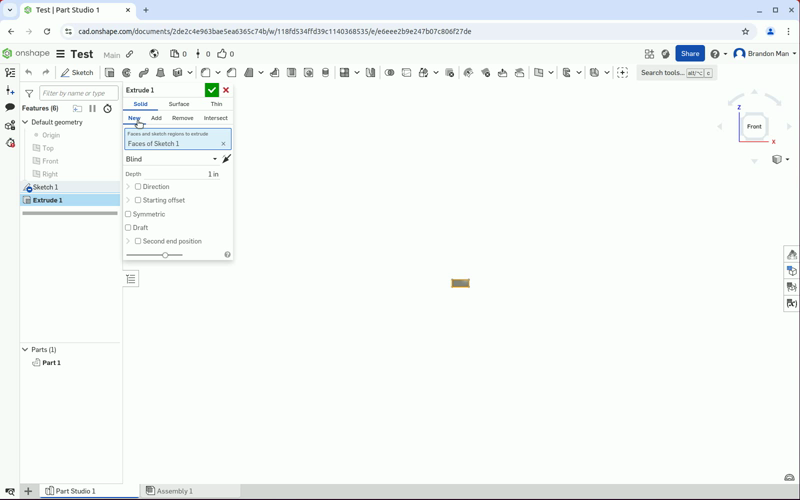
click(137, 120)
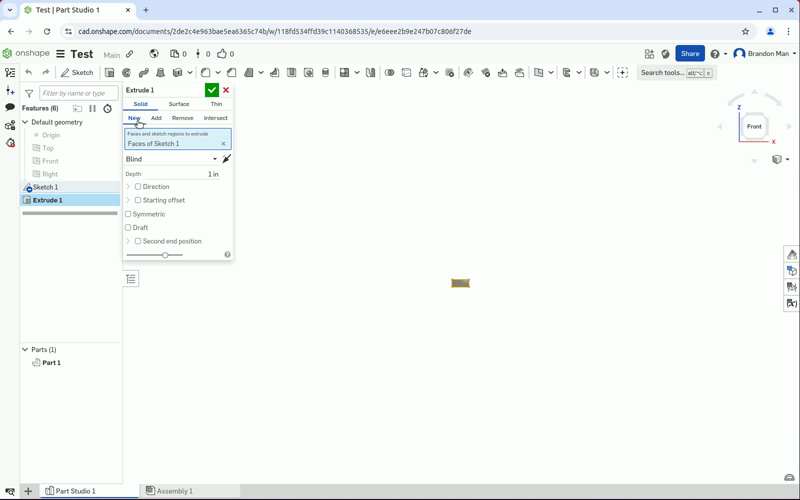
key(tab, 4)
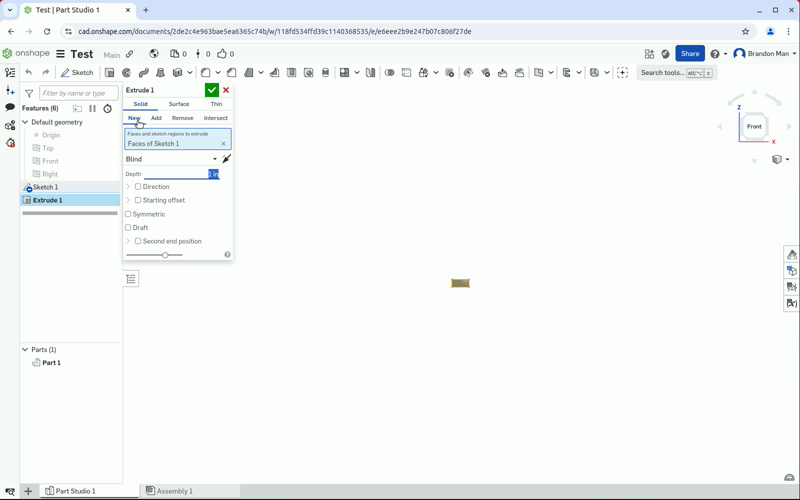
text(46.216)
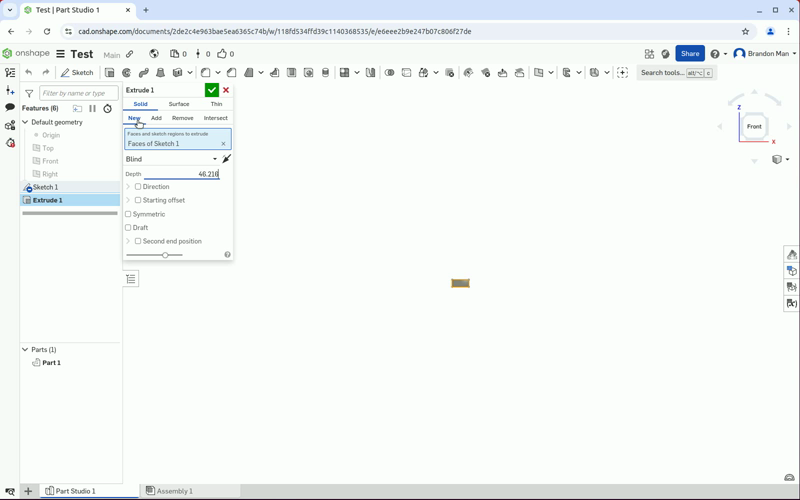
key(tab, 3)
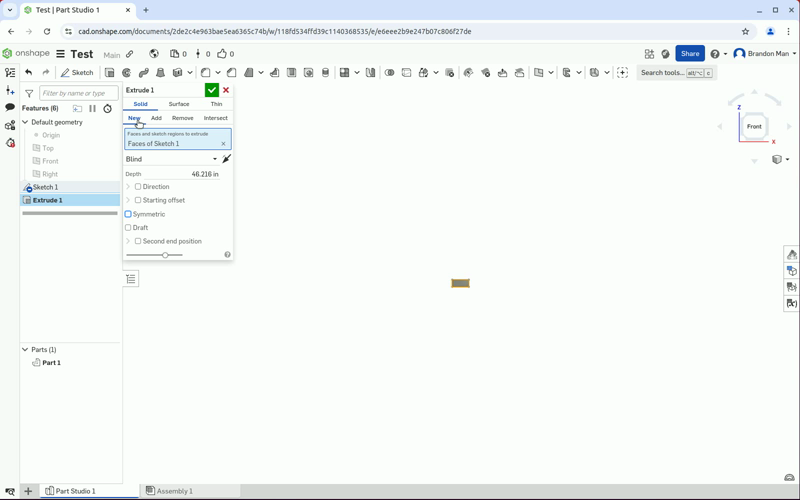
key(space)
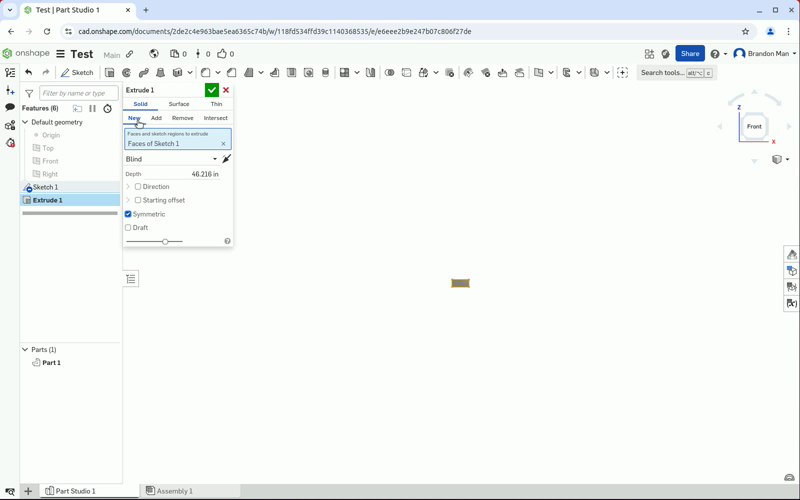
key(enter)
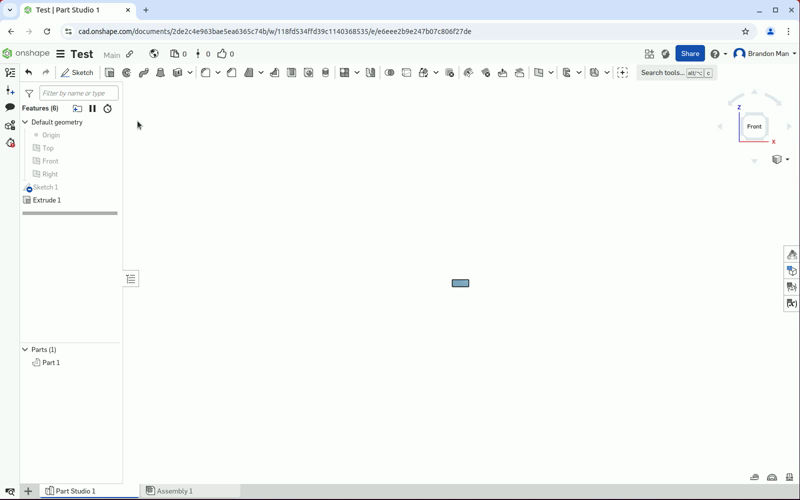
key(shift+h)
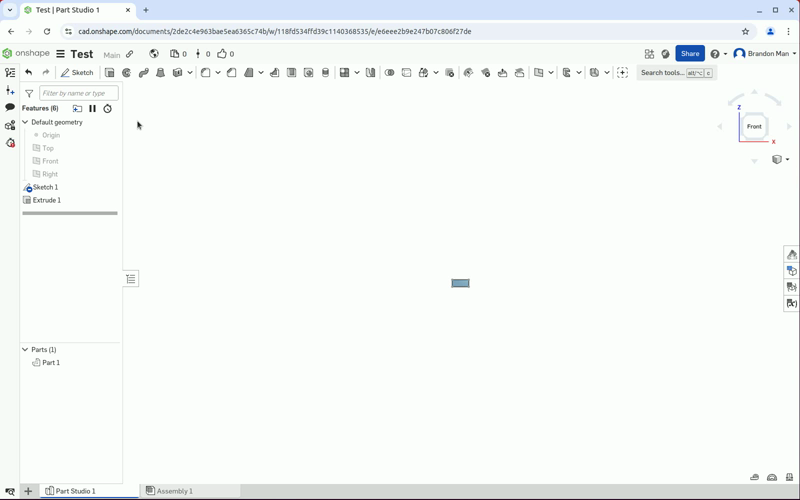
key(shift+h)
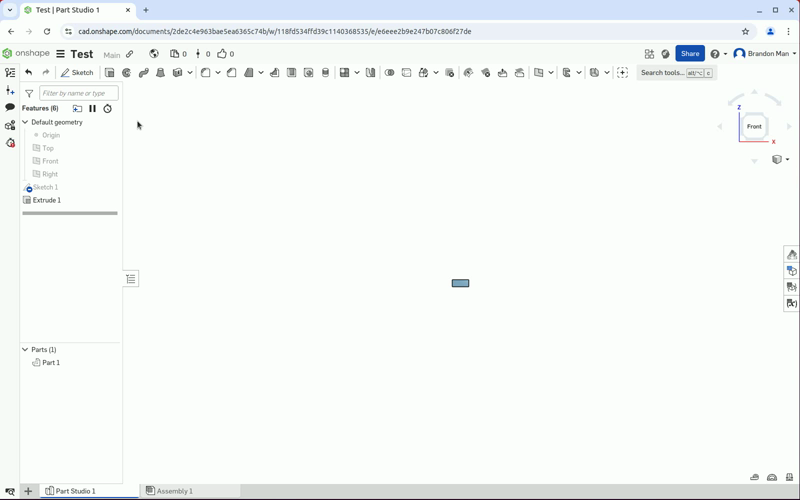
mouse_move(73, 189)
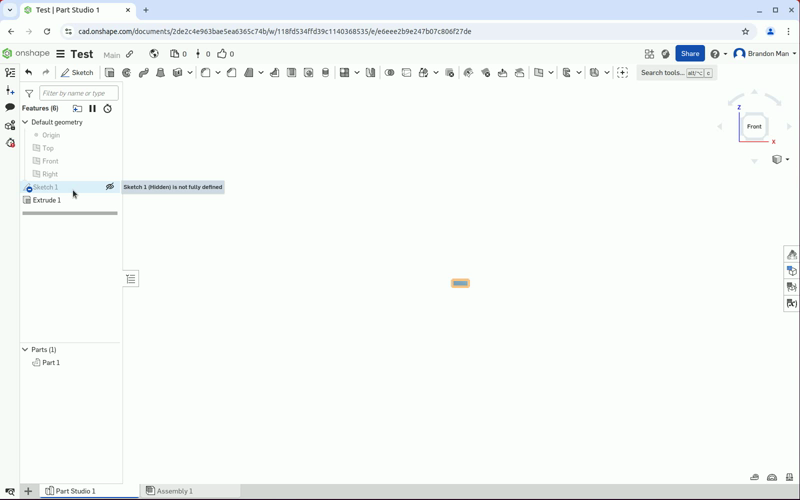
click(73, 189)
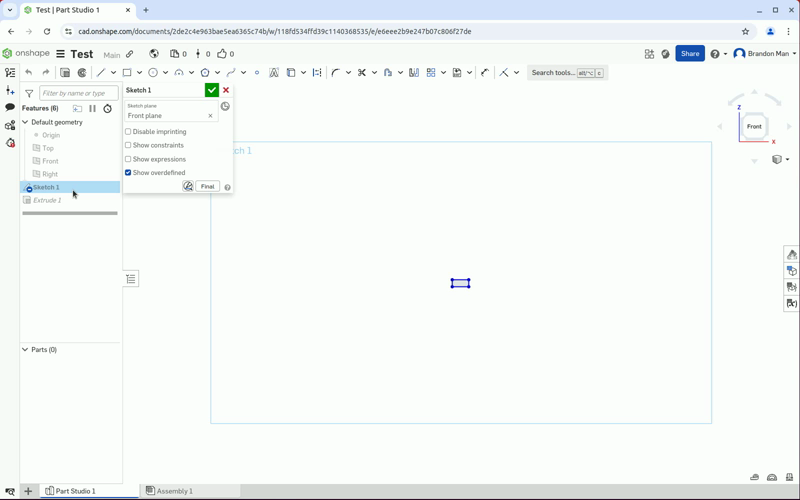
mouse_move(229, 92)
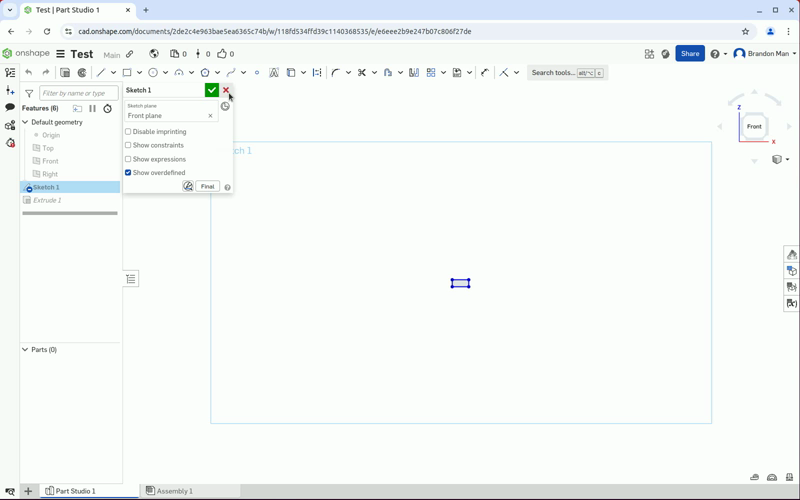
click(229, 92)
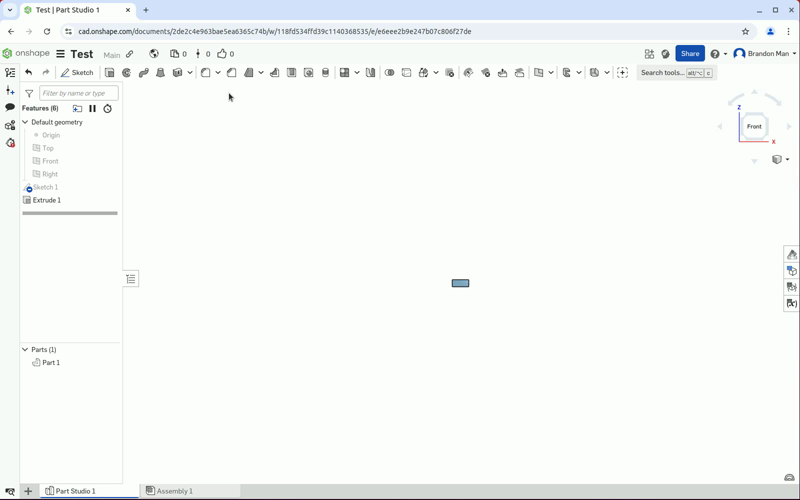
mouse_move(73, 352)
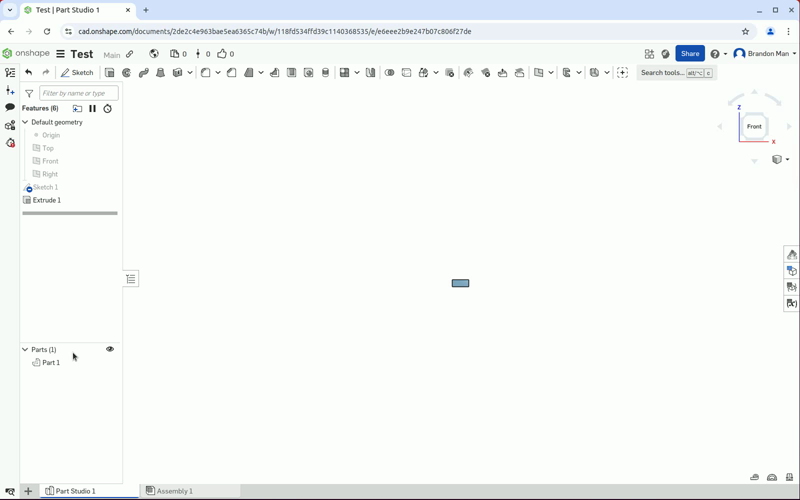
key(y)
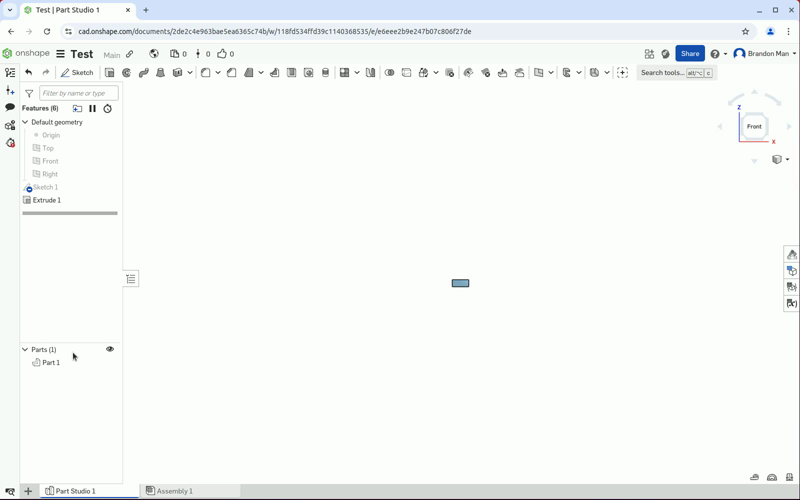
key(shift+p)
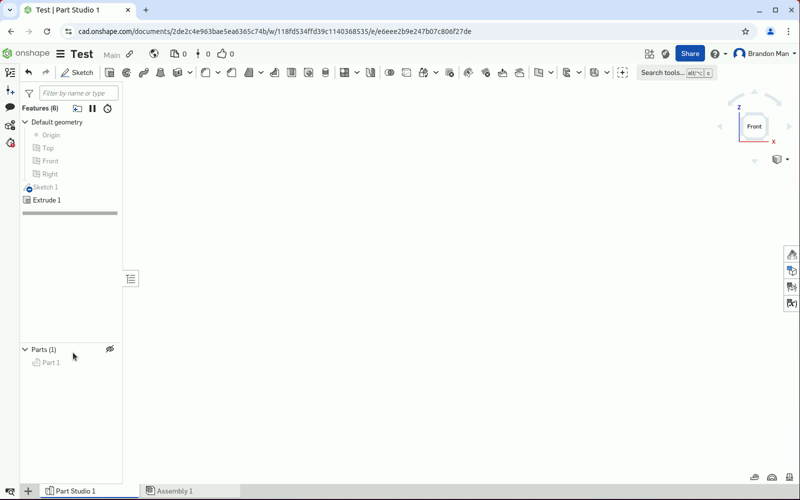
key(space)
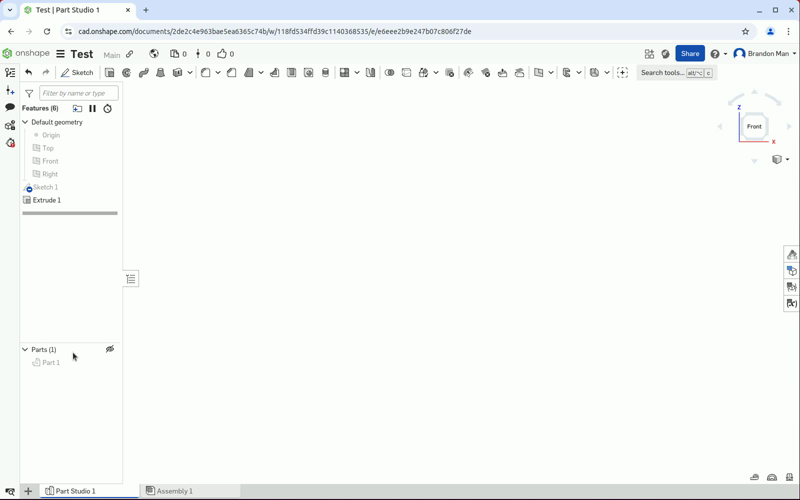
key_down(shift)
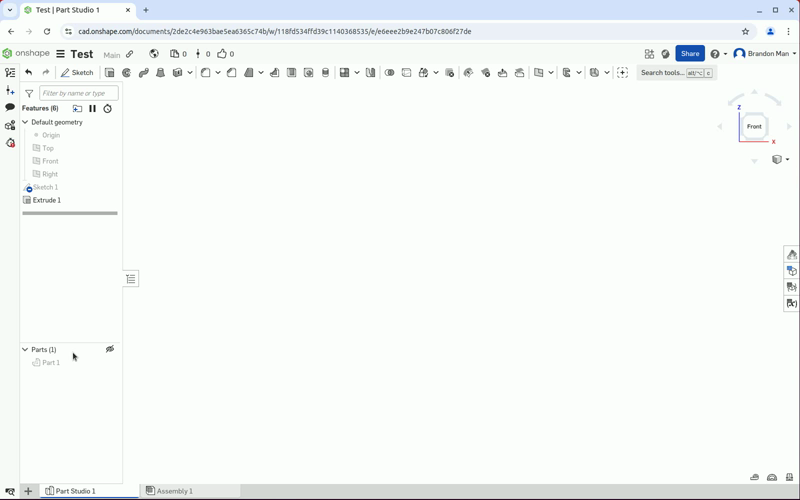
key(down)
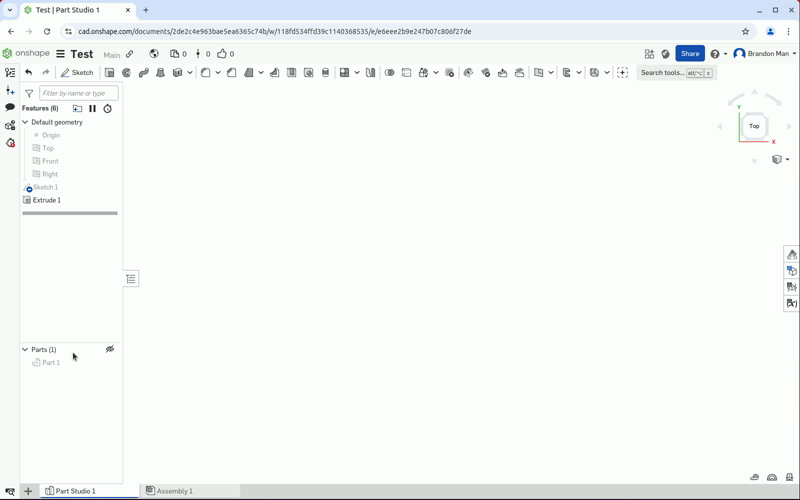
key_up(shift)
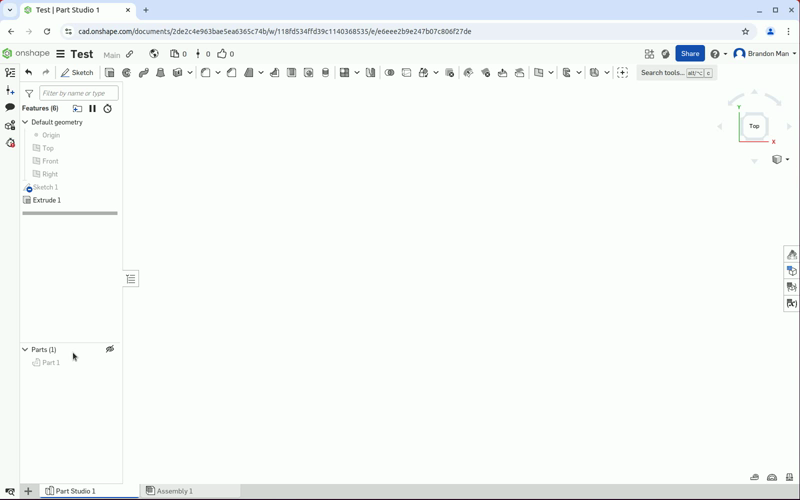
mouse_move(73, 352)
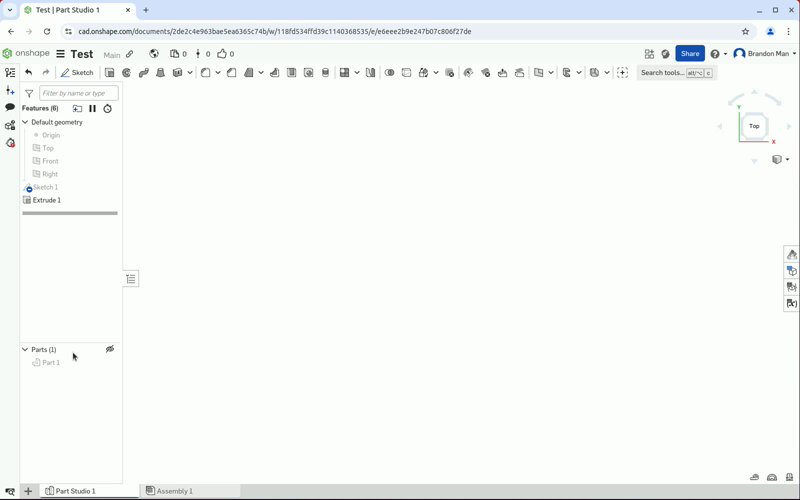
key(shift+y)
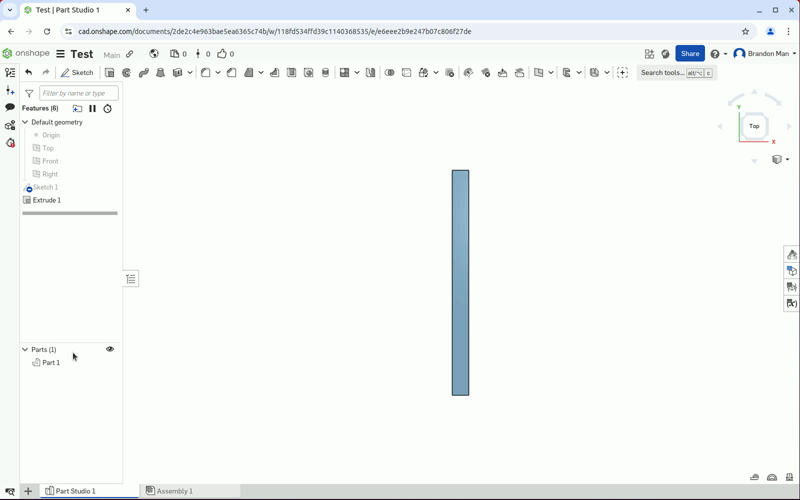
mouse_move(541, 75)
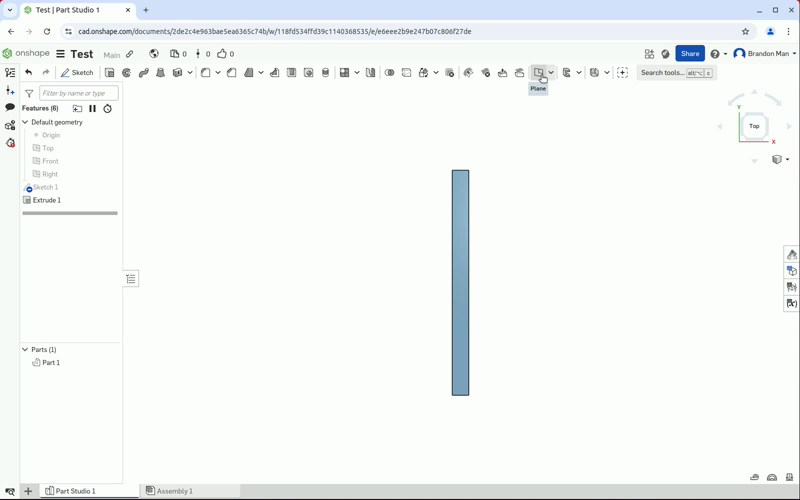
click(541, 75)
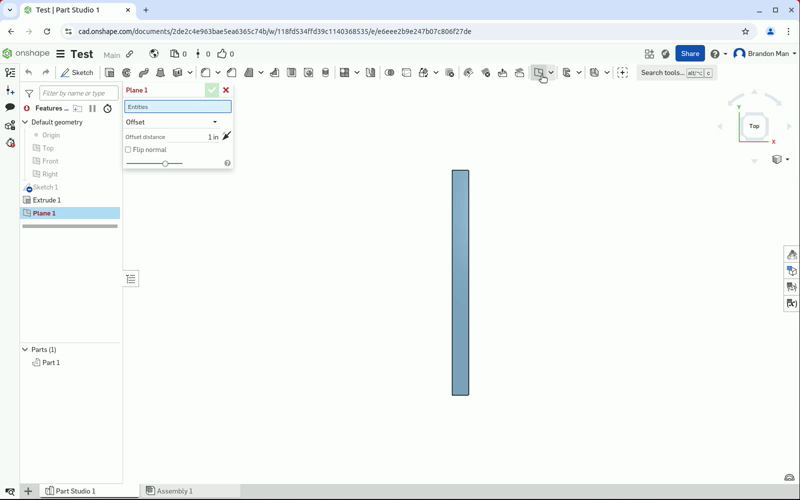
mouse_move(73, 150)
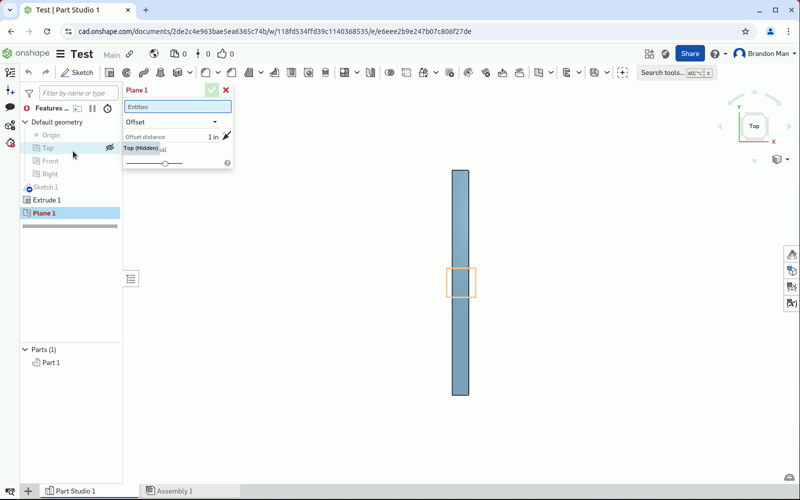
click(73, 150)
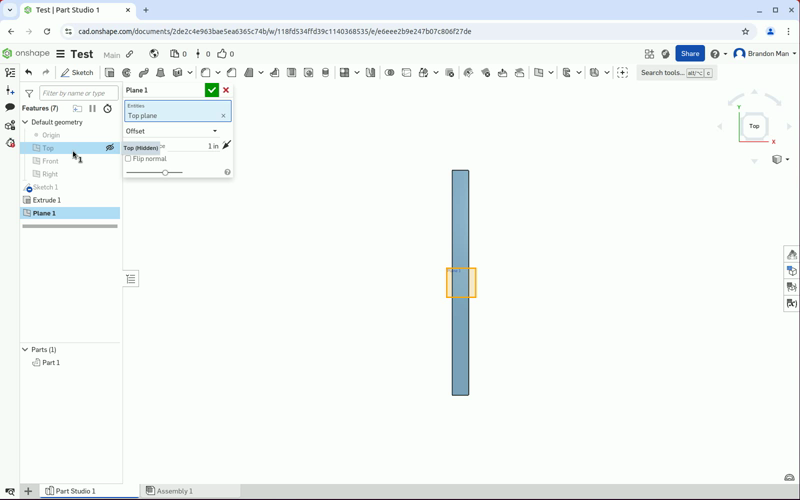
key(tab, 2)
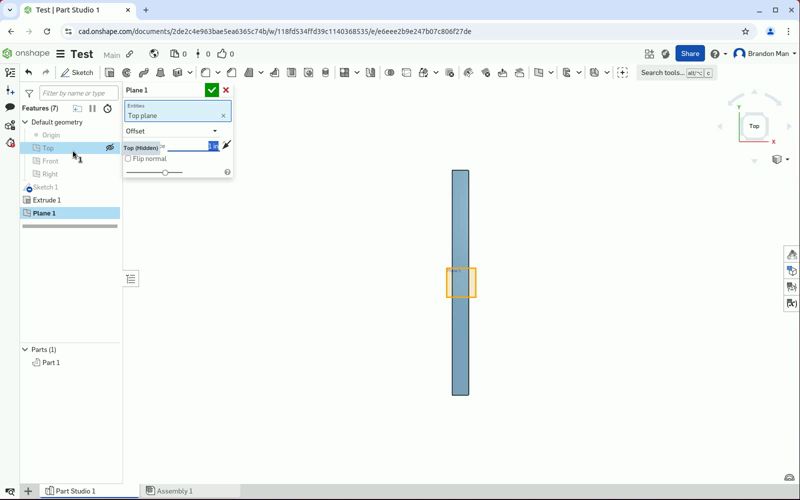
text(0.709)
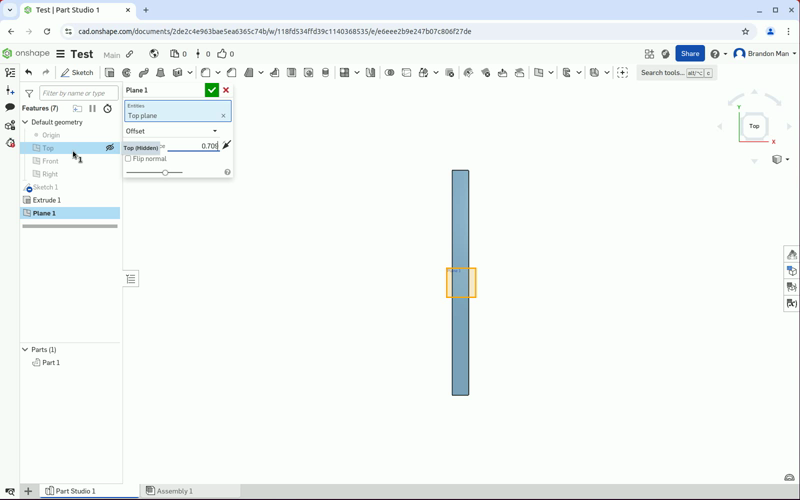
key(enter, 2)
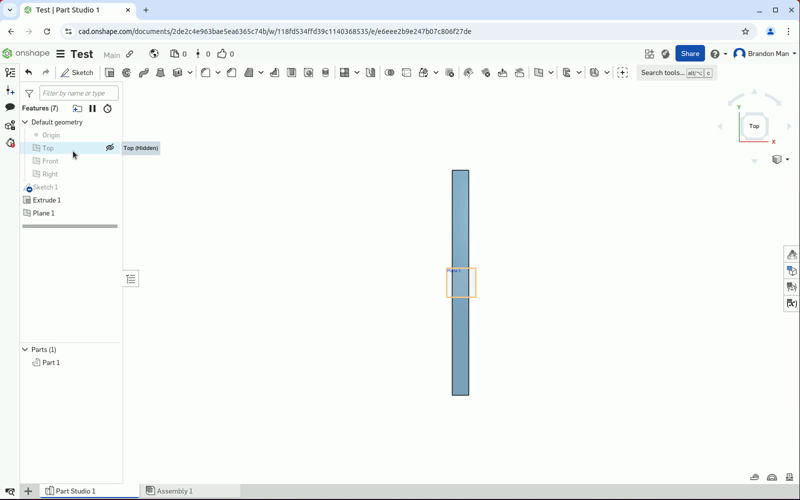
key(shift+s)
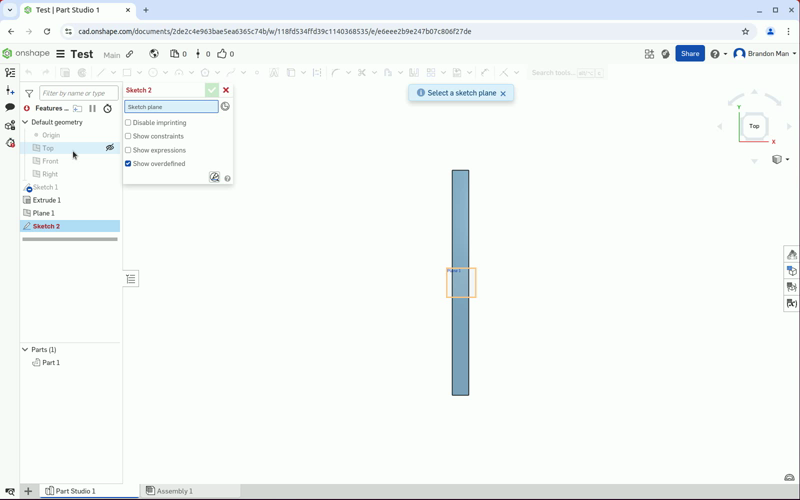
mouse_move(73, 215)
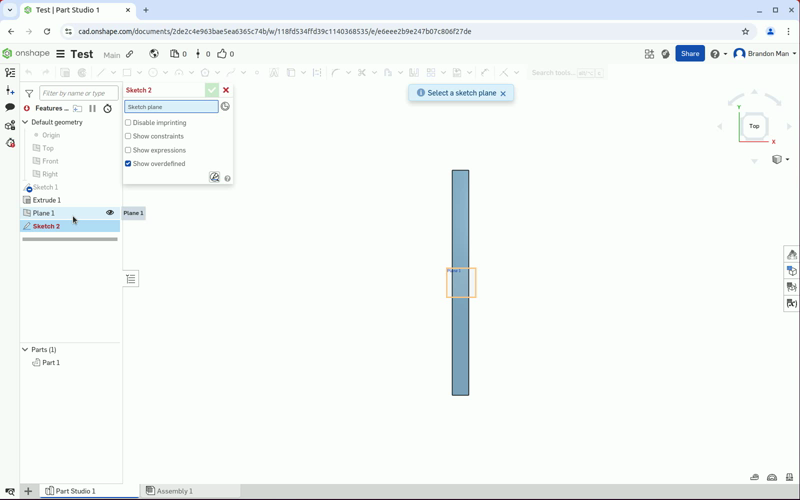
click(73, 215)
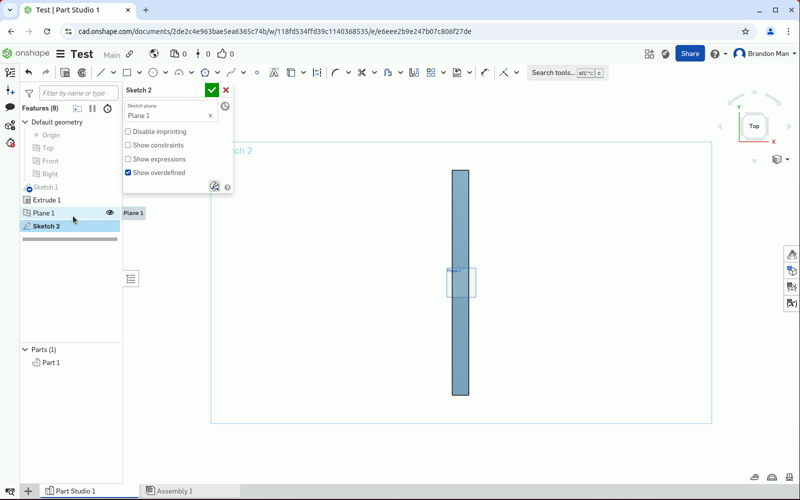
mouse_move(73, 352)
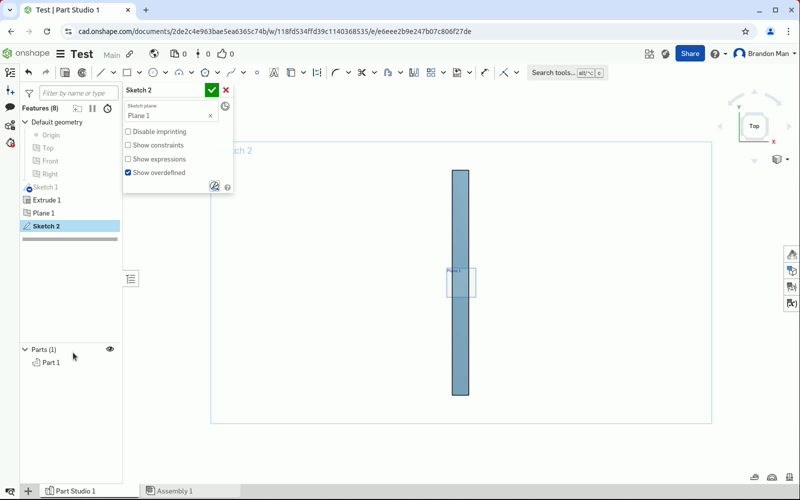
key(y)
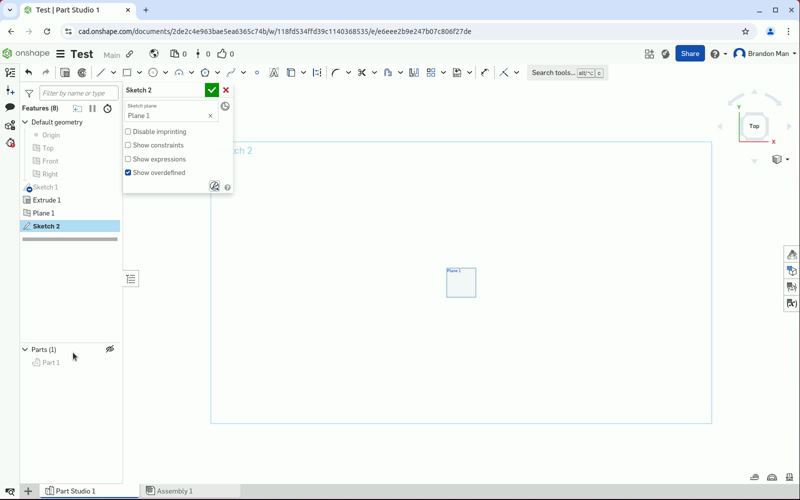
key(l)
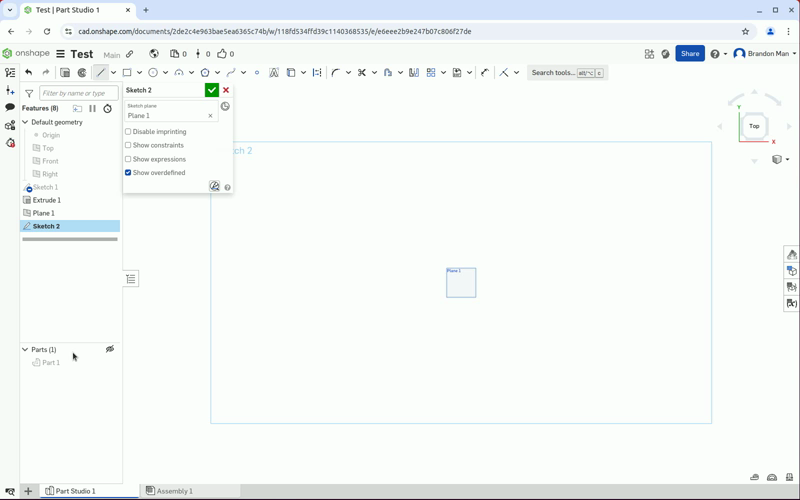
key_down(shift)
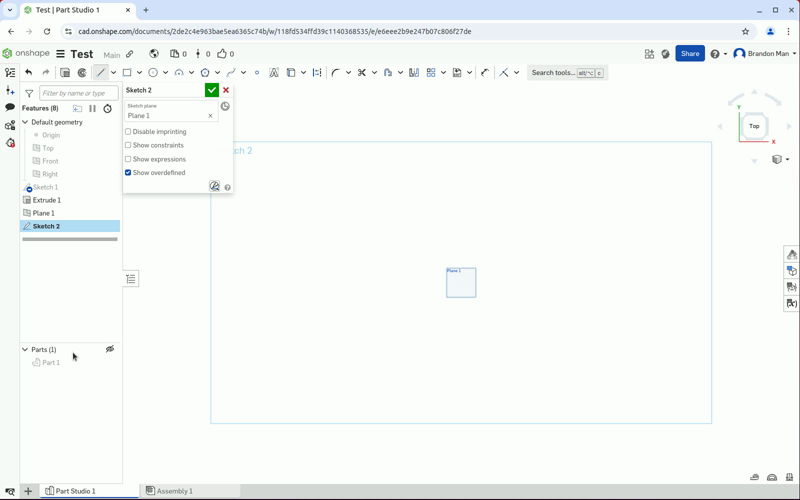
mouse_move(458, 170)
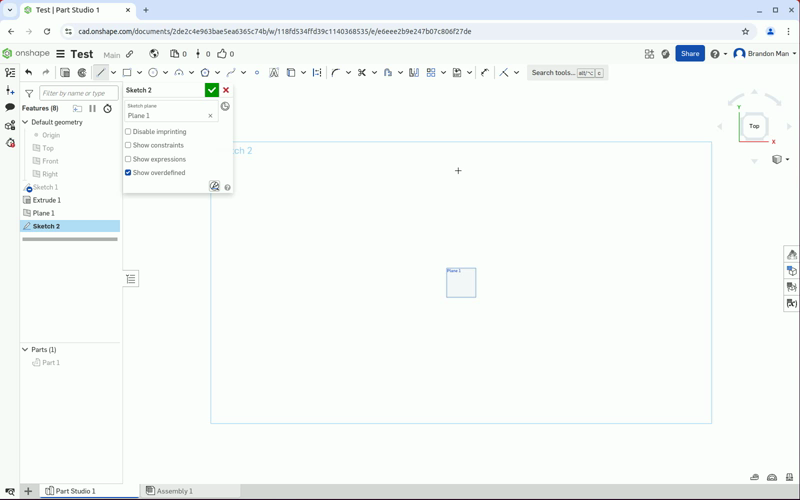
click(458, 170)
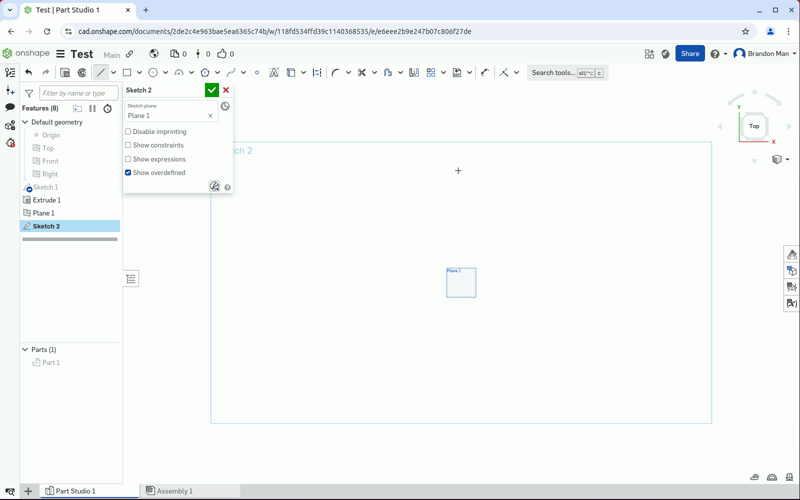
key_up(shift)
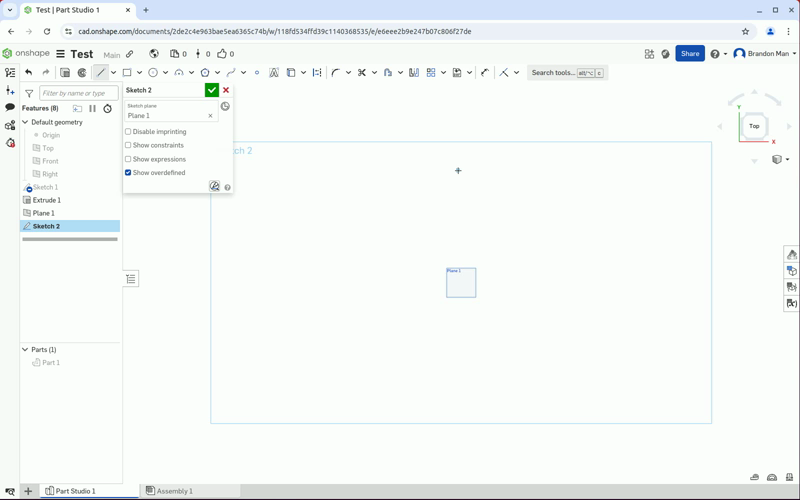
key_down(shift)
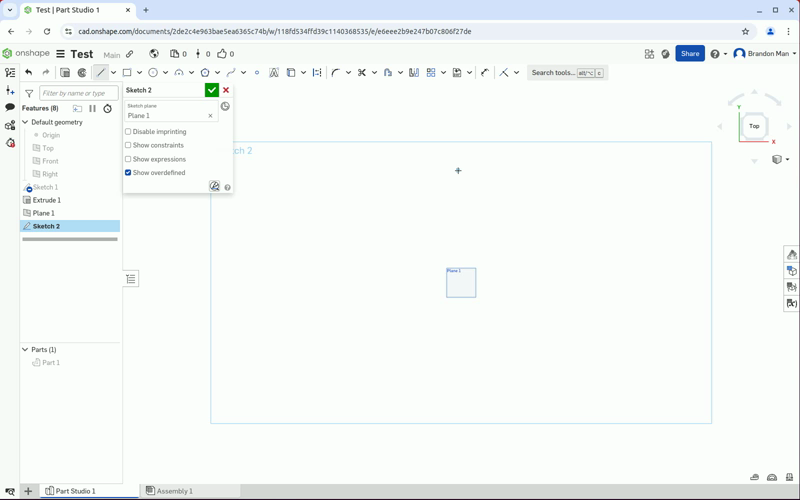
mouse_move(488, 170)
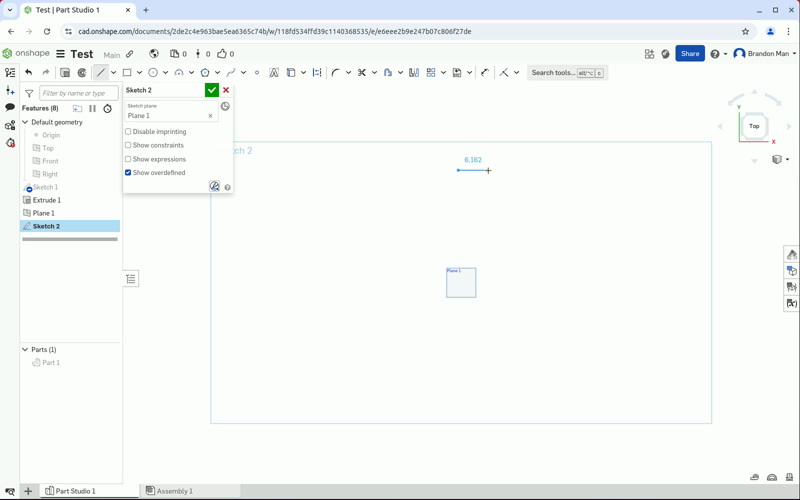
mouse_move(468, 170)
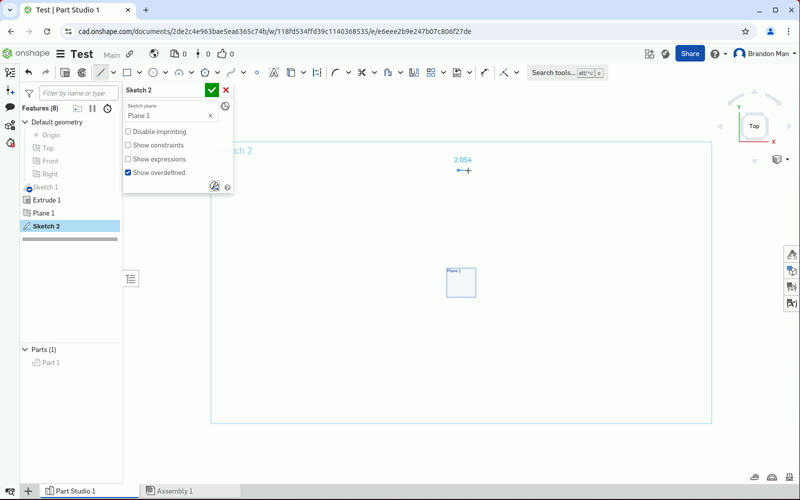
click(468, 170)
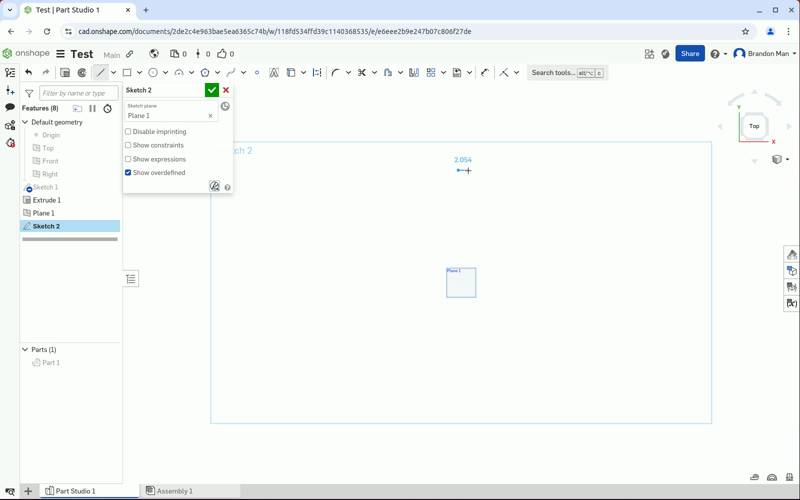
key_up(shift)
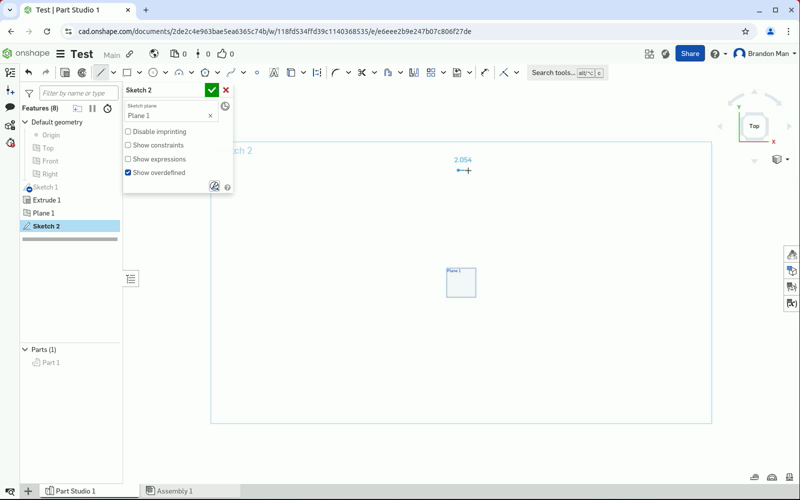
key_down(shift)
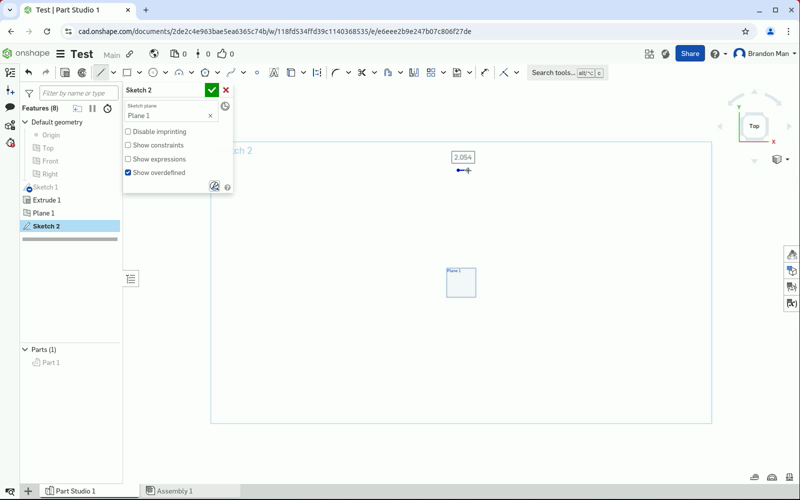
mouse_move(498, 170)
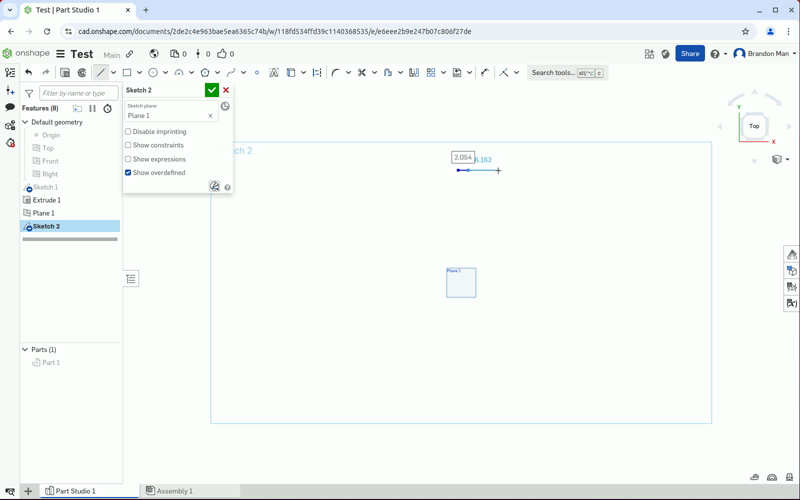
mouse_move(468, 179)
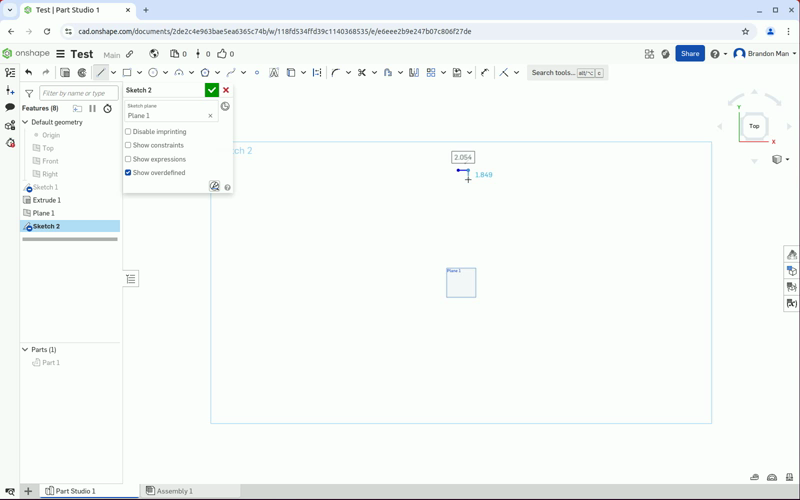
click(468, 179)
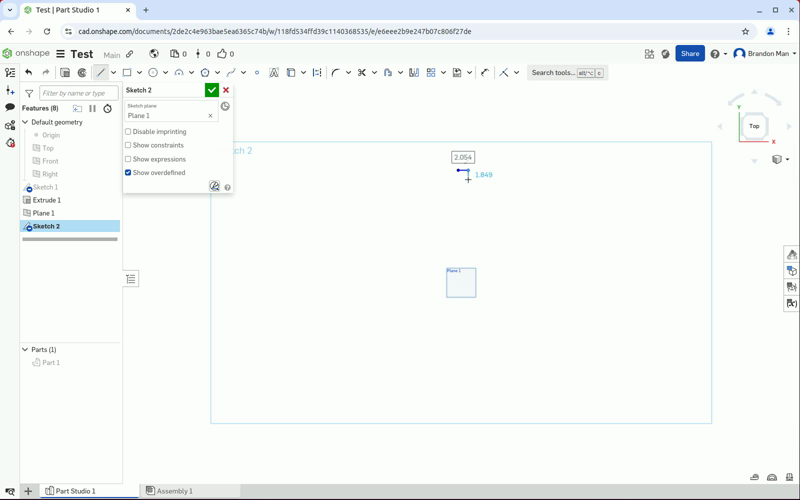
key_up(shift)
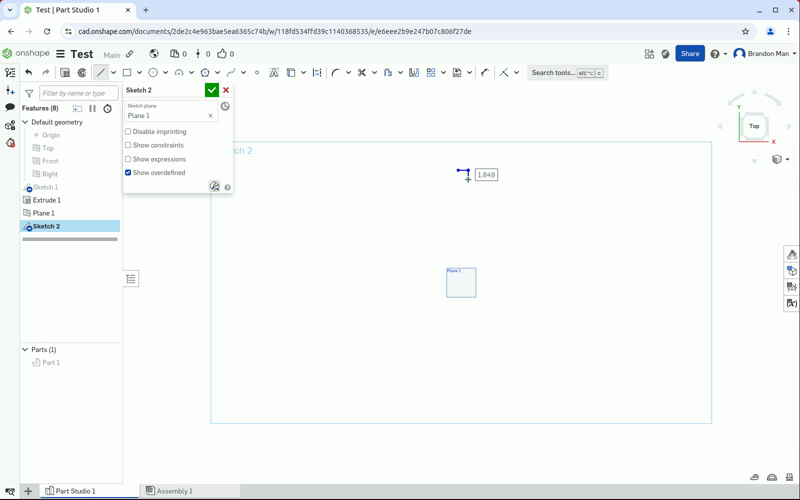
key_down(shift)
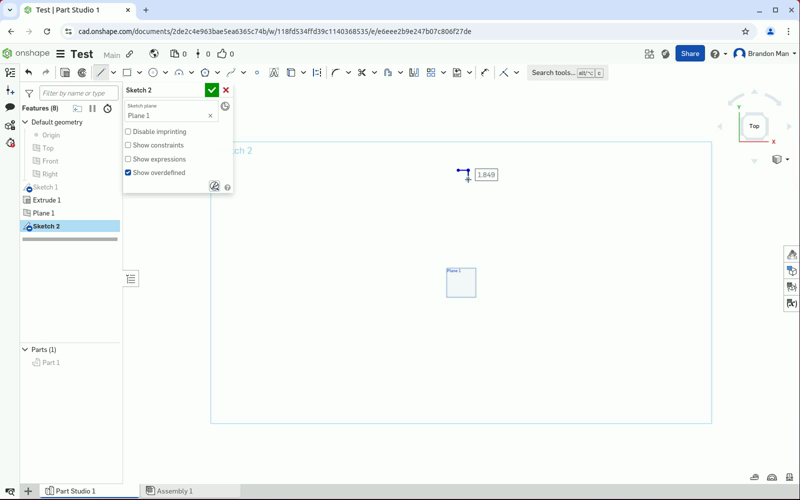
mouse_move(498, 179)
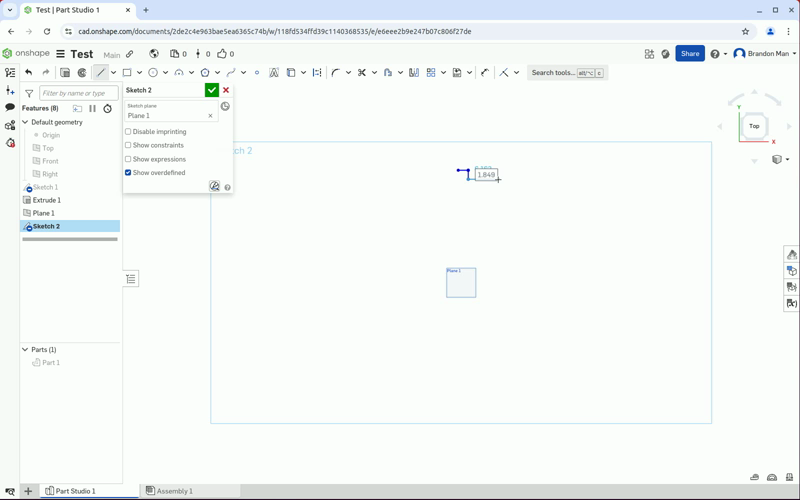
mouse_move(473, 177)
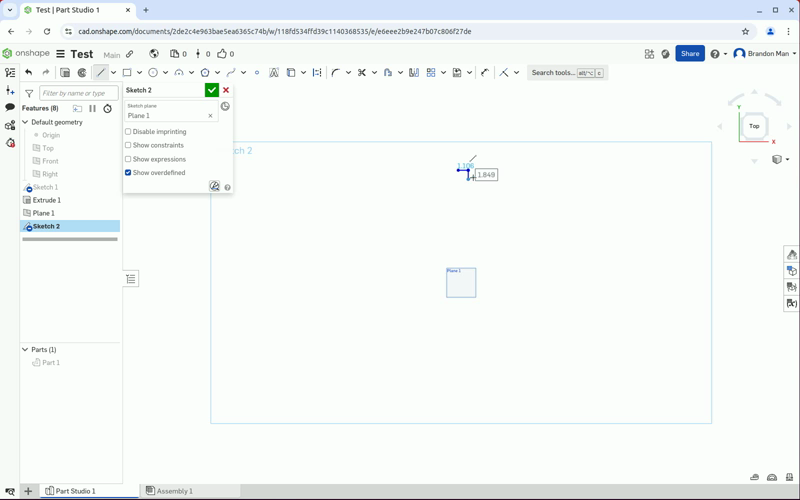
scroll(6)
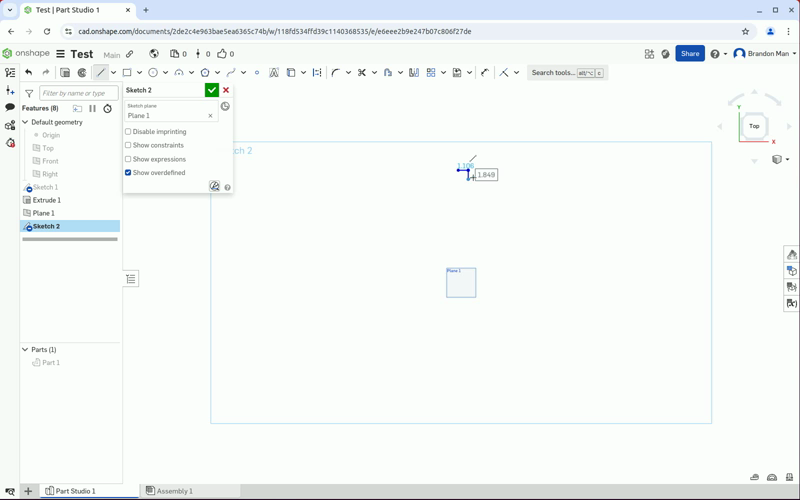
scroll(6)
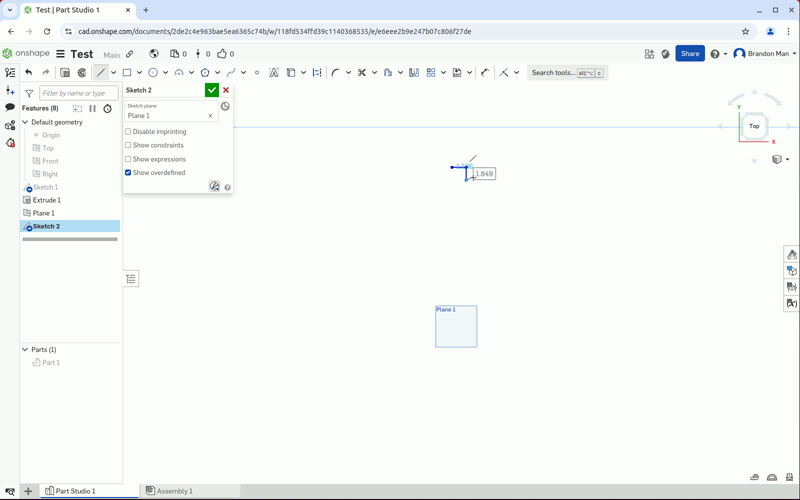
scroll(6)
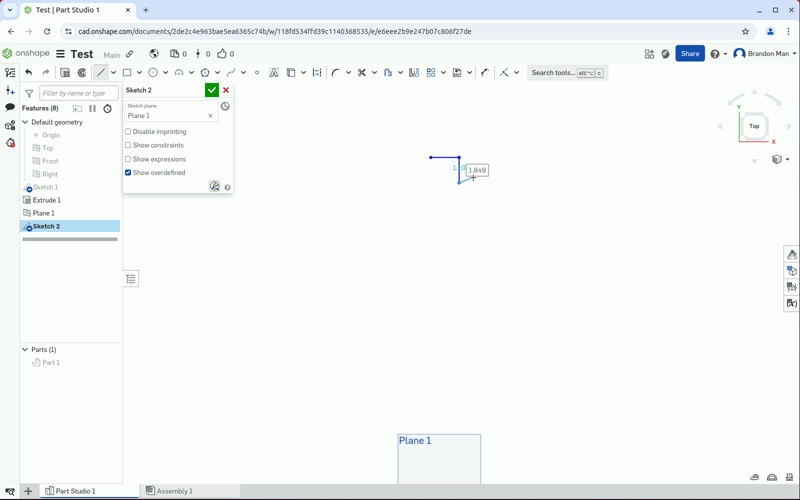
scroll(6)
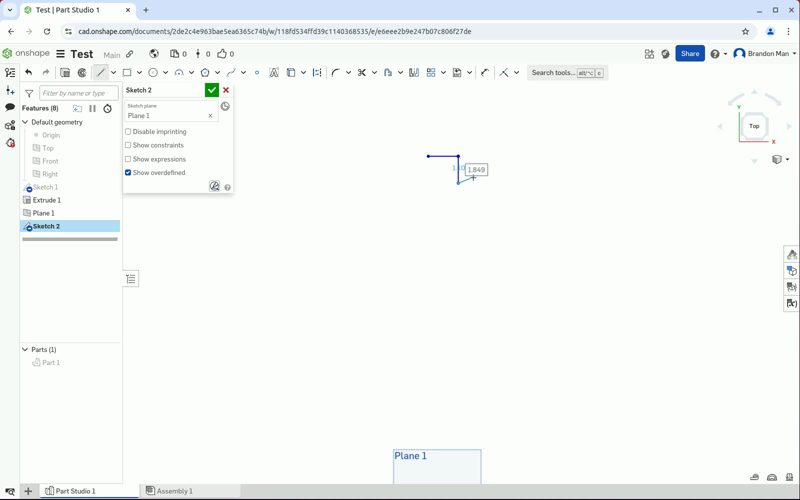
scroll(6)
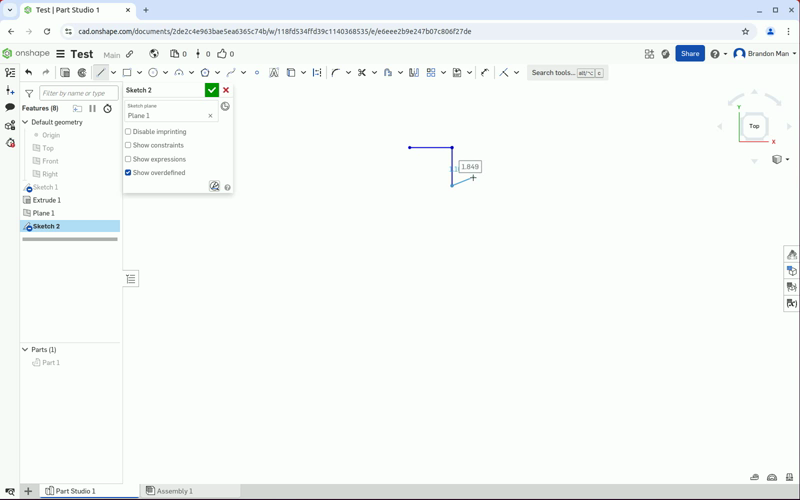
scroll(6)
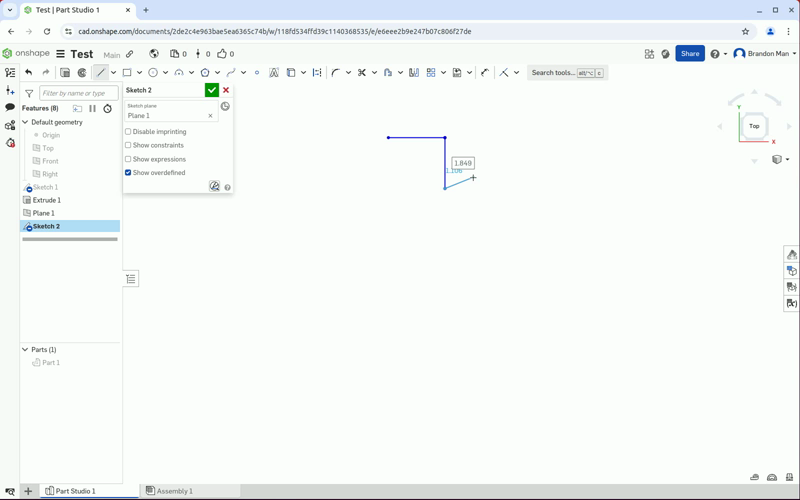
scroll(6)
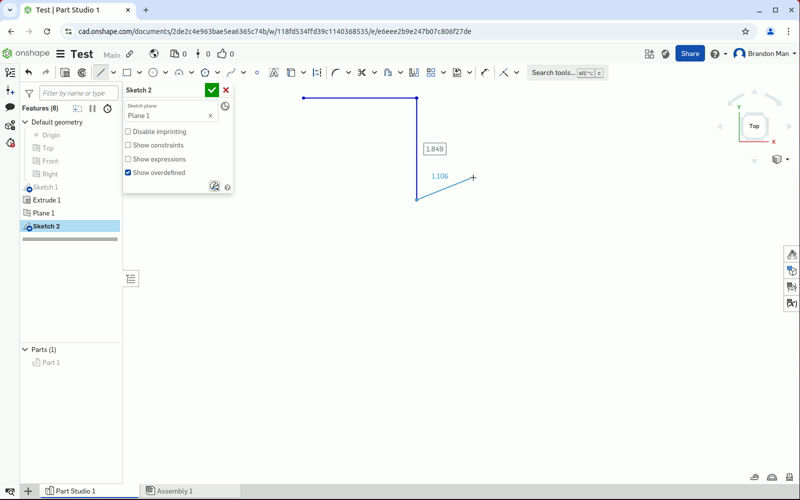
click(473, 177)
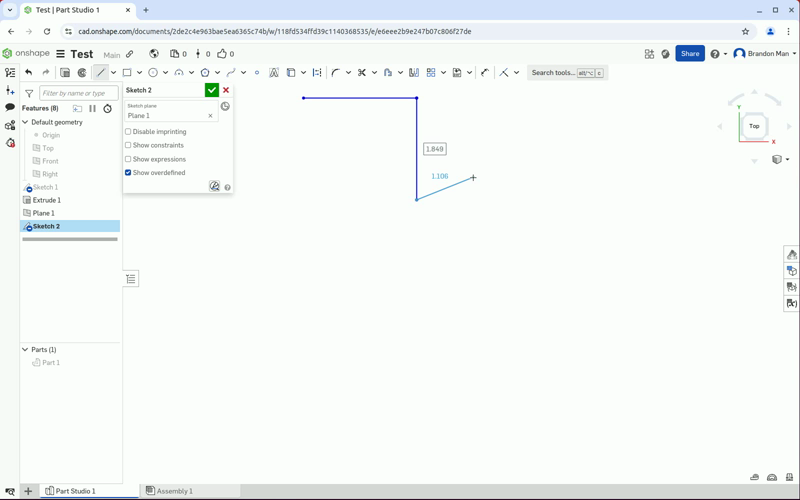
scroll(-6)
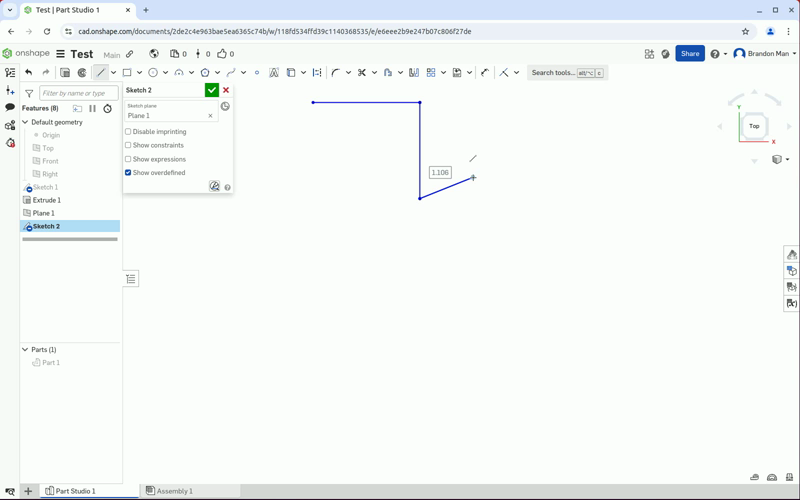
scroll(-6)
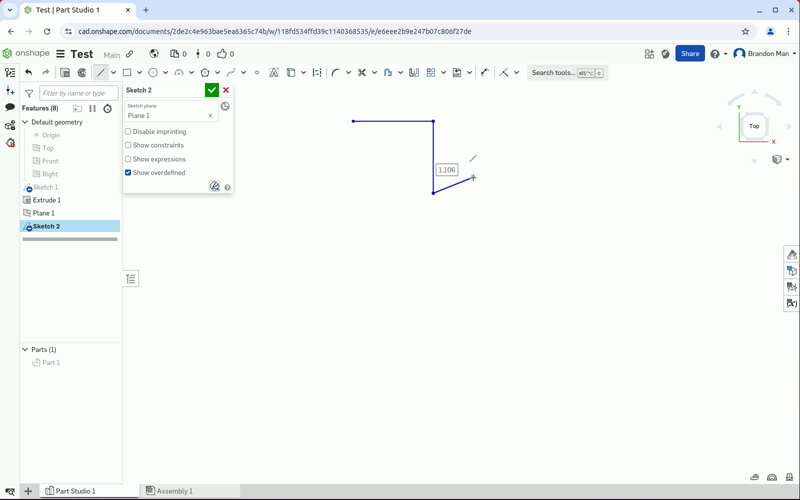
scroll(-6)
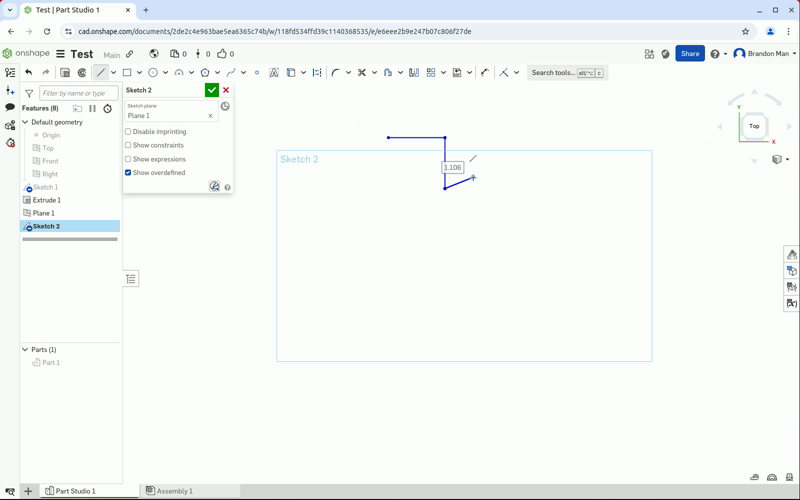
scroll(-6)
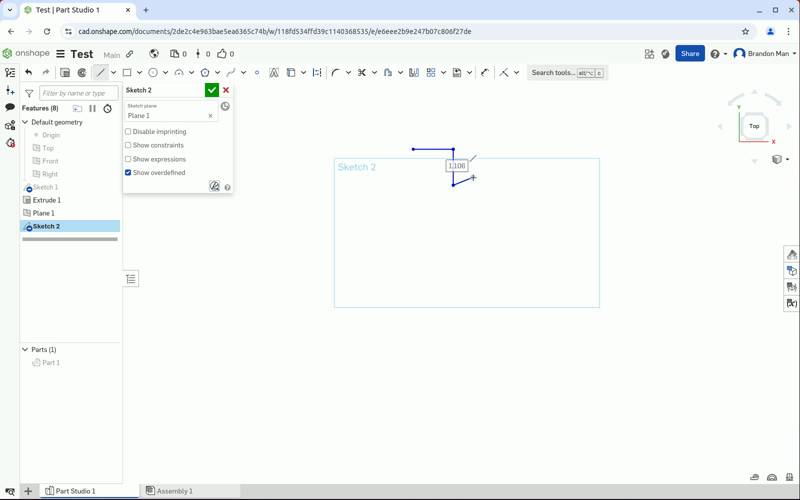
scroll(-6)
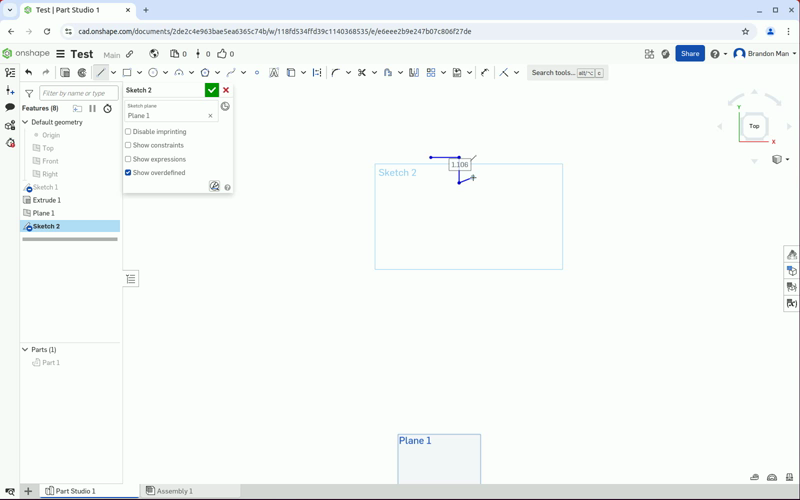
scroll(-6)
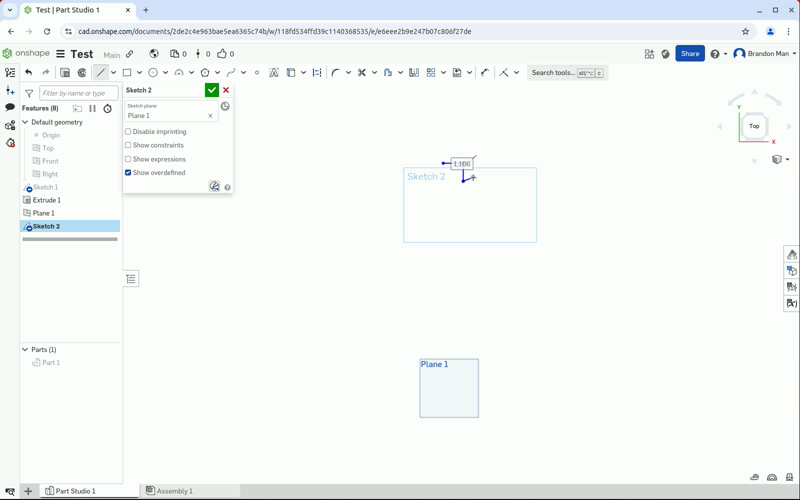
scroll(-6)
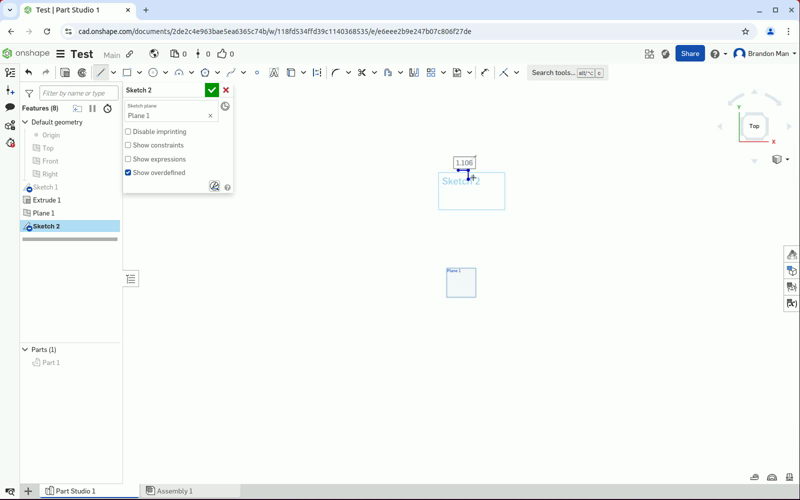
key_up(shift)
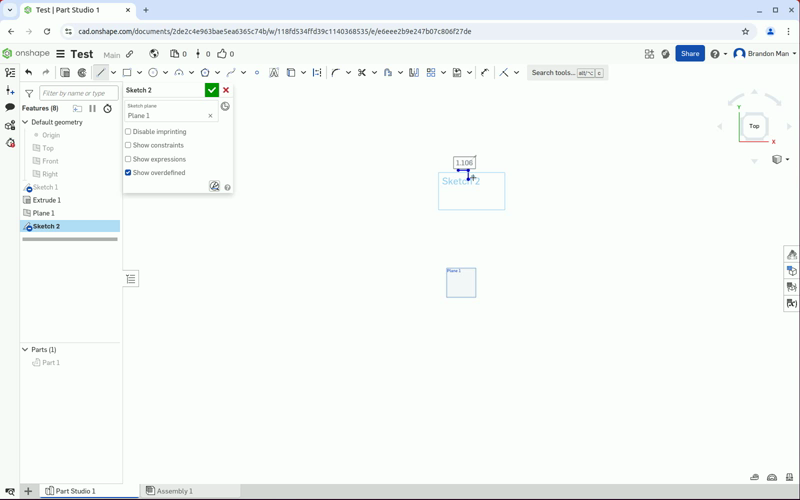
key_down(shift)
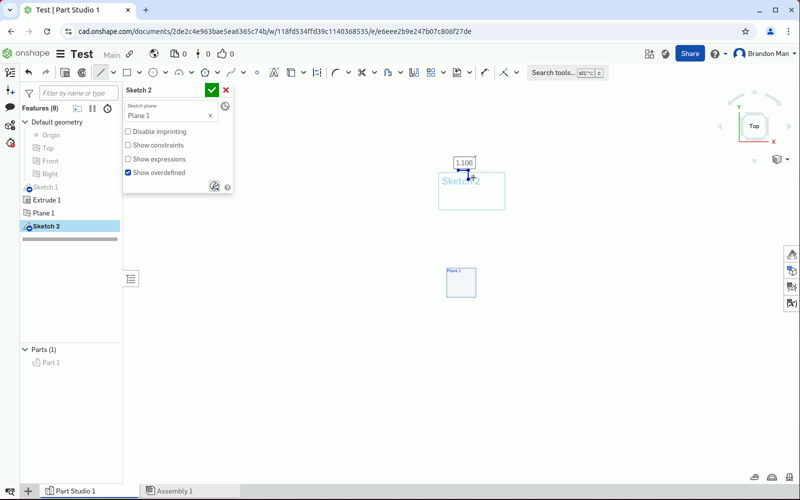
mouse_move(503, 177)
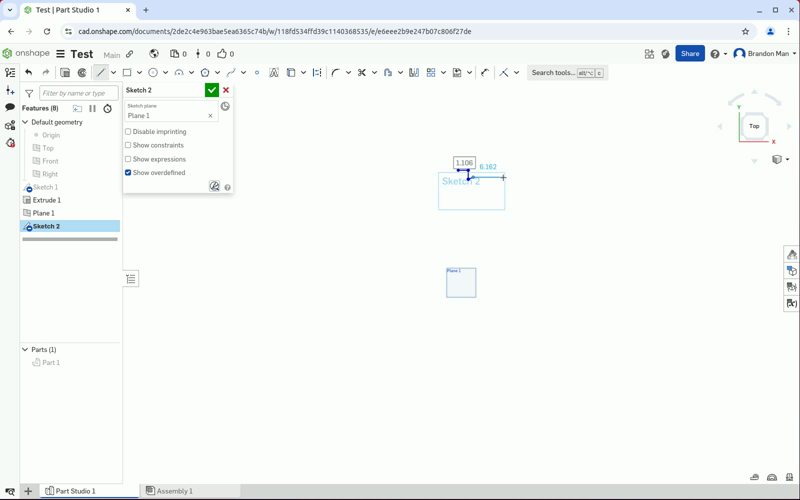
mouse_move(469, 166)
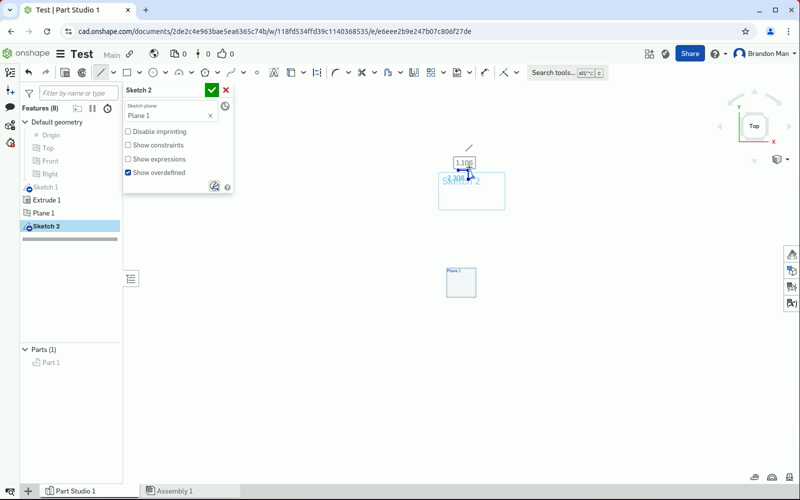
scroll(6)
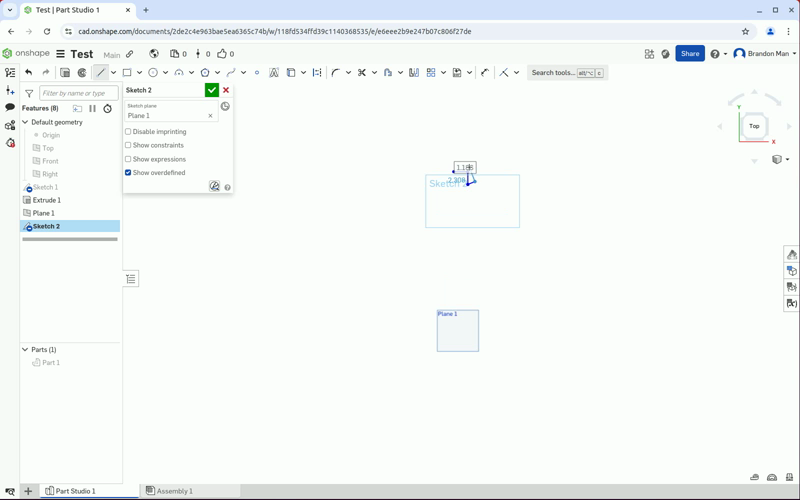
scroll(6)
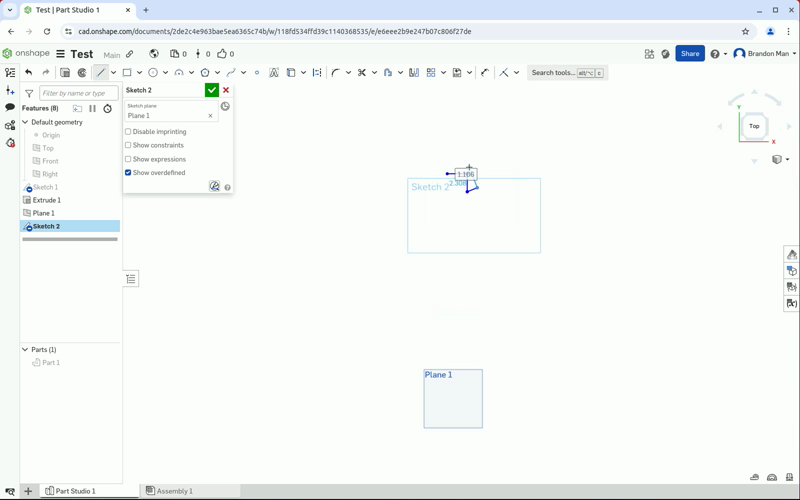
scroll(6)
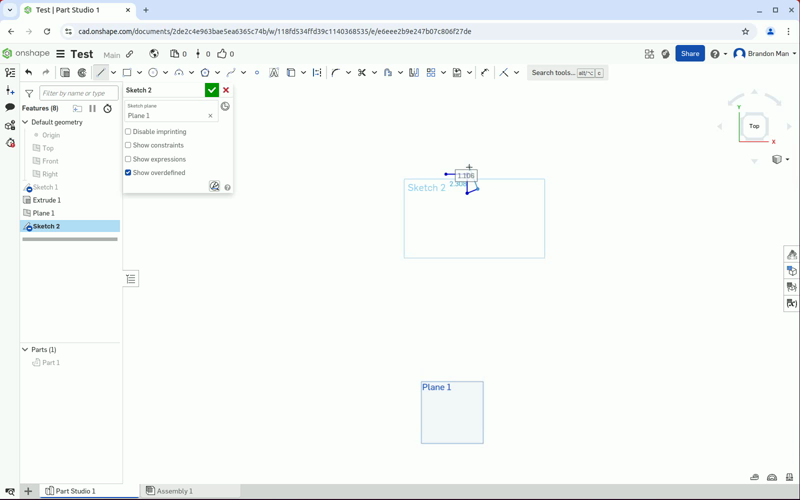
scroll(6)
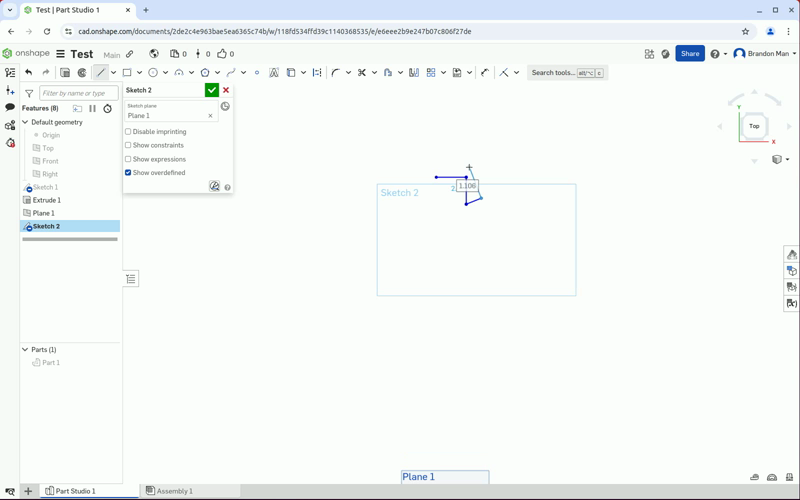
scroll(6)
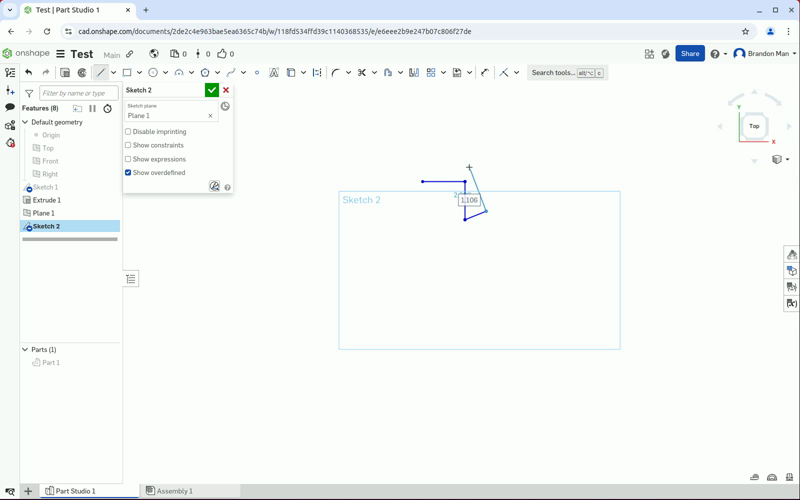
scroll(6)
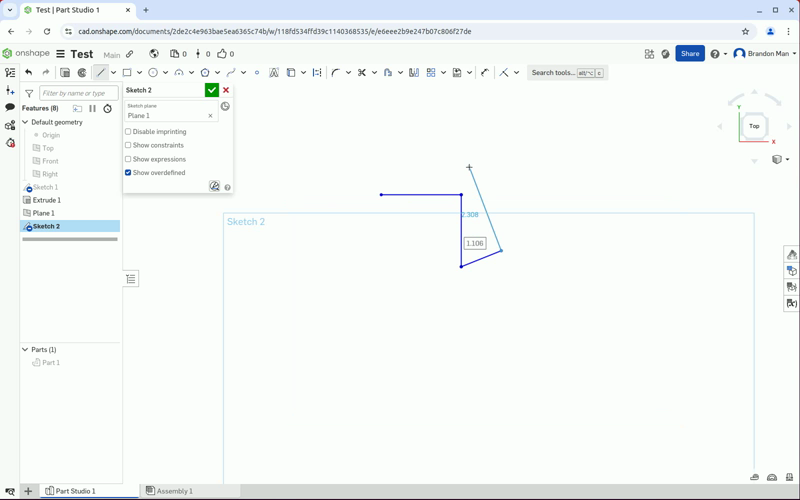
scroll(6)
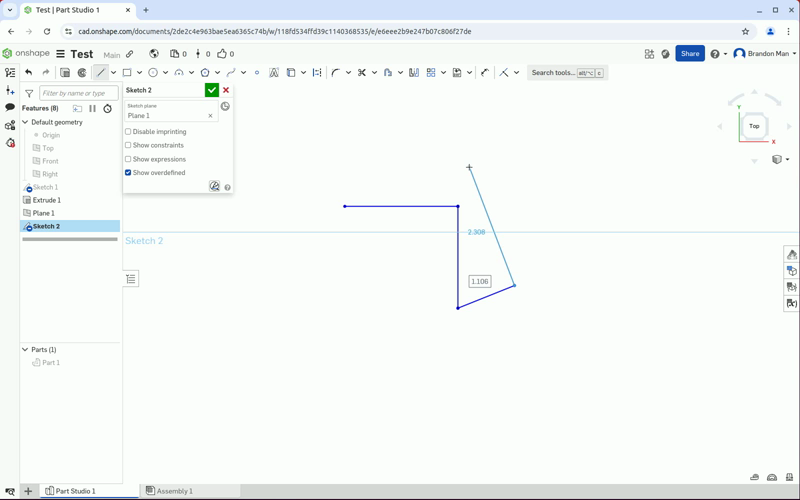
click(469, 166)
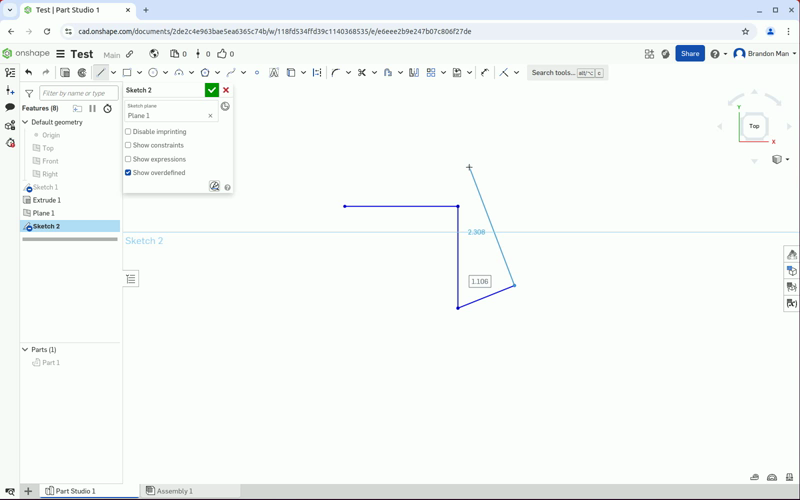
scroll(-6)
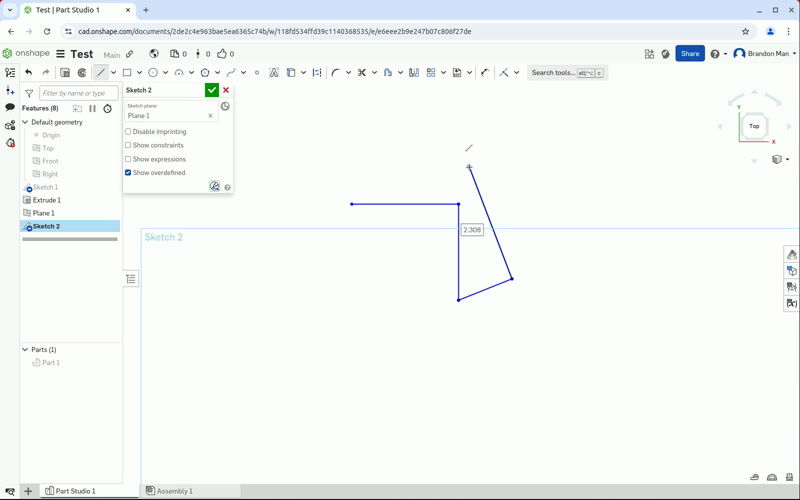
scroll(-6)
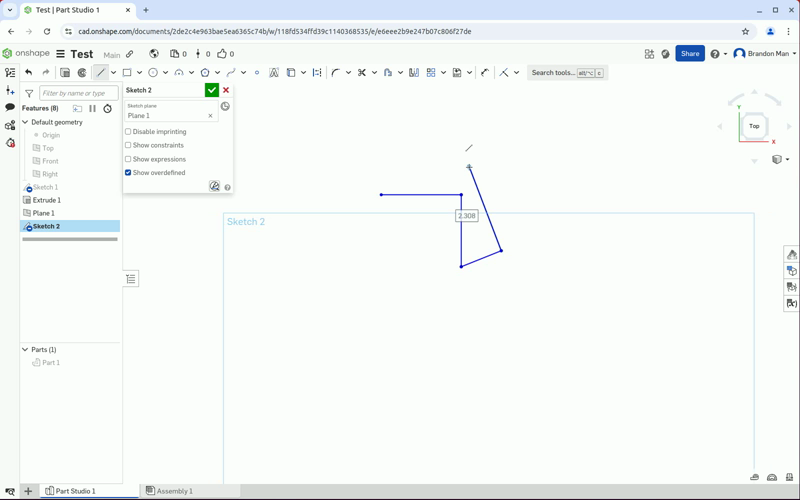
scroll(-6)
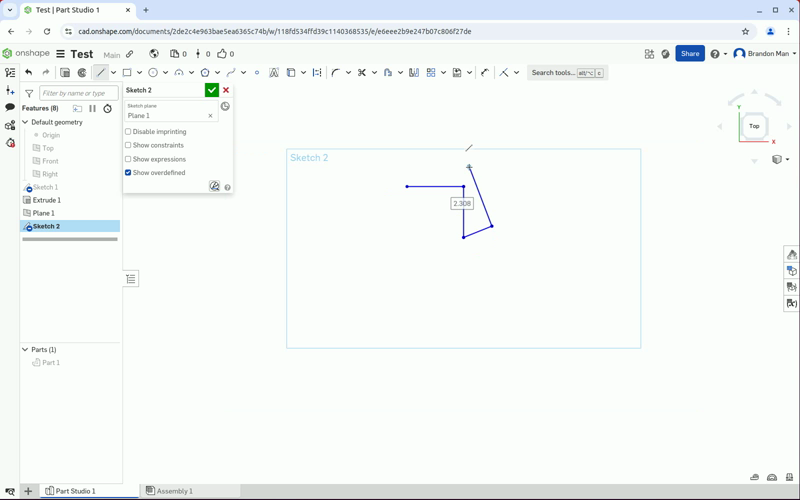
scroll(-6)
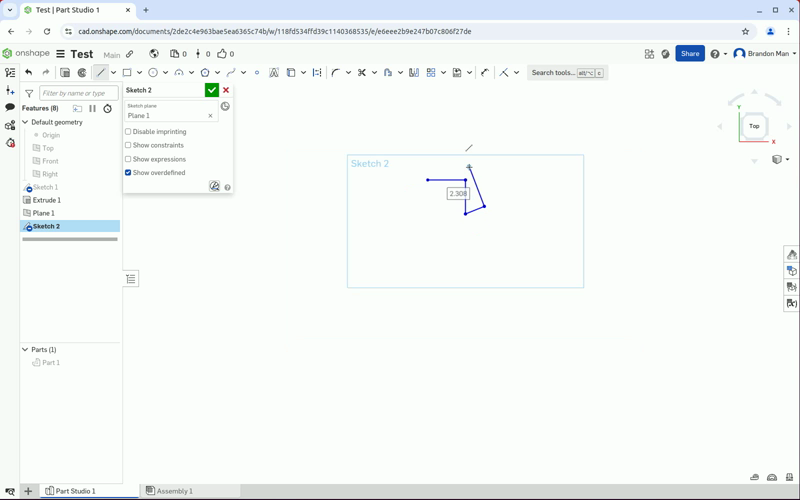
scroll(-6)
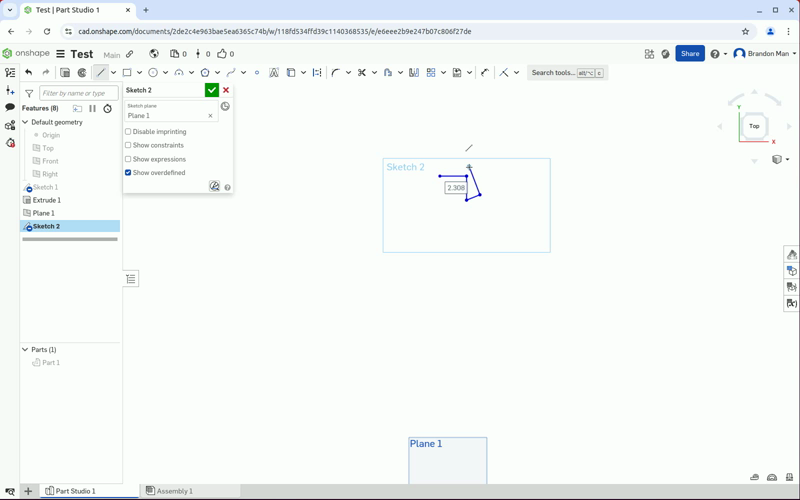
scroll(-6)
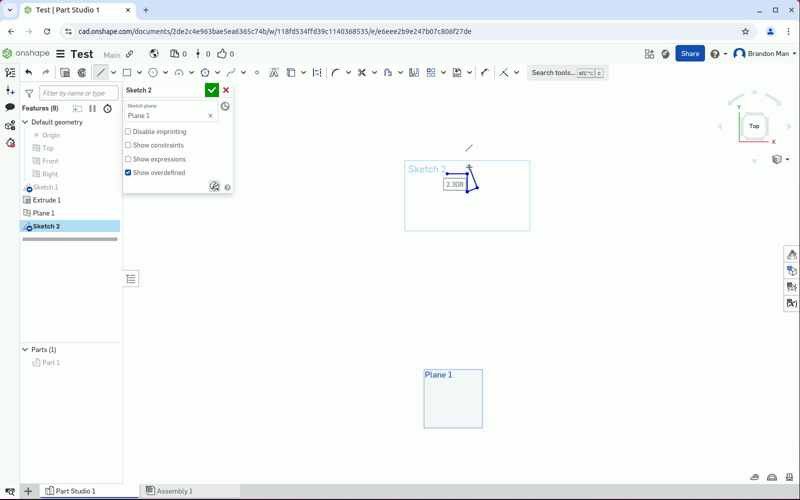
scroll(-6)
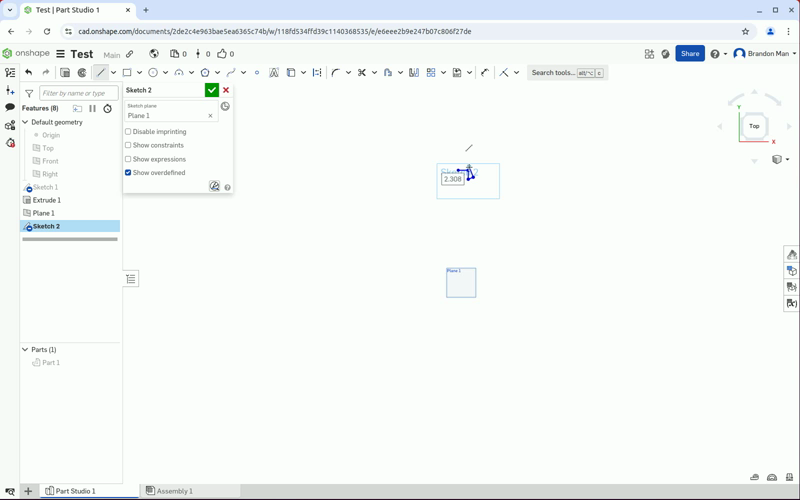
key_up(shift)
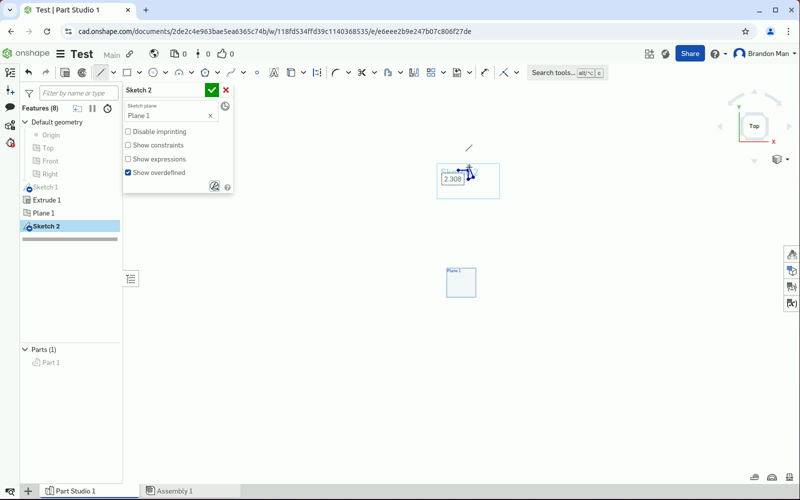
mouse_move(499, 166)
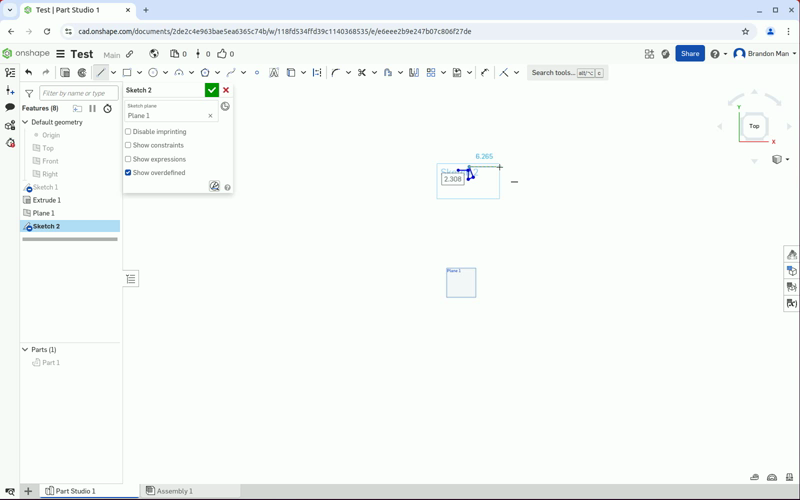
key_down(shift)
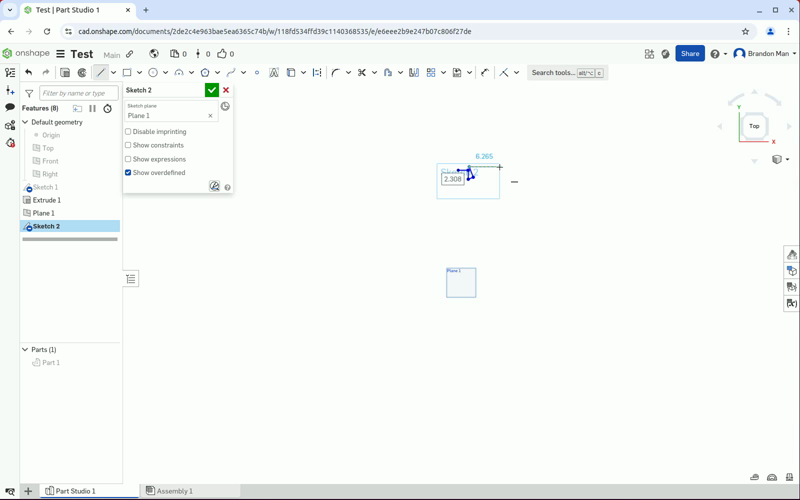
mouse_move(458, 170)
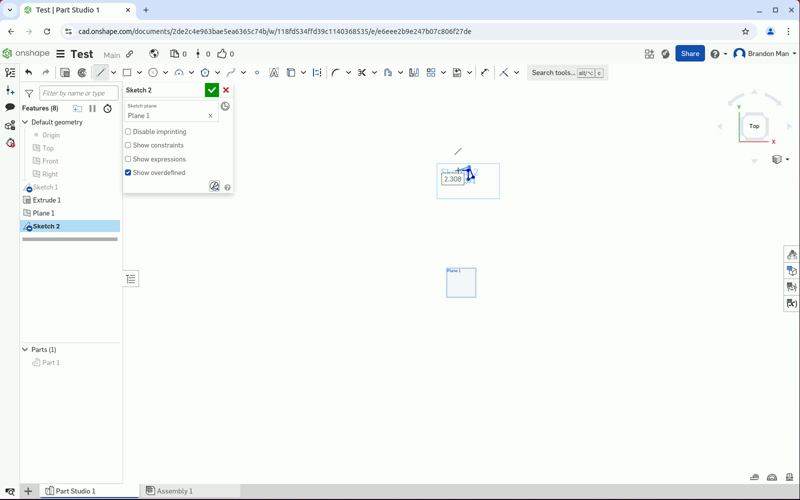
key_up(shift)
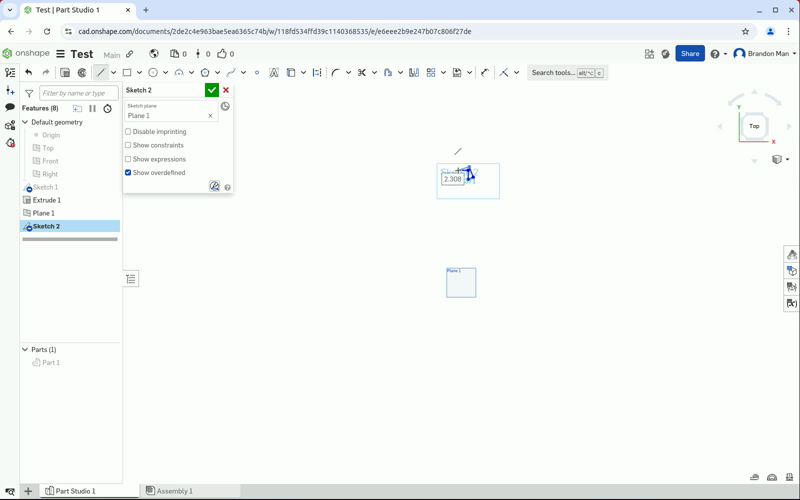
click(458, 170)
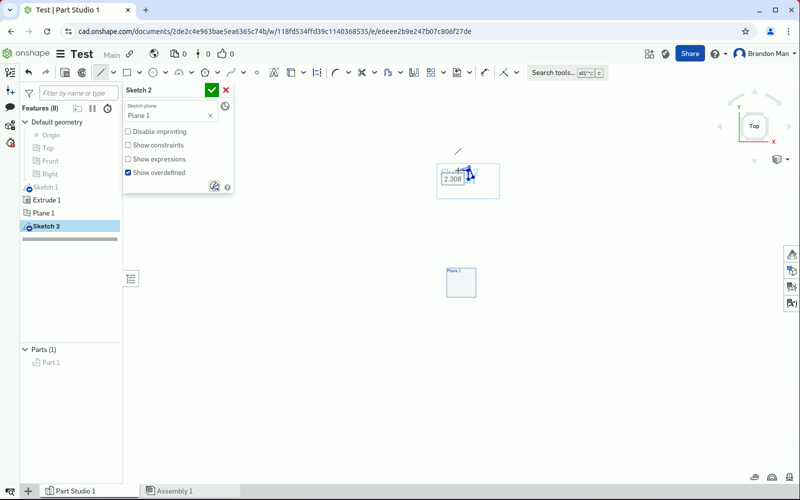
key(esc)
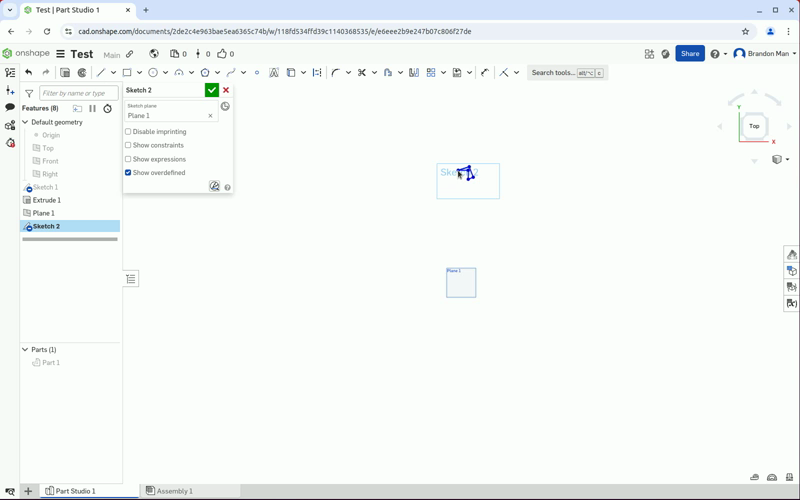
mouse_move(470, 172)
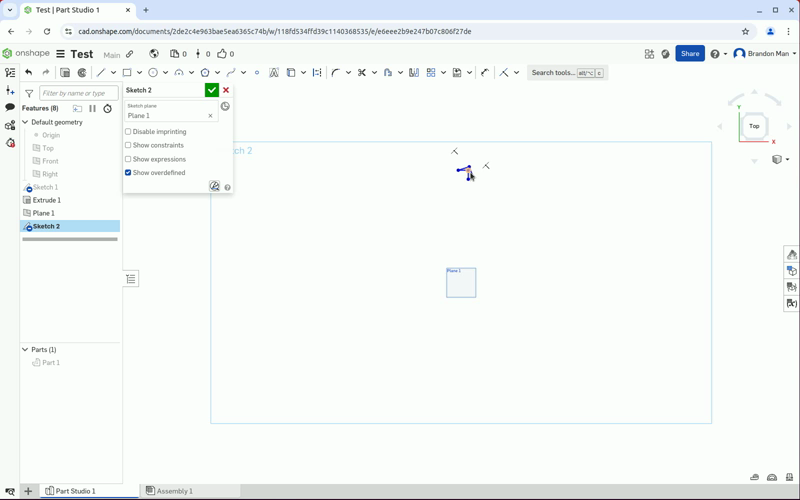
scroll(6)
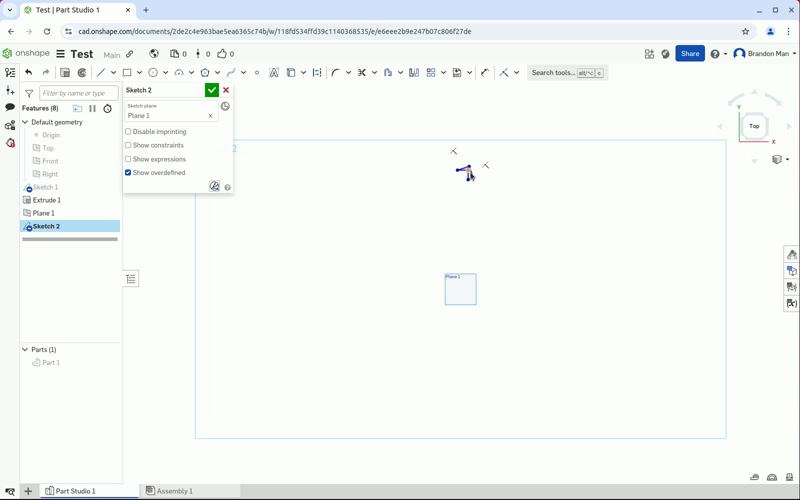
scroll(6)
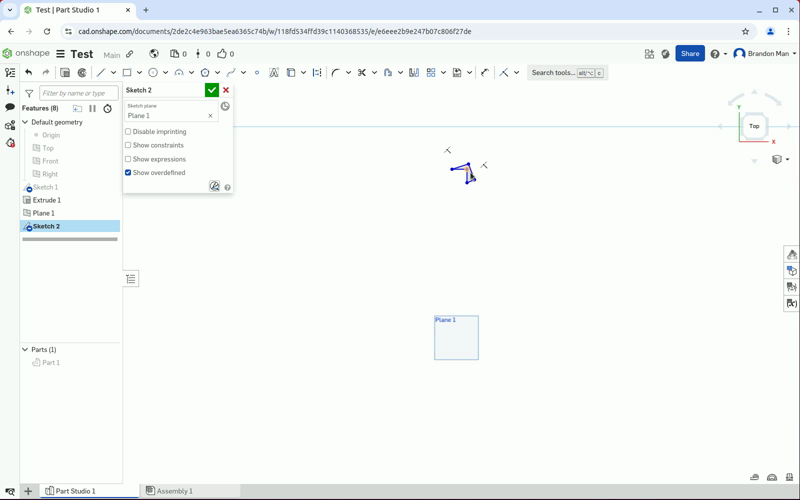
scroll(6)
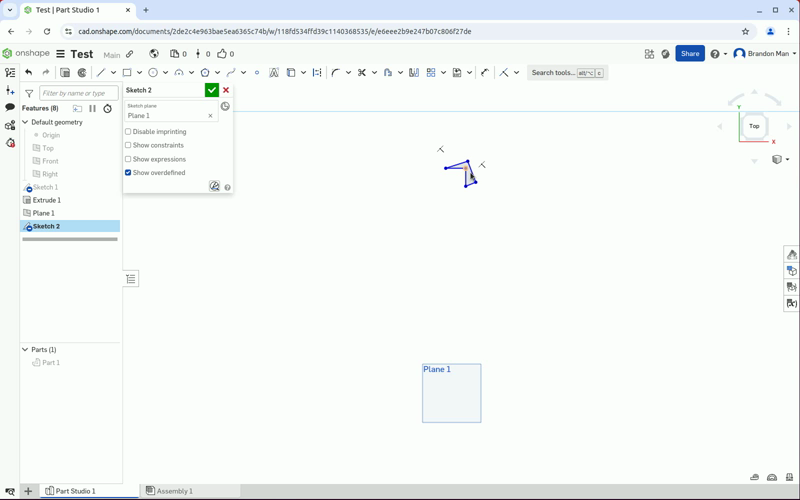
scroll(6)
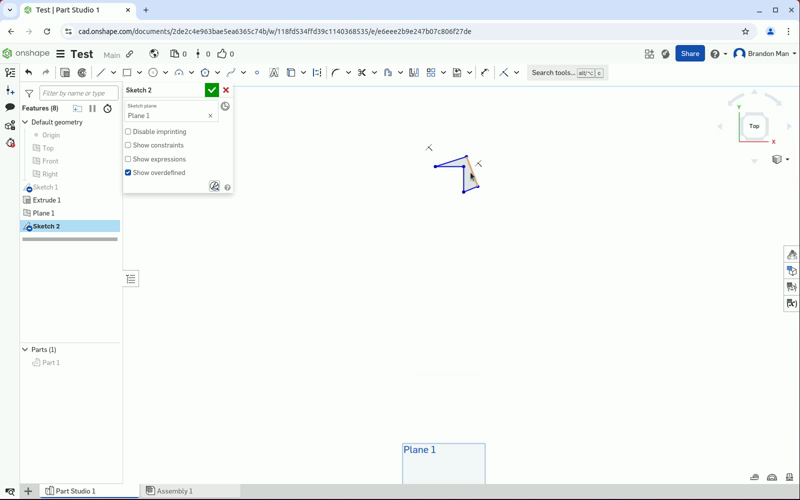
scroll(6)
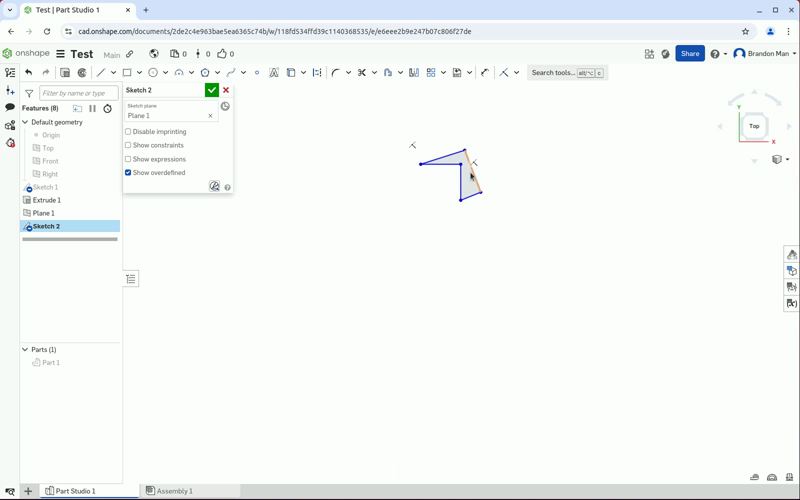
scroll(6)
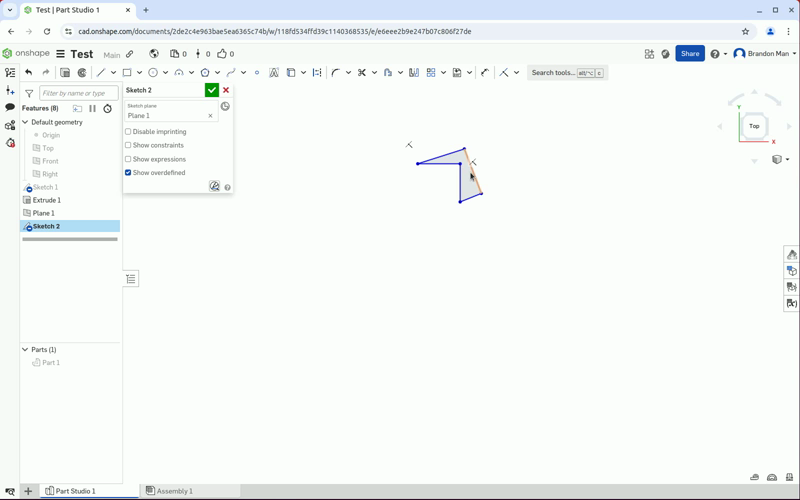
scroll(6)
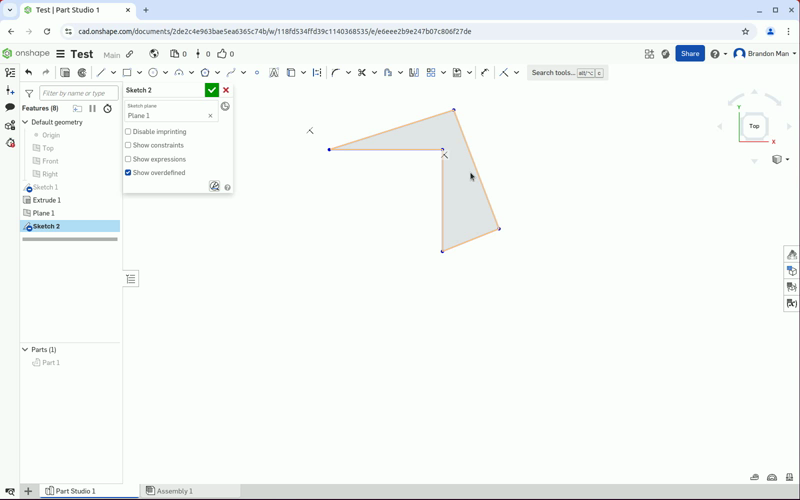
click(470, 172)
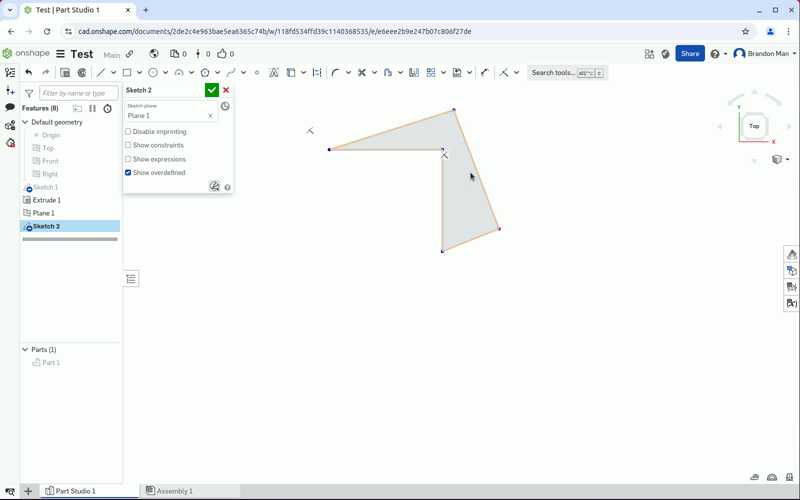
scroll(-6)
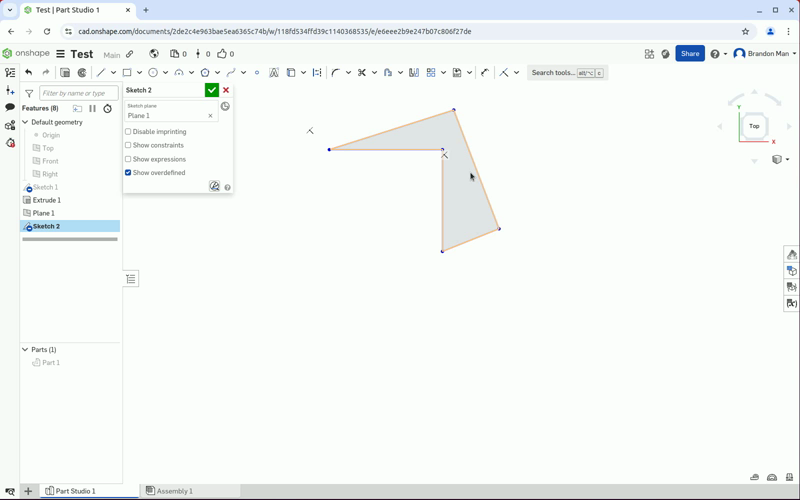
scroll(-6)
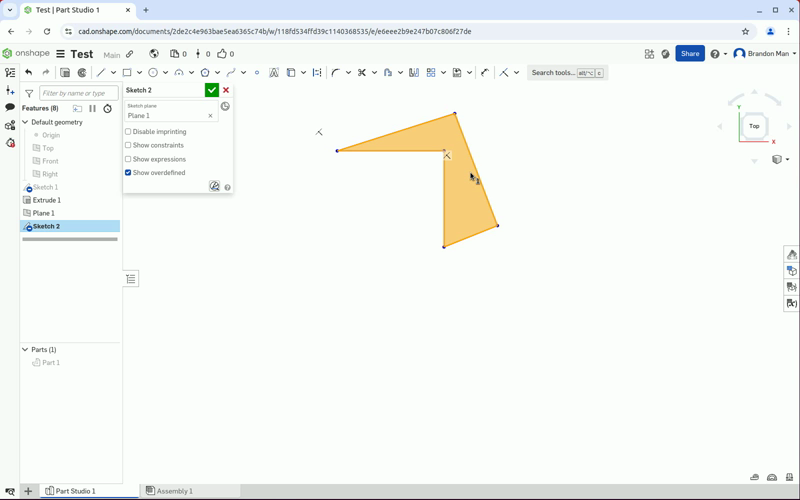
scroll(-6)
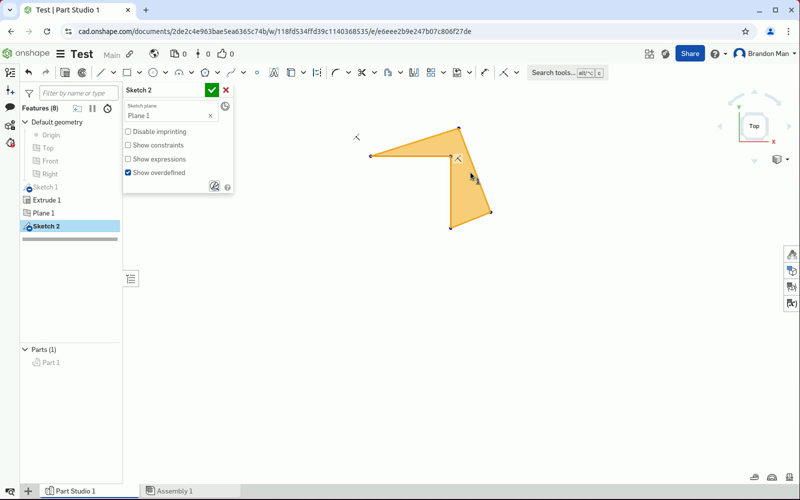
scroll(-6)
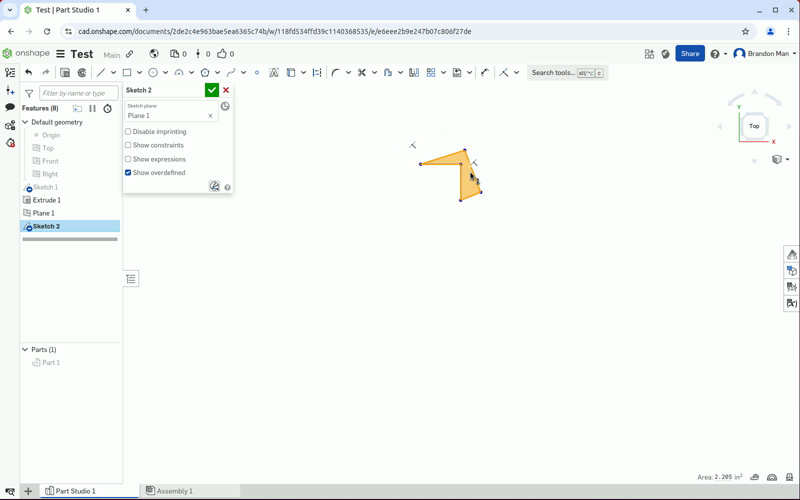
scroll(-6)
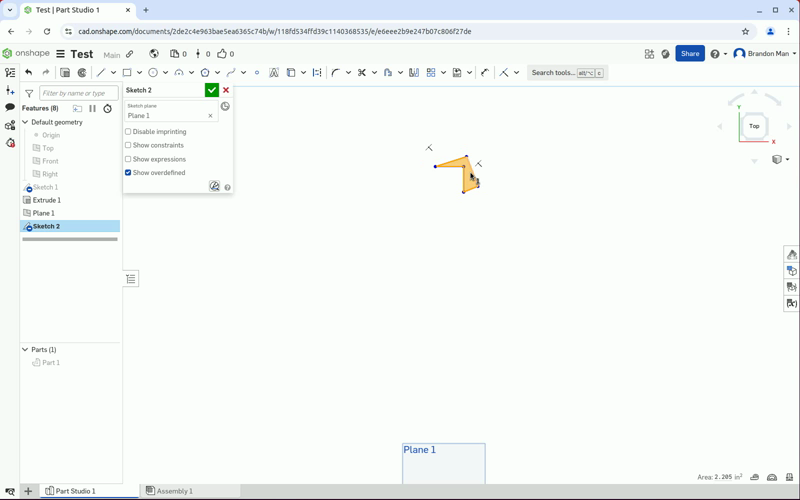
scroll(-6)
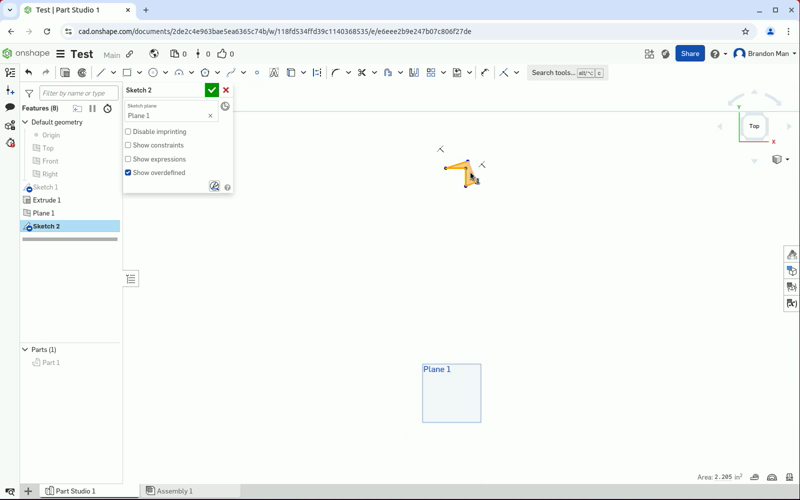
scroll(-6)
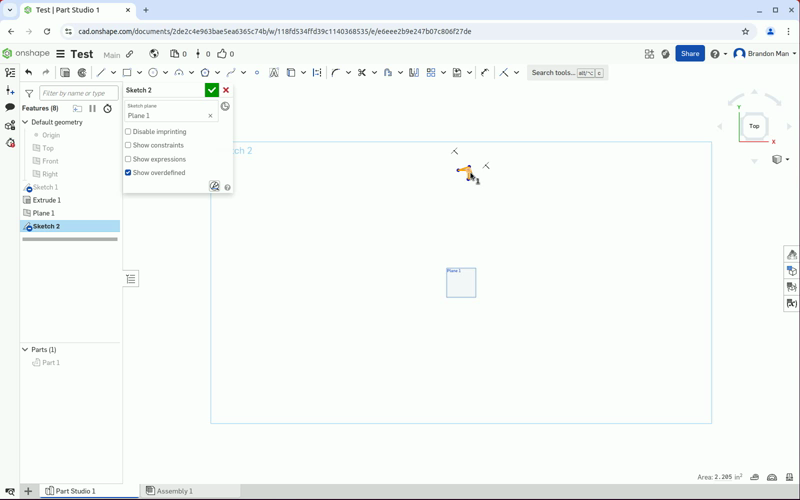
mouse_move(73, 352)
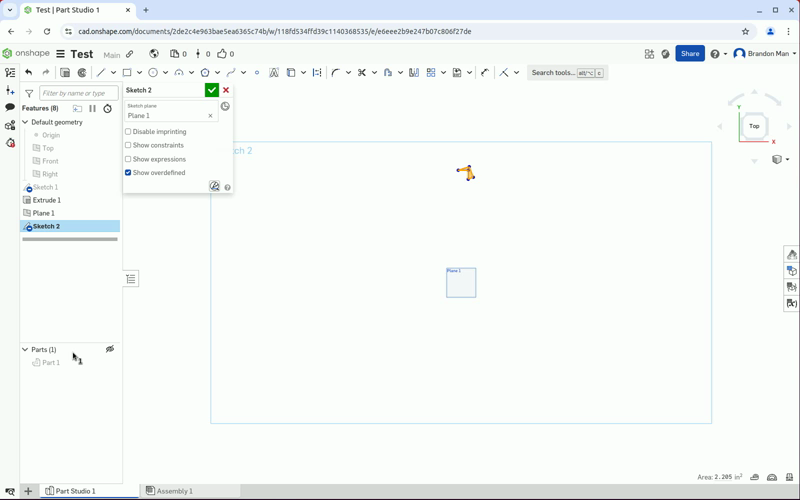
key(shift+y)
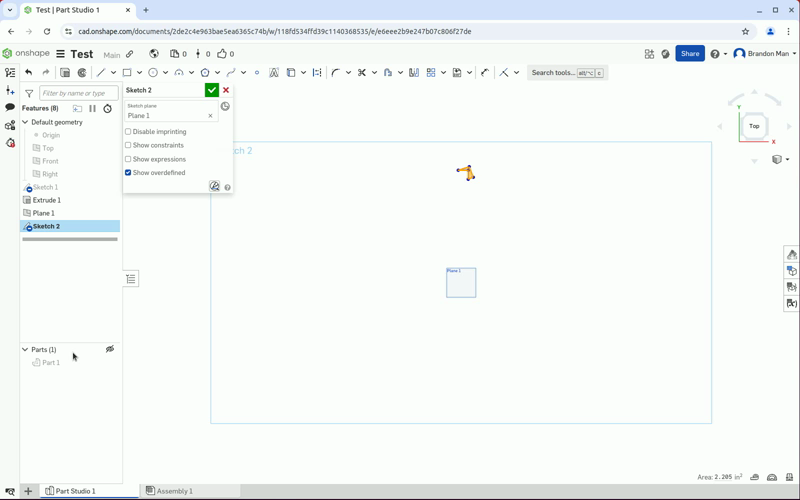
key(shift+e)
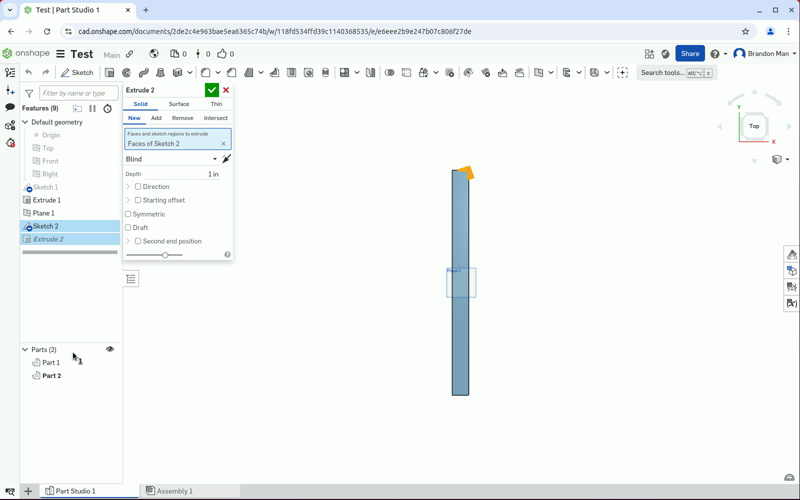
mouse_move(143, 106)
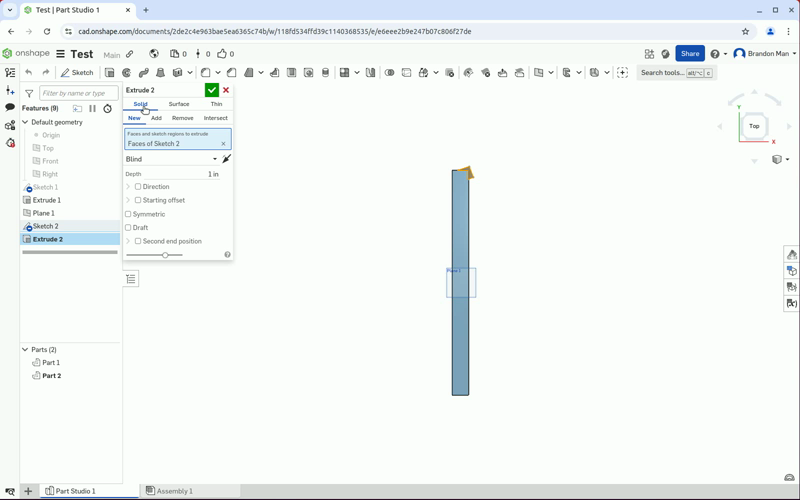
click(143, 106)
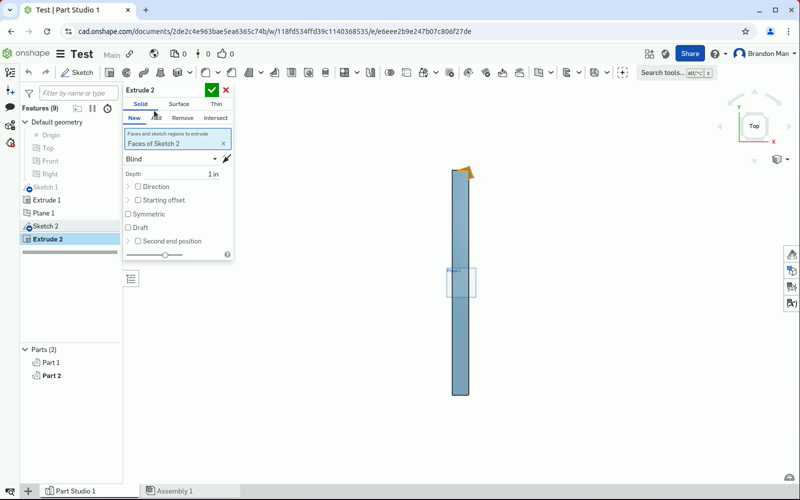
mouse_move(186, 120)
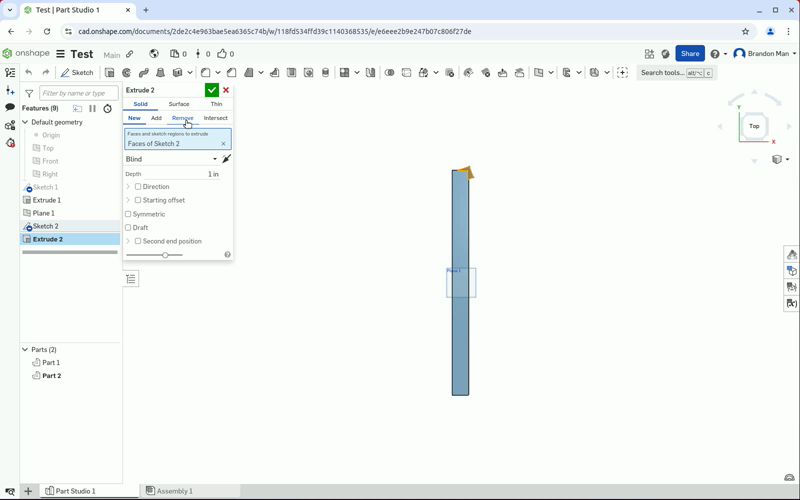
click(186, 120)
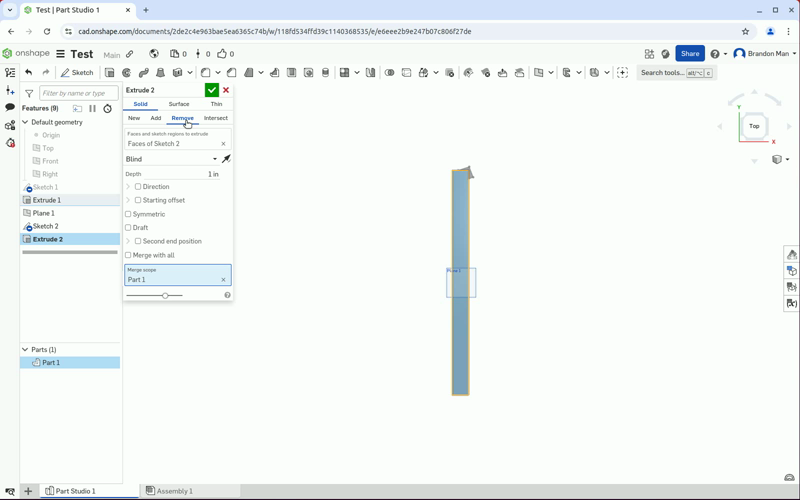
key(tab, 4)
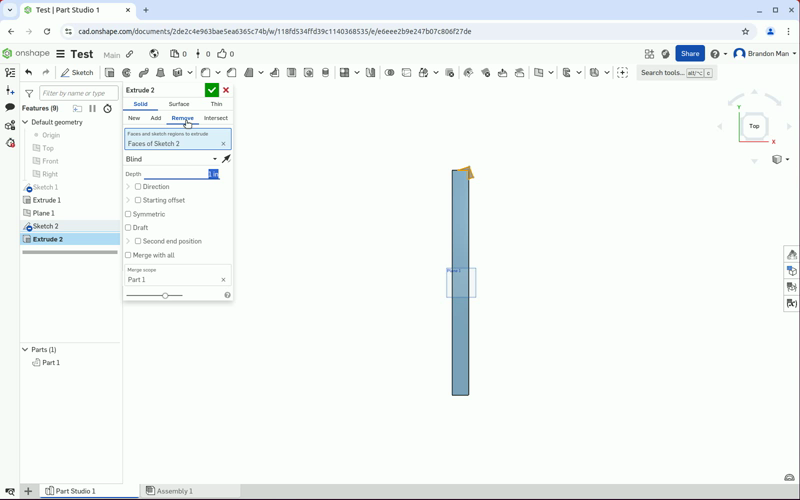
text(1.204)
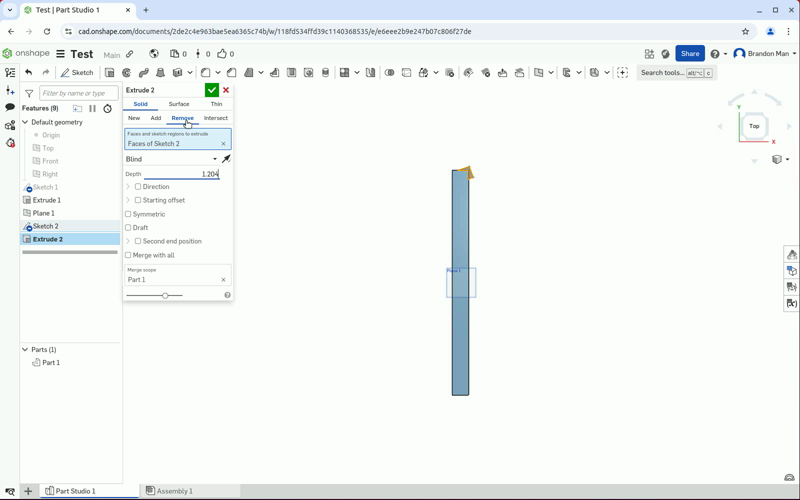
key(tab, 6)
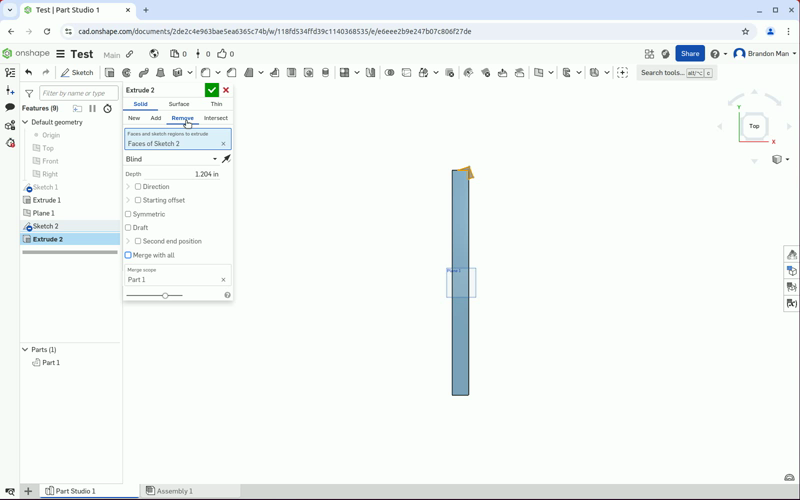
key(space)
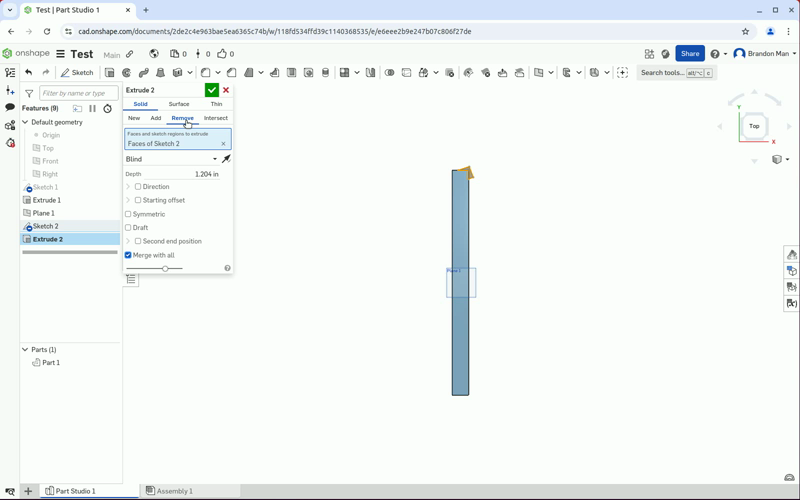
key(enter)
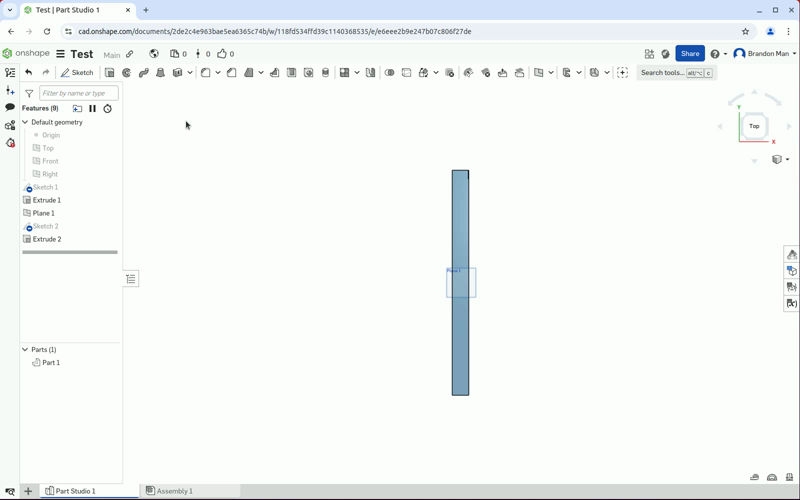
key(shift+h)
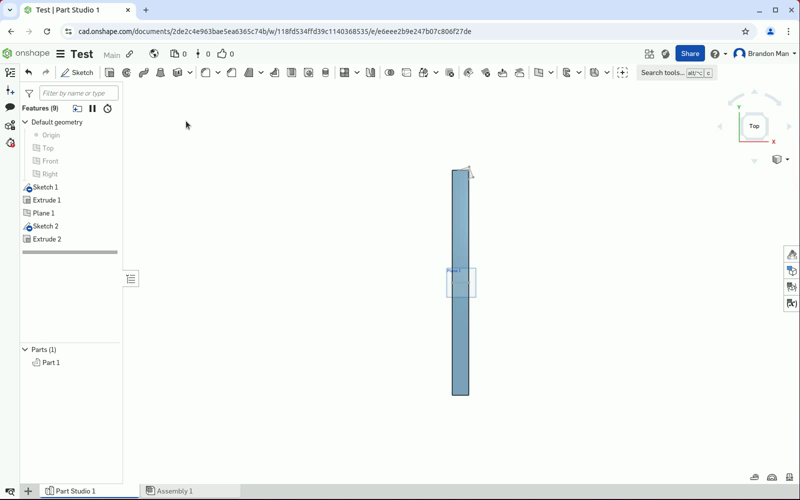
key(shift+h)
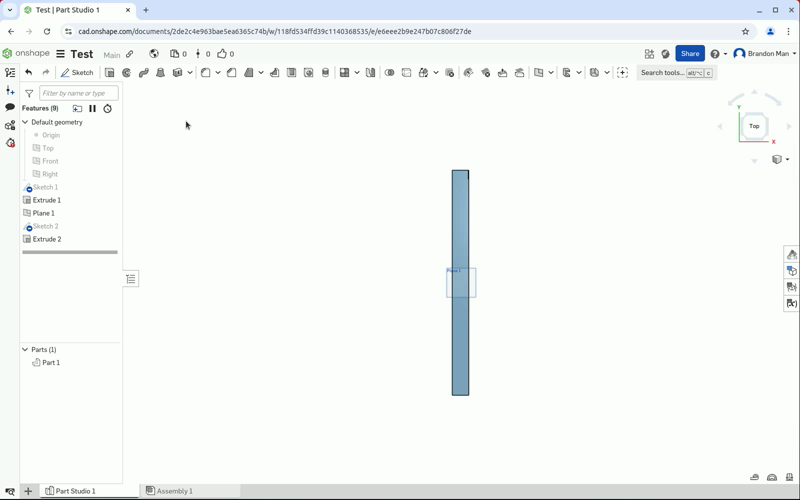
mouse_move(73, 189)
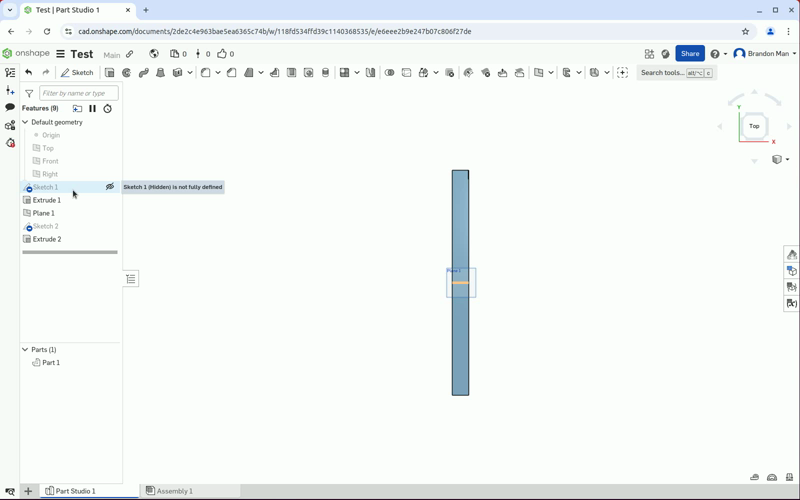
click(73, 189)
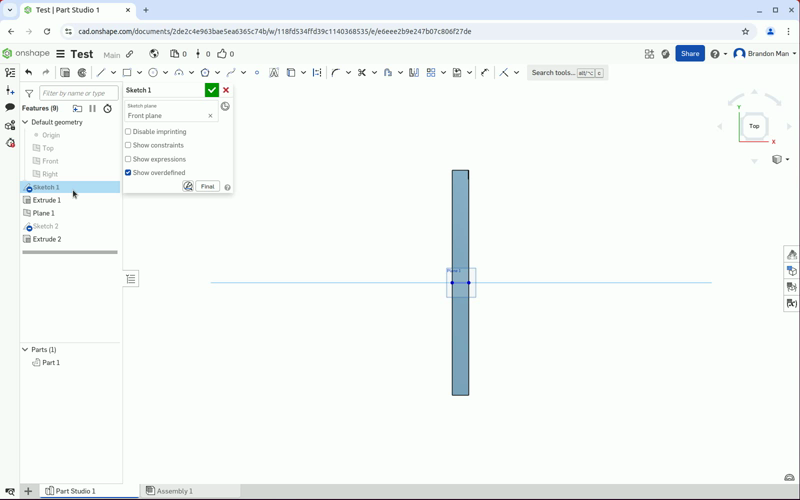
mouse_move(229, 92)
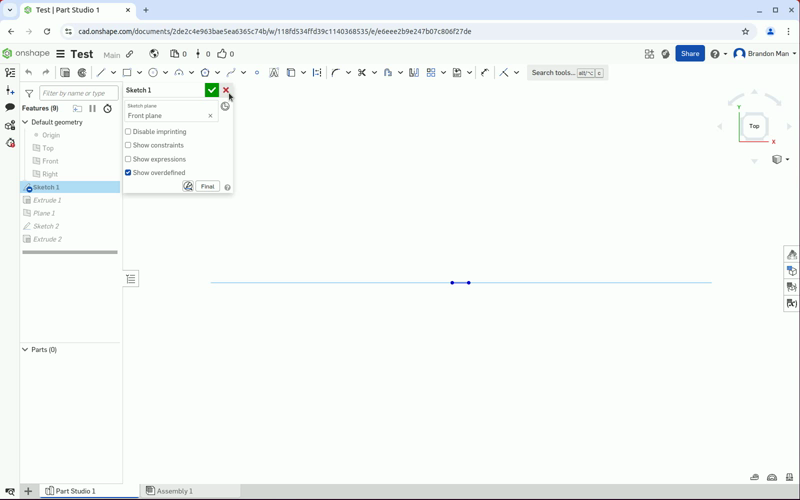
click(229, 92)
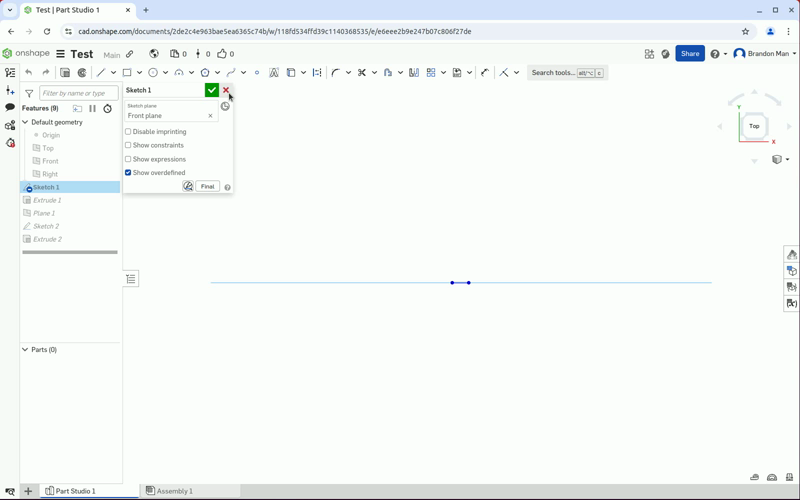
key(shift+s)
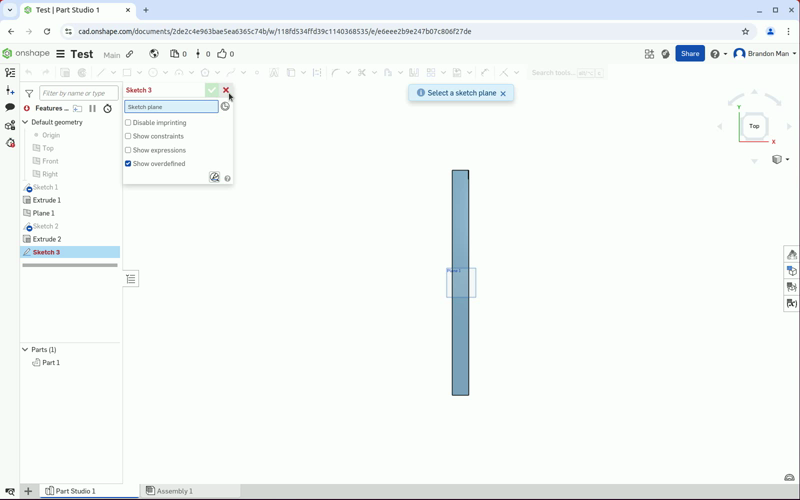
mouse_move(73, 215)
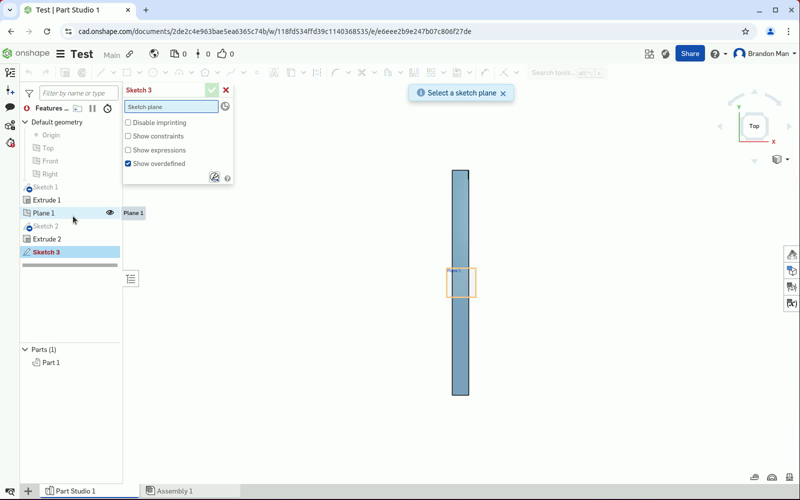
click(73, 215)
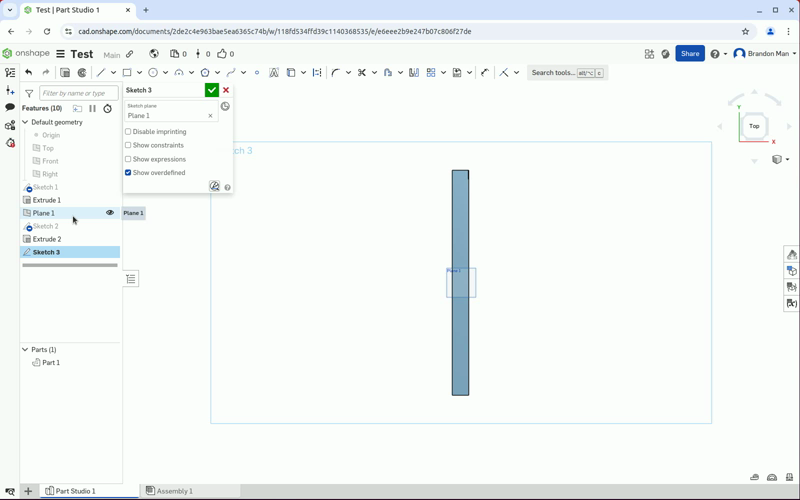
mouse_move(73, 352)
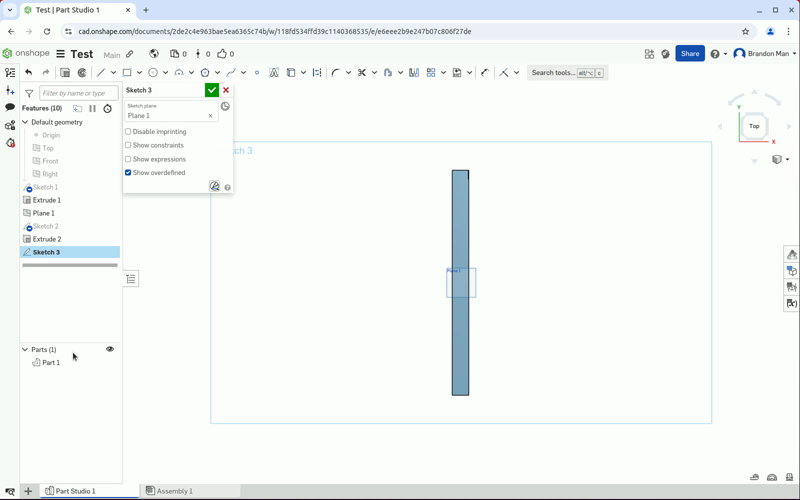
key(y)
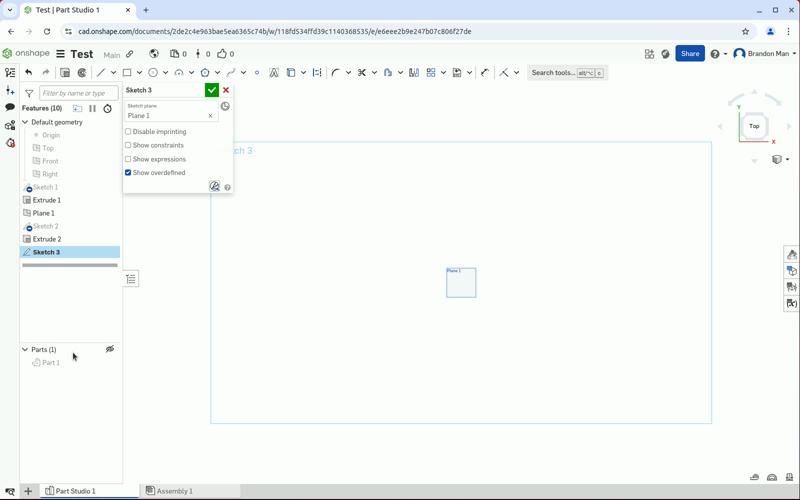
key(l)
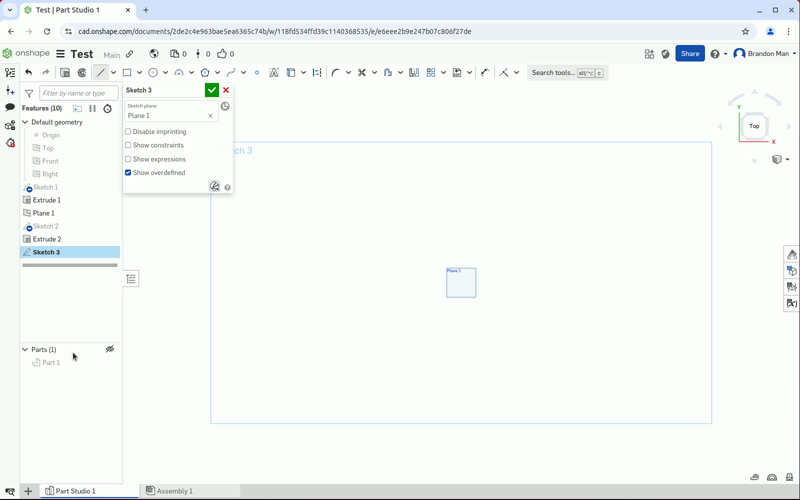
key_down(shift)
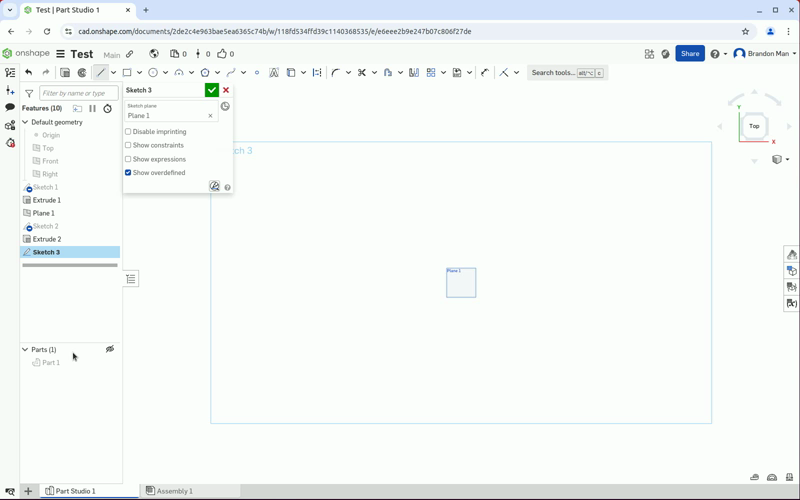
mouse_move(458, 170)
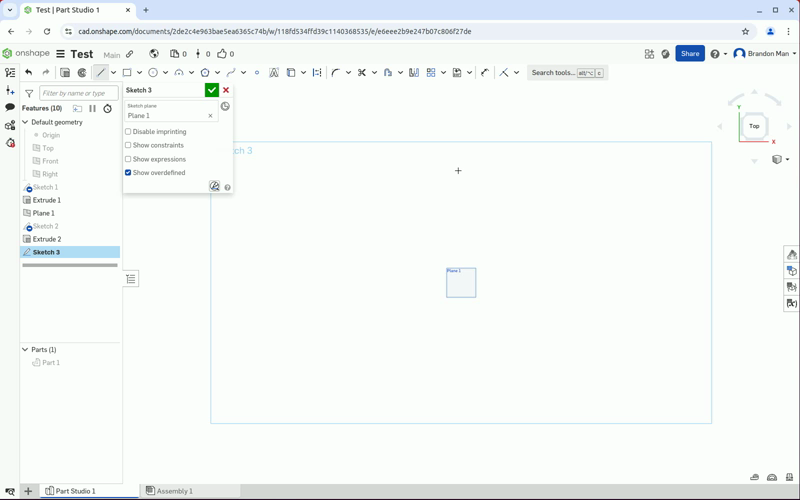
click(458, 170)
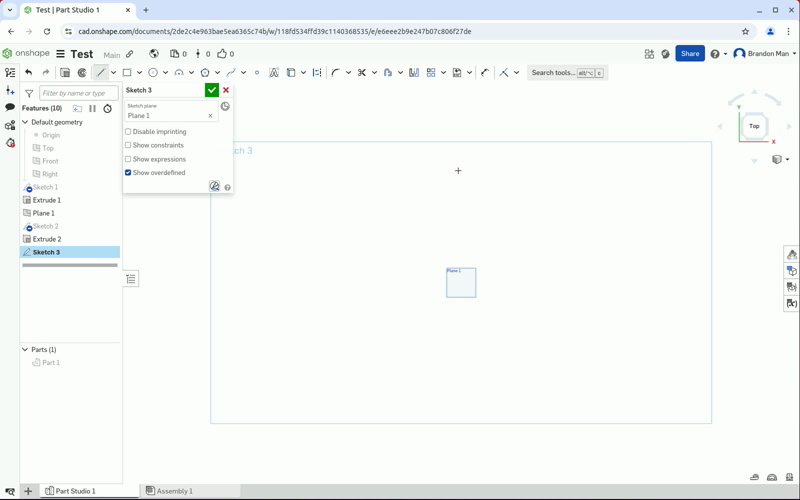
key_up(shift)
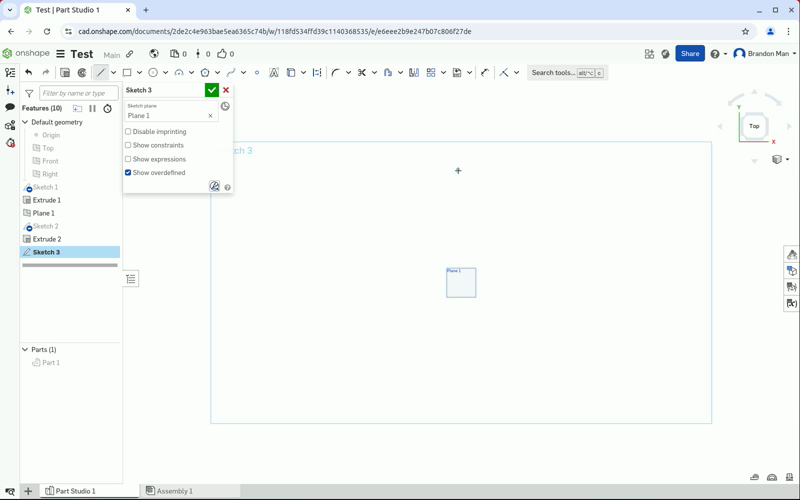
key_down(shift)
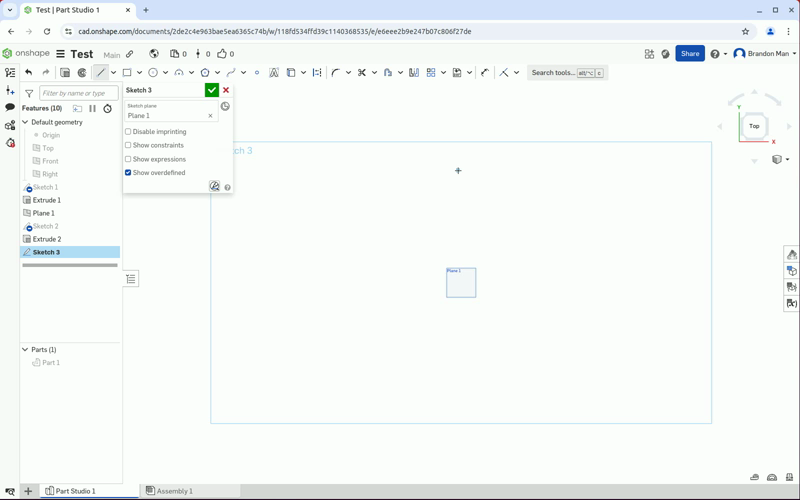
mouse_move(488, 170)
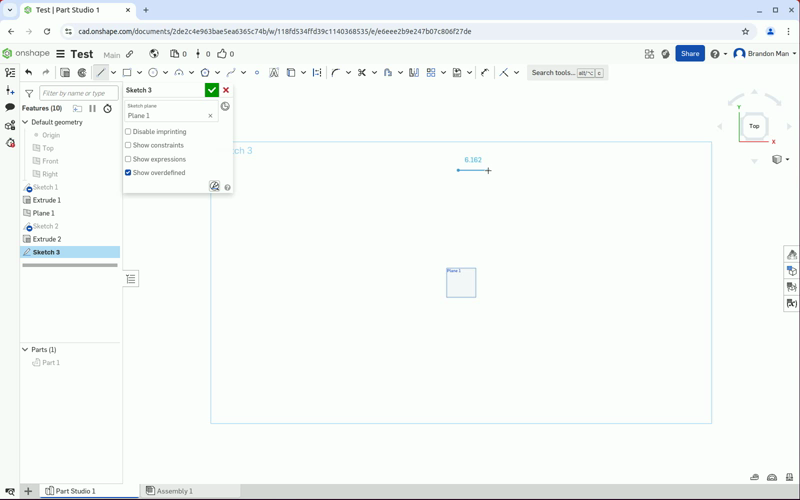
mouse_move(462, 182)
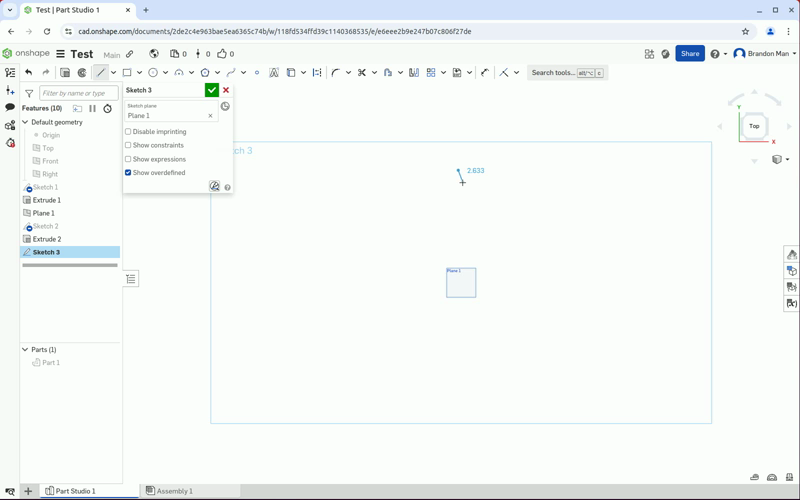
click(462, 182)
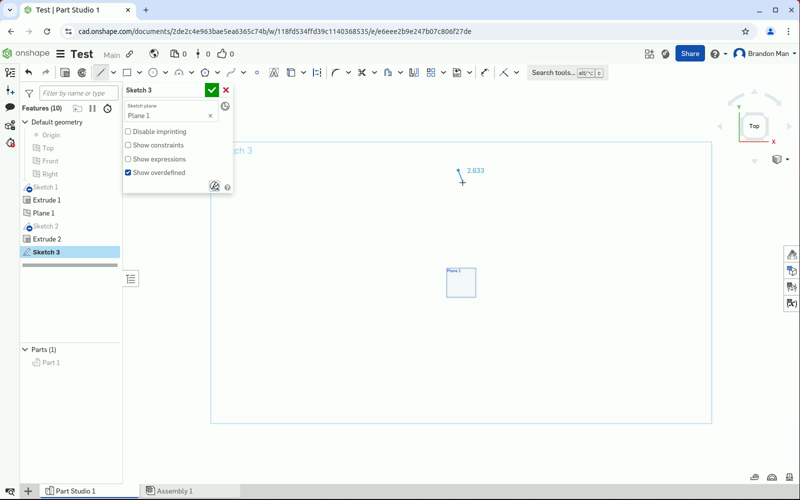
key_up(shift)
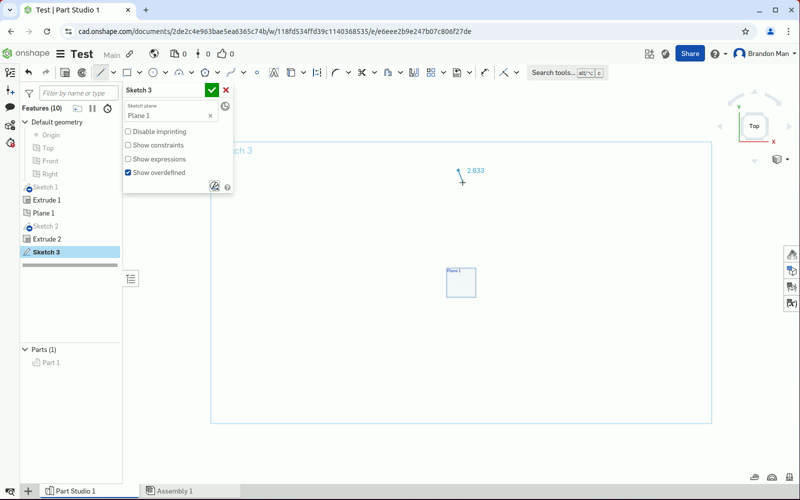
key_down(shift)
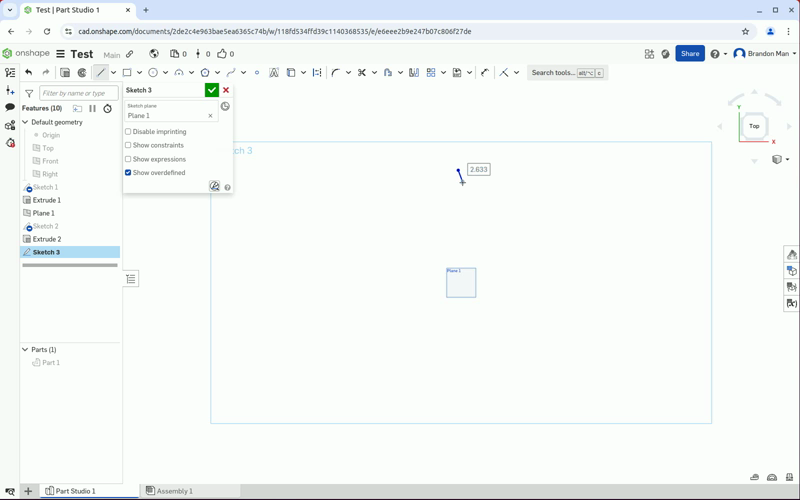
mouse_move(492, 182)
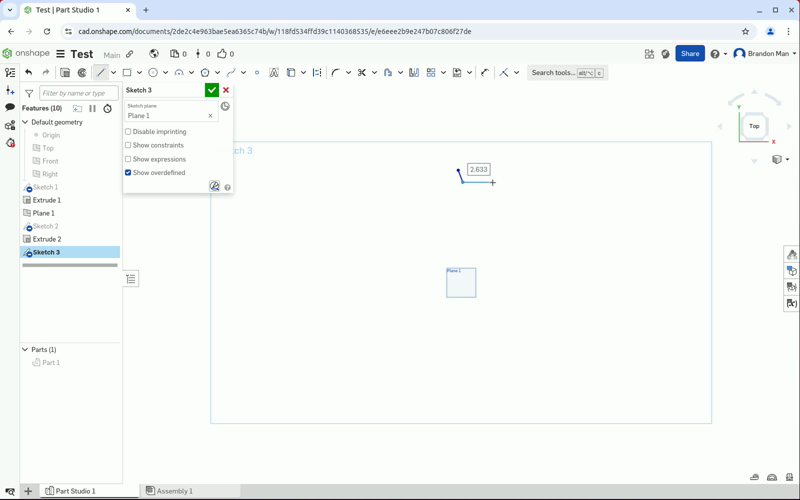
mouse_move(468, 179)
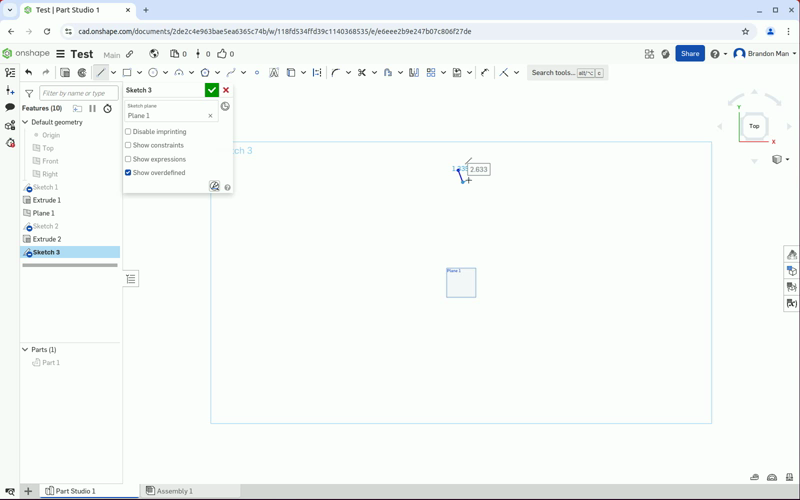
scroll(6)
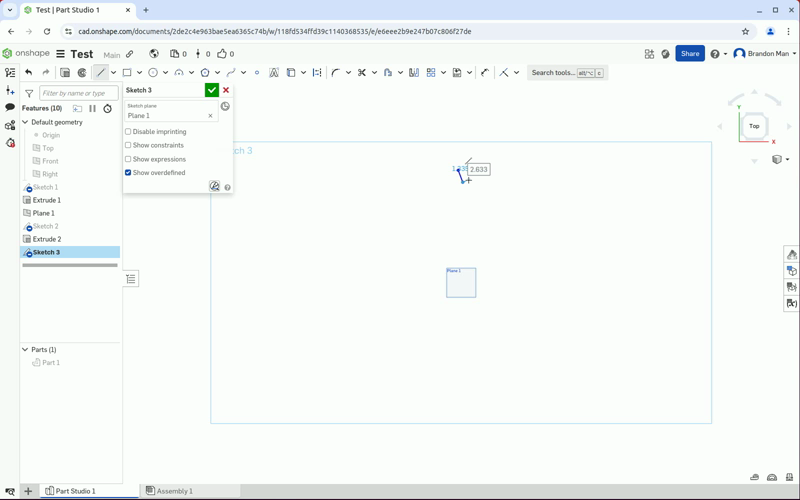
scroll(6)
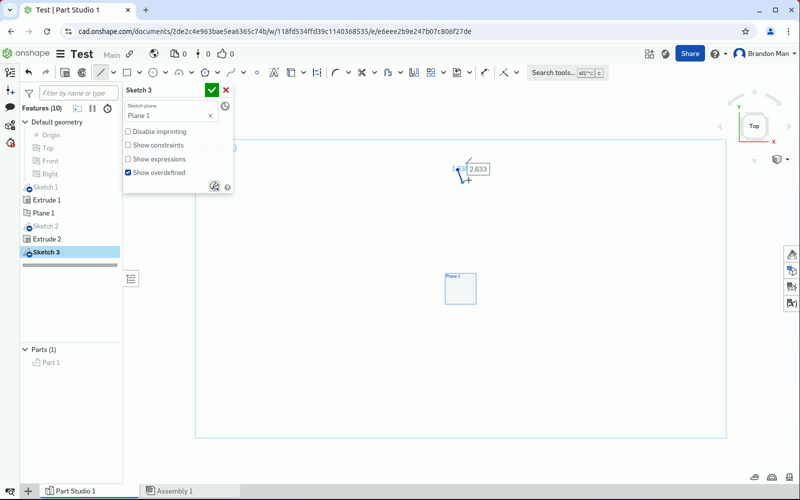
scroll(6)
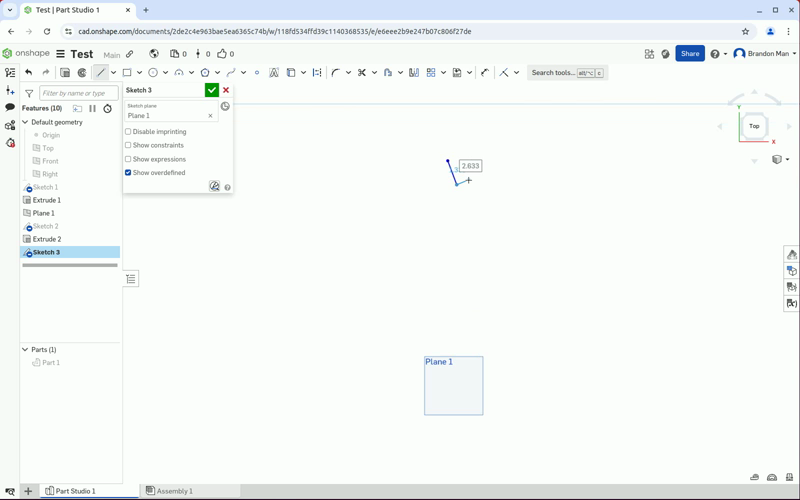
scroll(6)
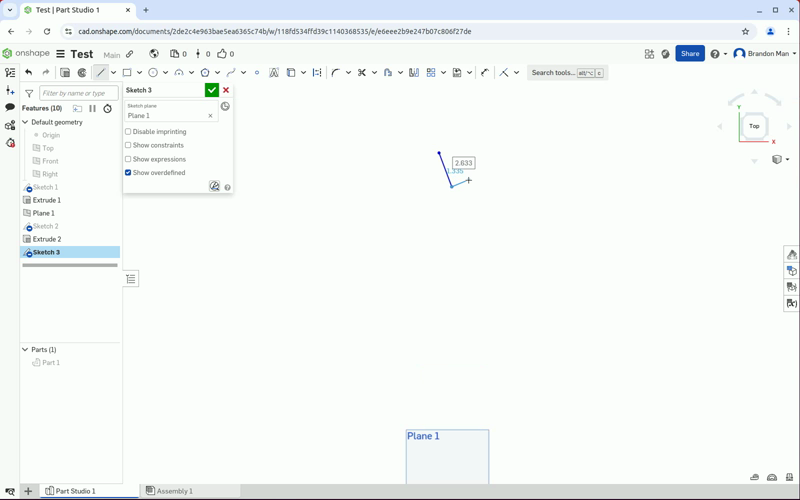
scroll(6)
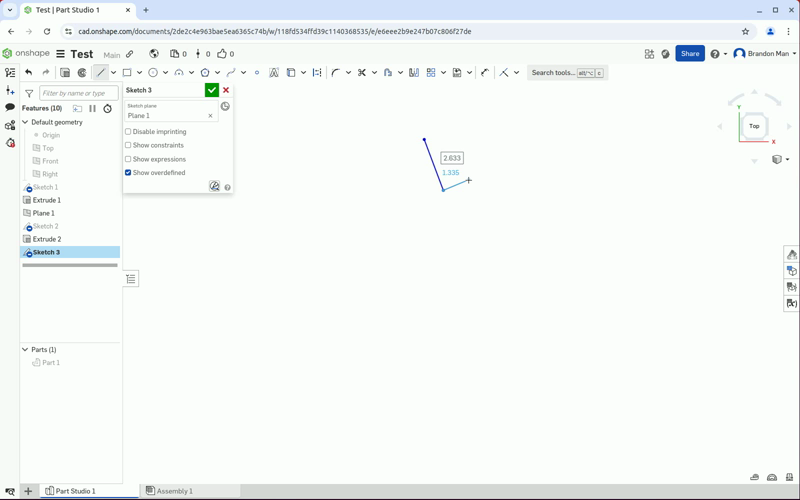
scroll(6)
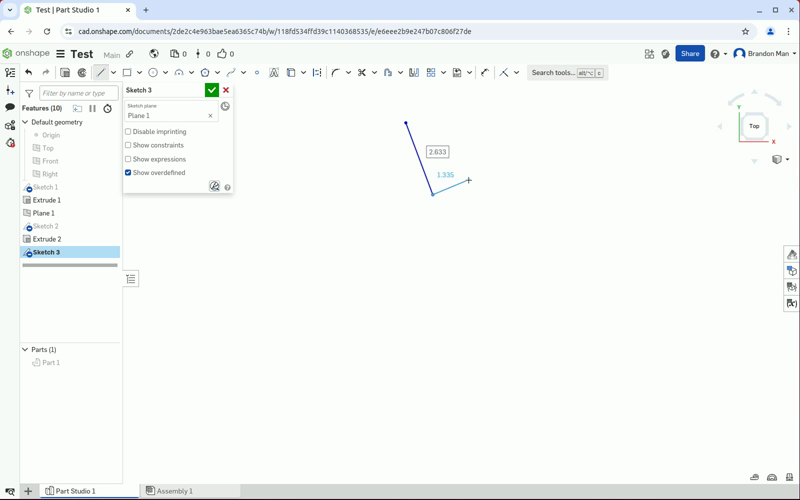
scroll(6)
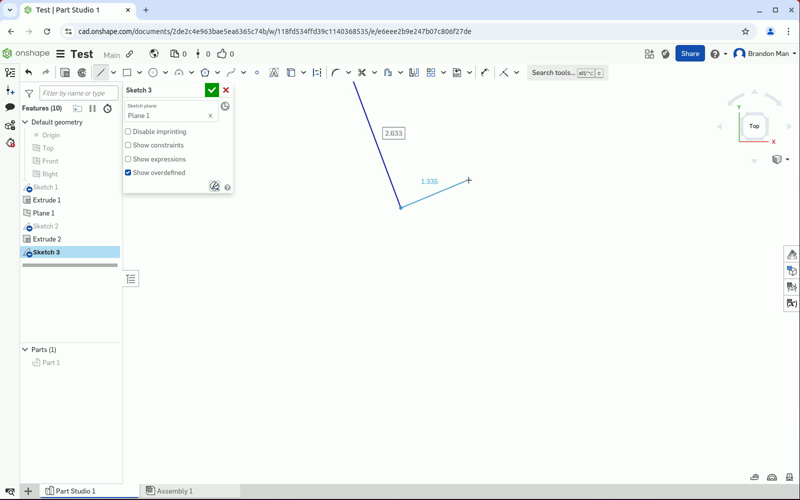
click(468, 179)
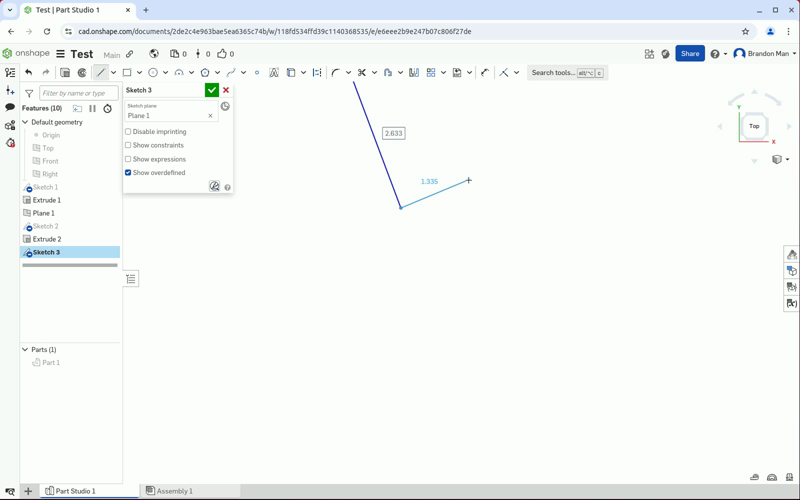
scroll(-6)
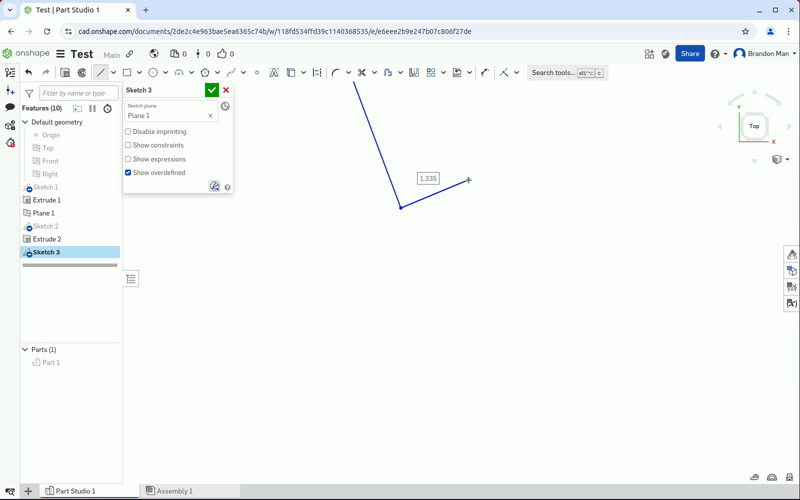
scroll(-6)
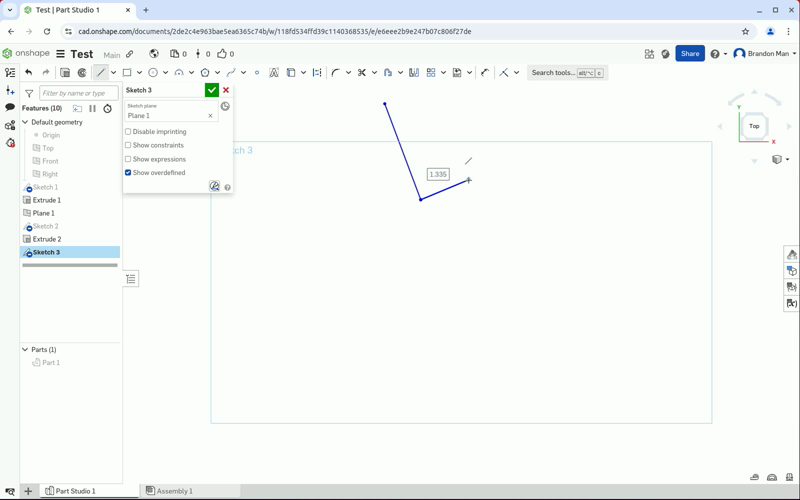
scroll(-6)
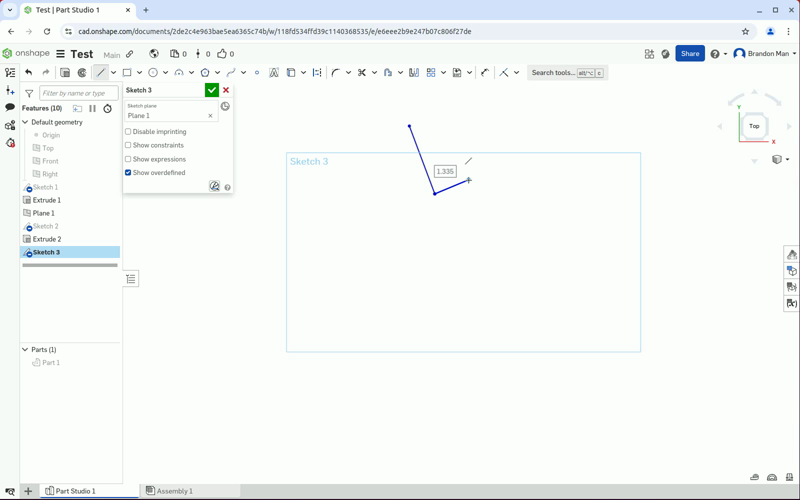
scroll(-6)
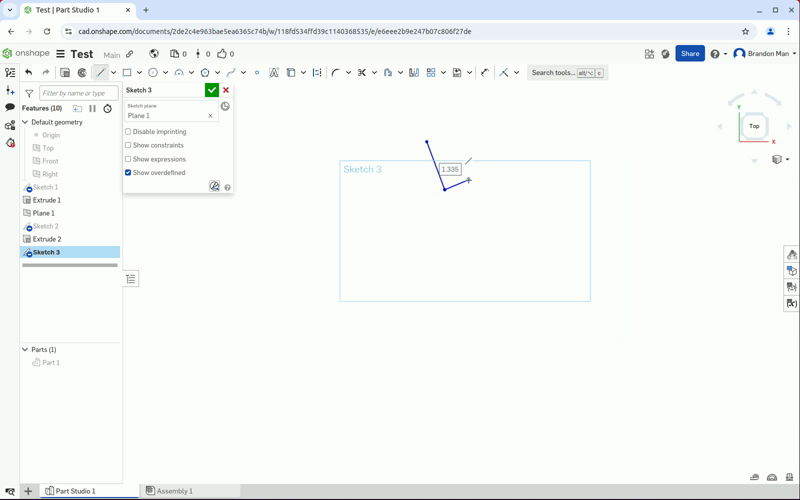
scroll(-6)
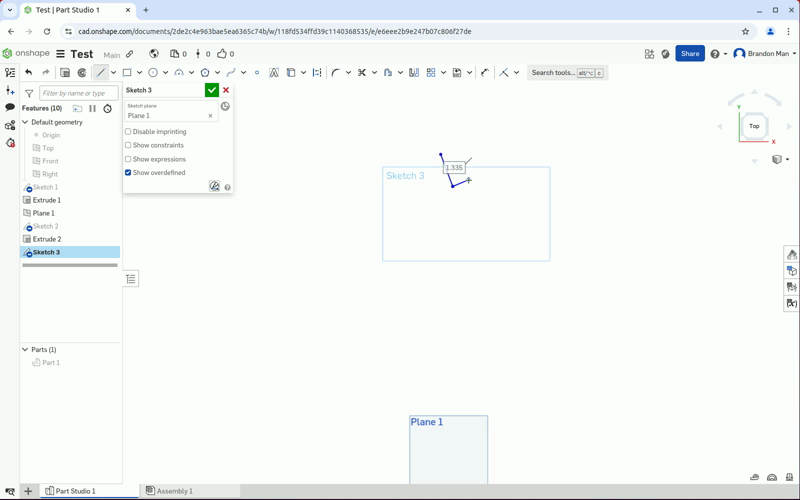
scroll(-6)
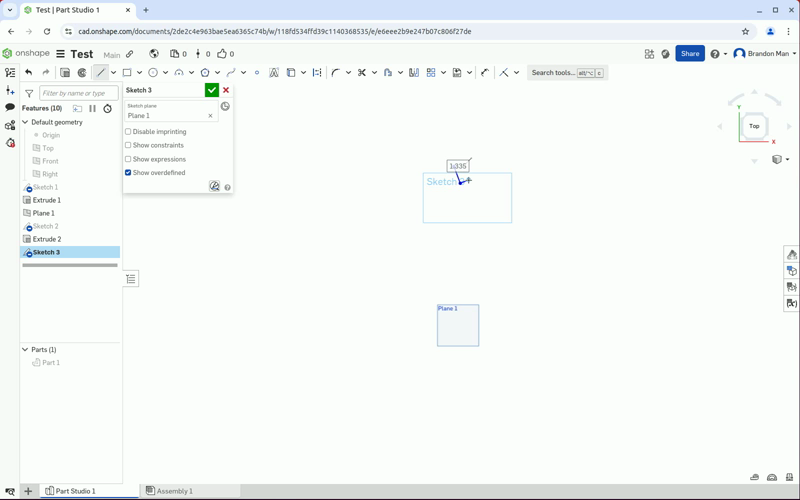
scroll(-6)
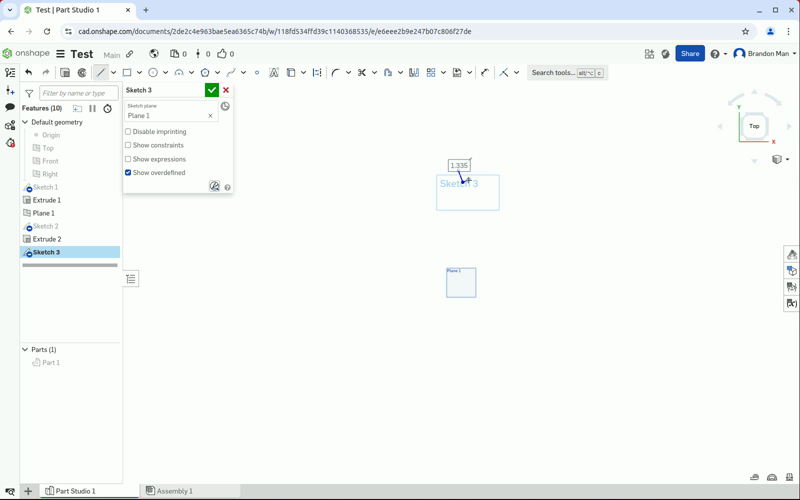
key_up(shift)
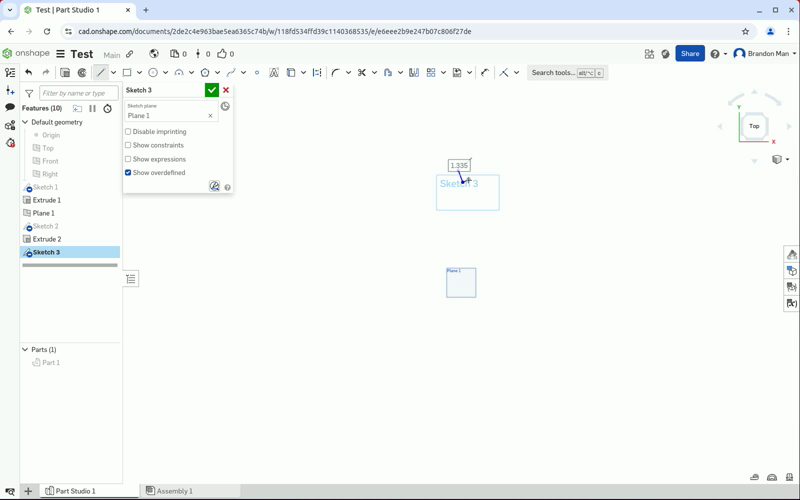
key_down(shift)
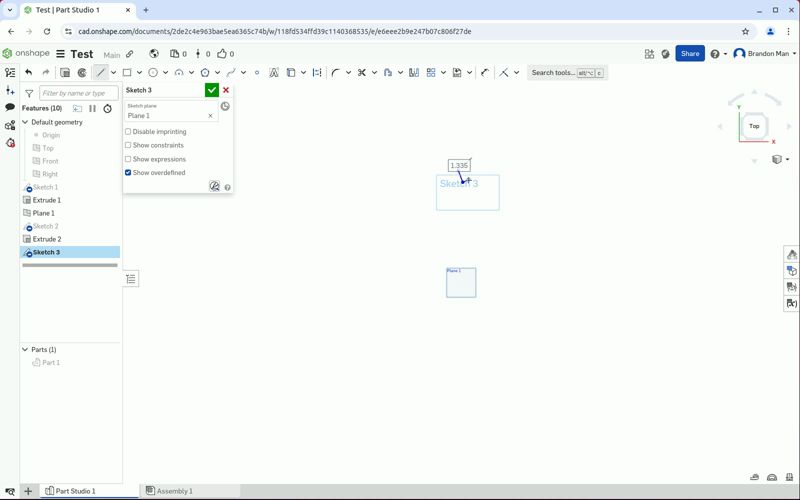
mouse_move(498, 179)
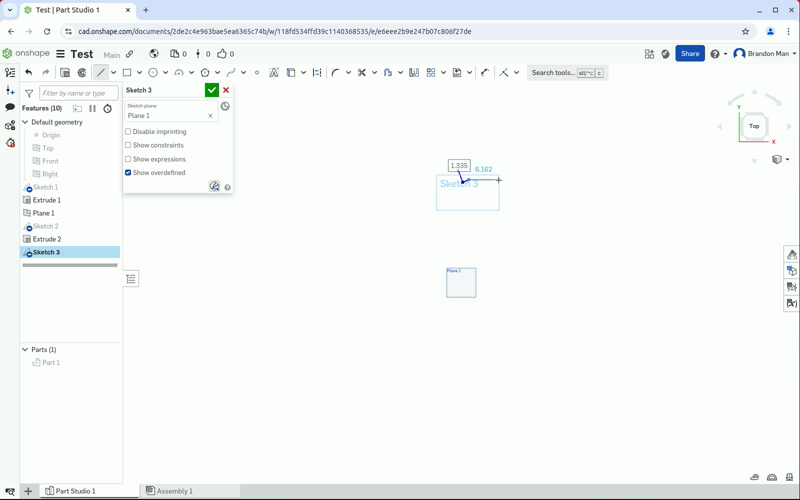
mouse_move(468, 170)
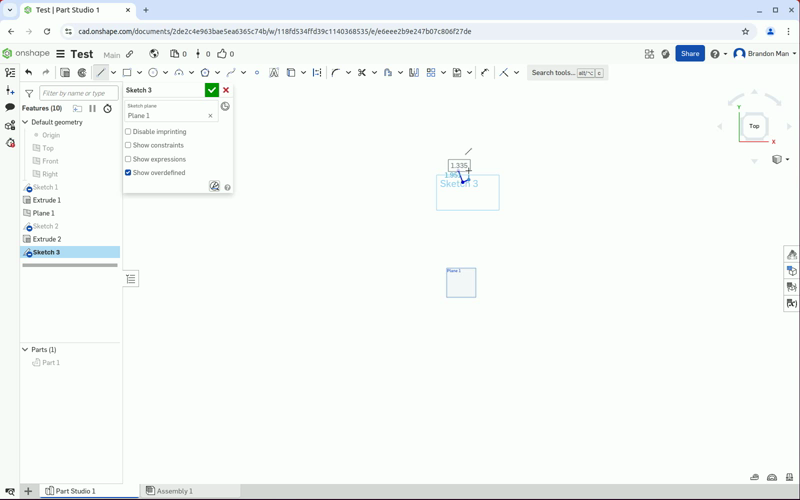
click(468, 170)
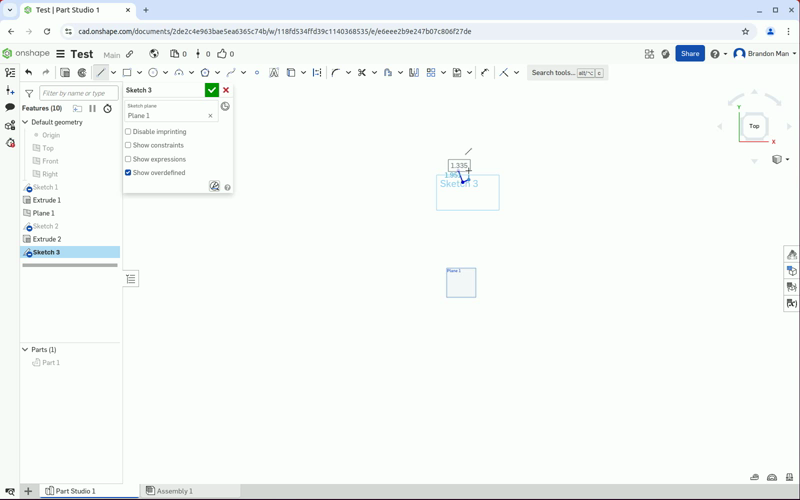
key_up(shift)
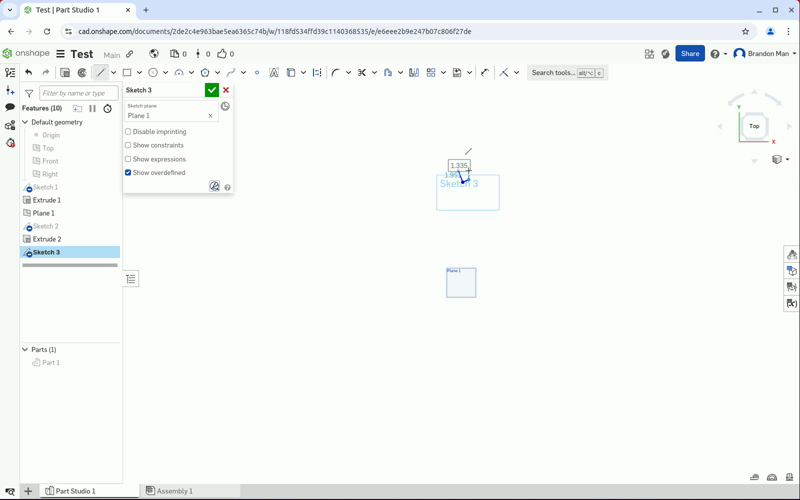
mouse_move(498, 170)
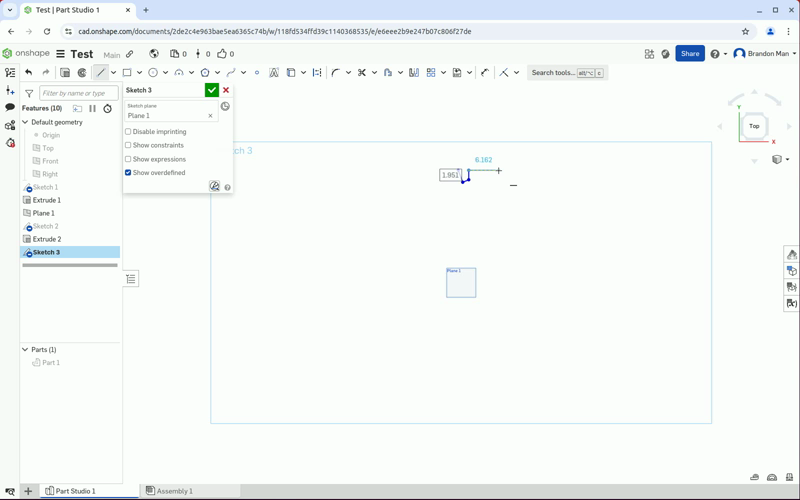
key_down(shift)
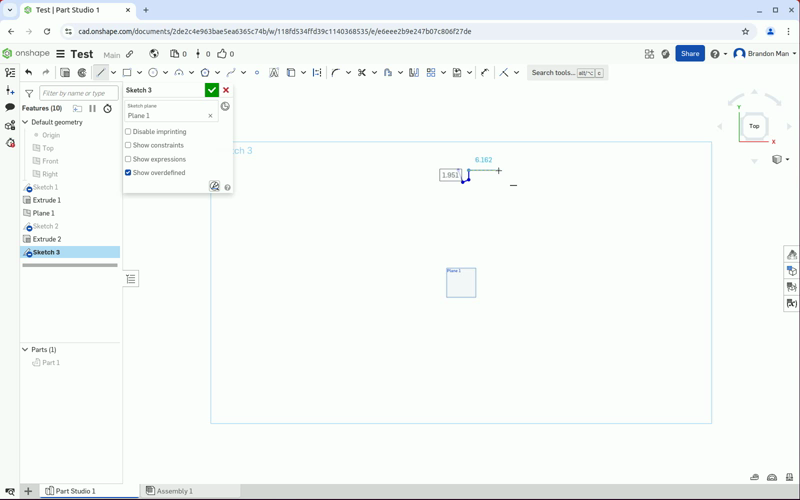
mouse_move(458, 170)
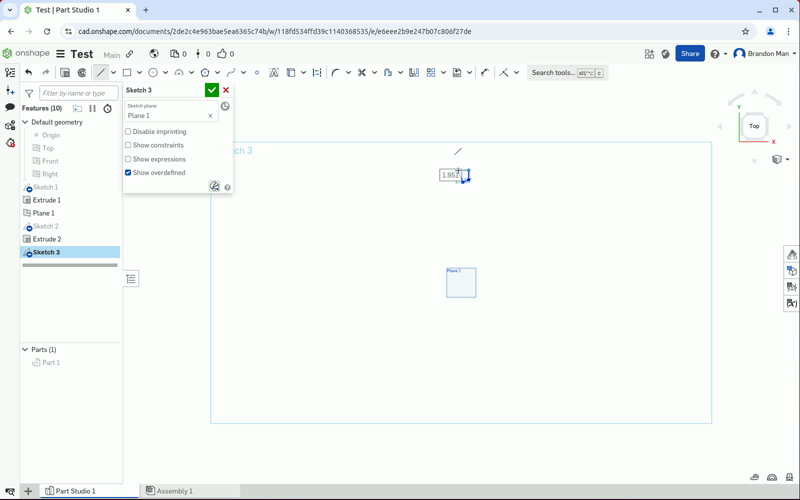
key_up(shift)
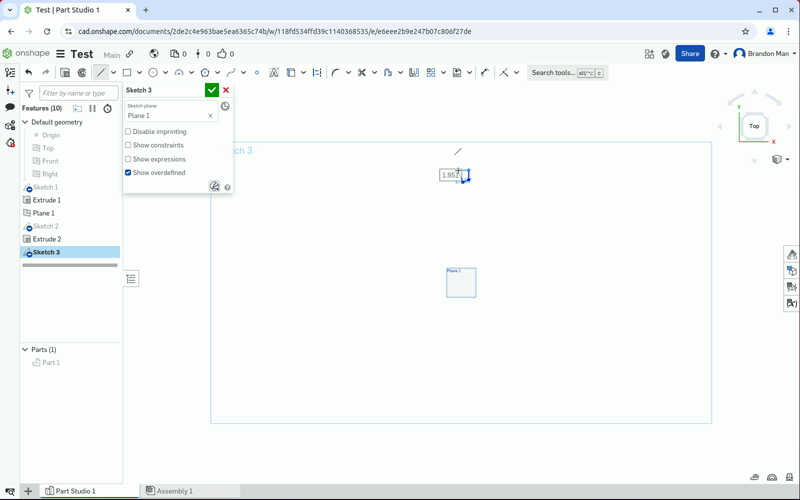
click(458, 170)
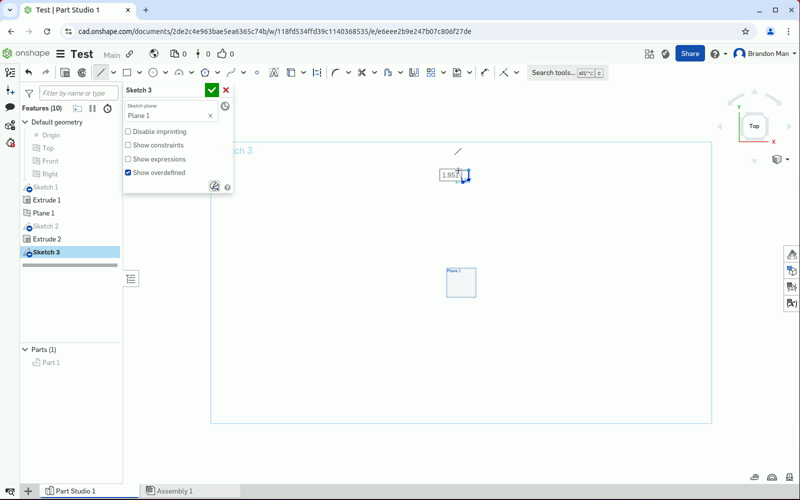
key(esc)
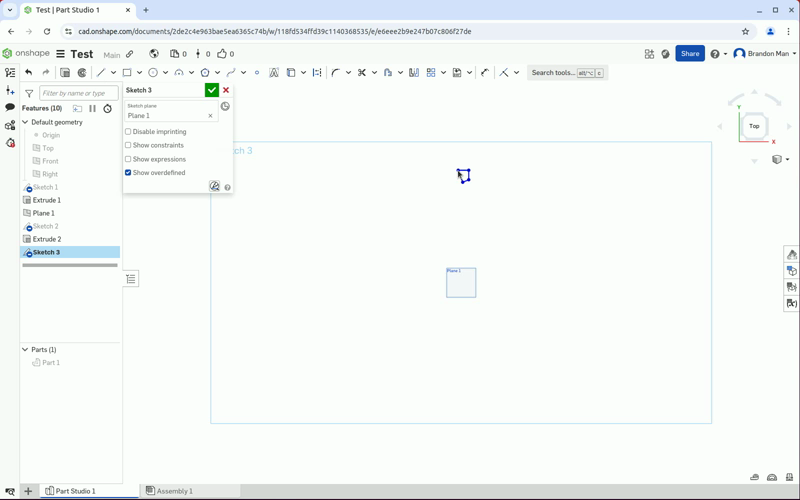
mouse_move(464, 179)
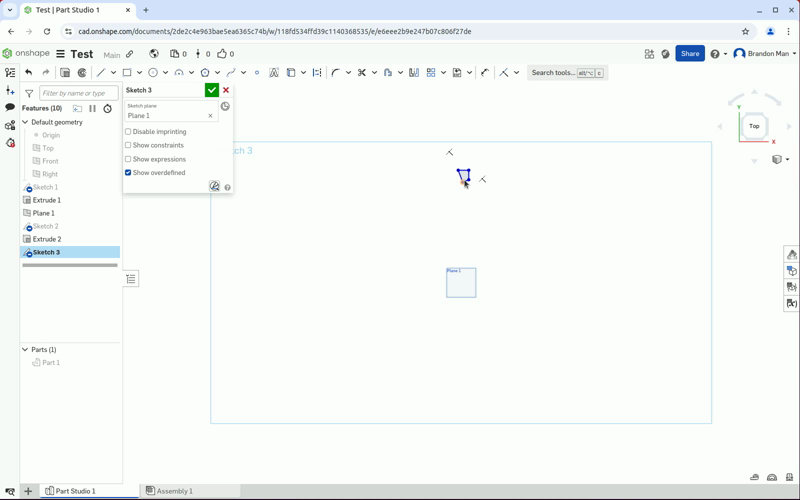
scroll(6)
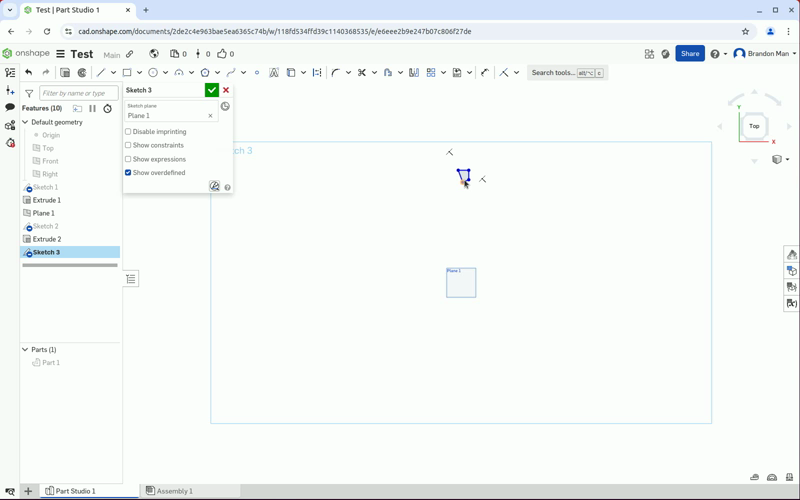
scroll(6)
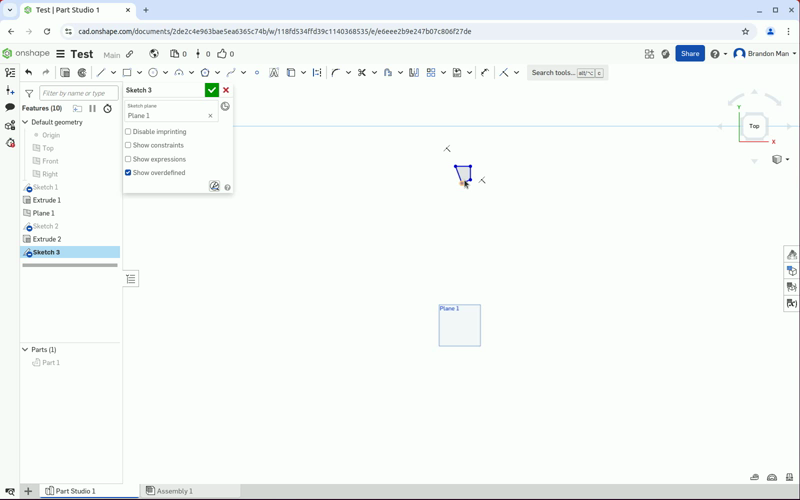
scroll(6)
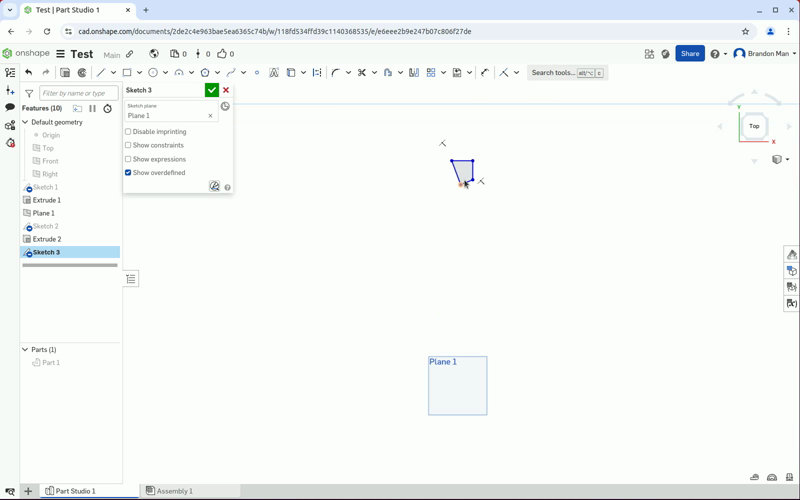
scroll(6)
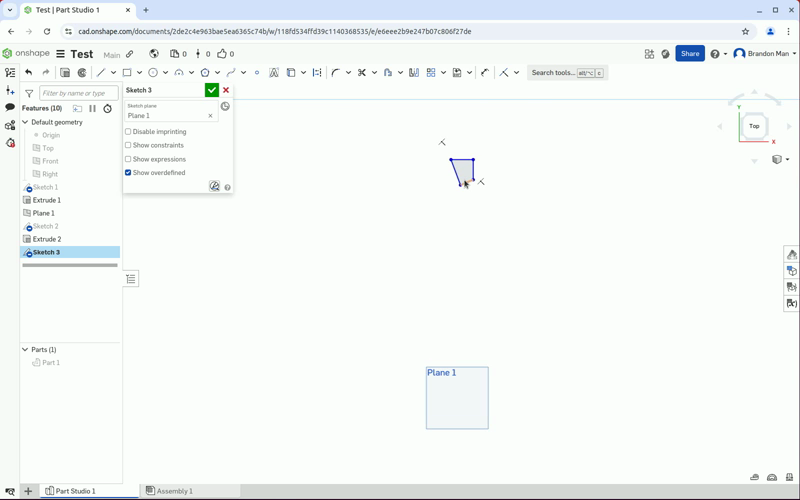
scroll(6)
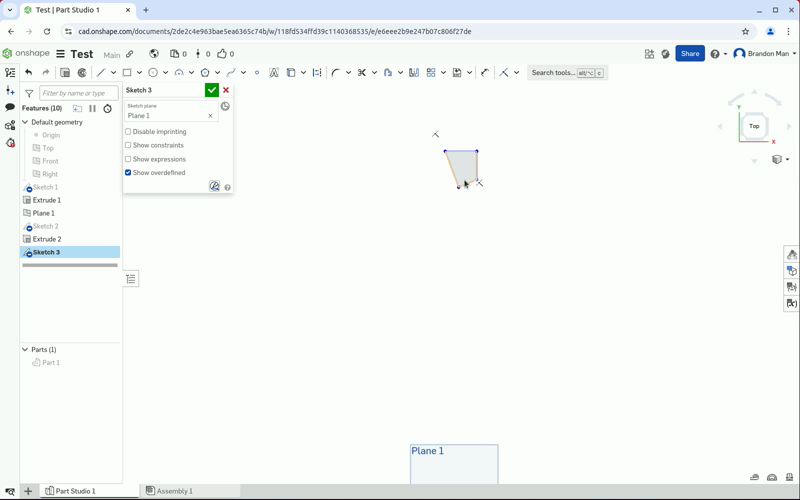
scroll(6)
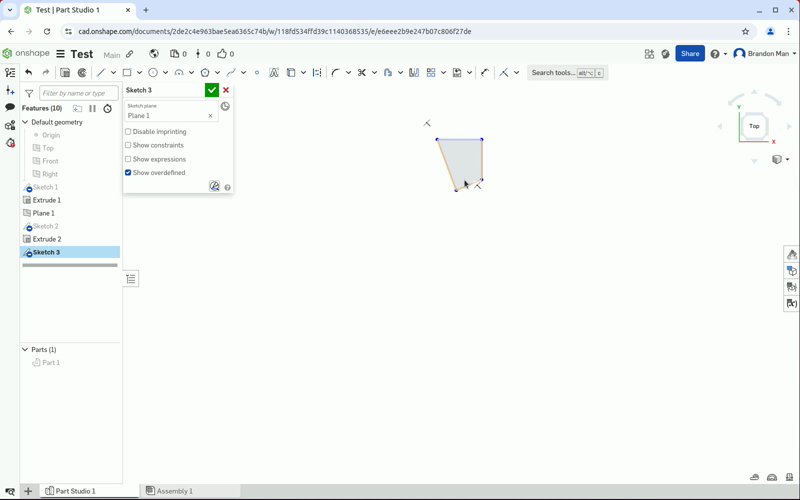
scroll(6)
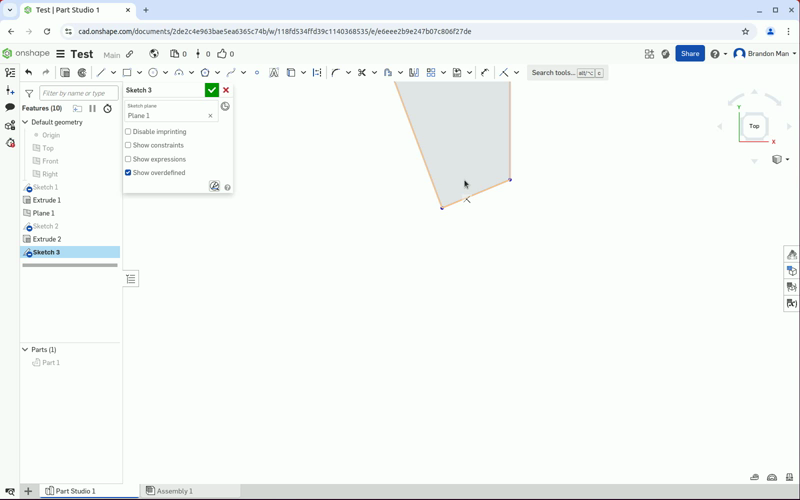
click(464, 179)
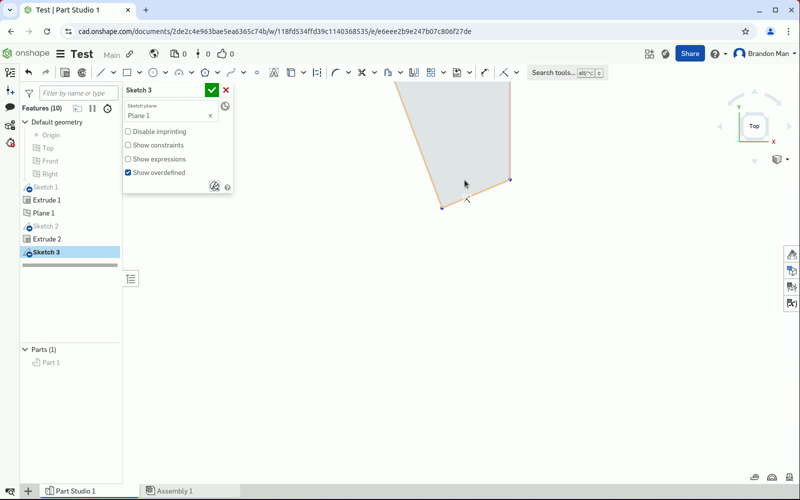
scroll(-6)
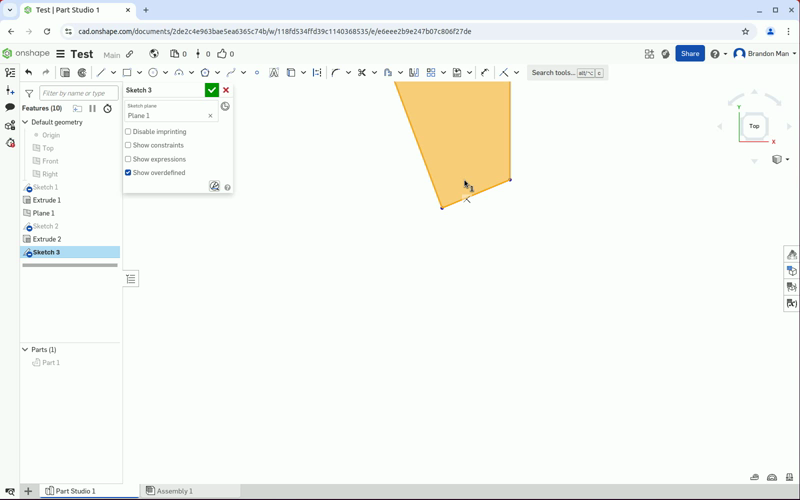
scroll(-6)
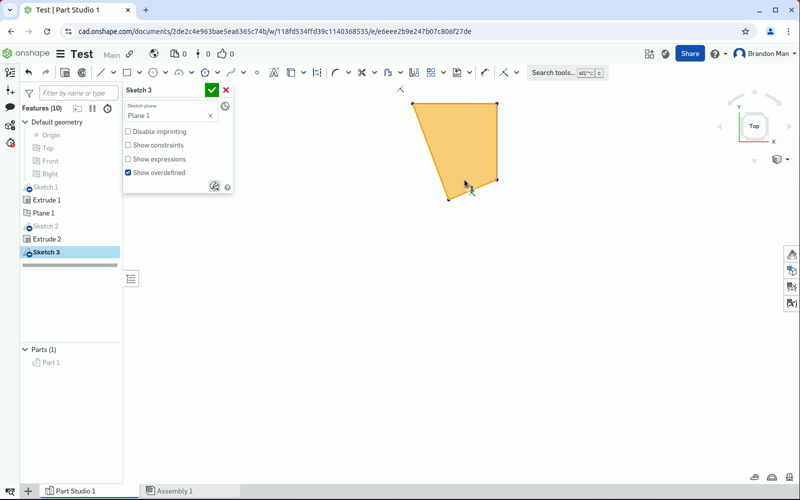
scroll(-6)
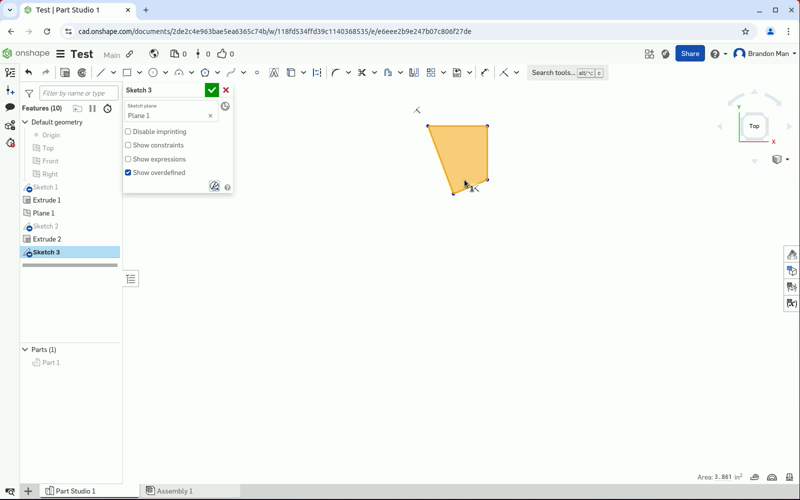
scroll(-6)
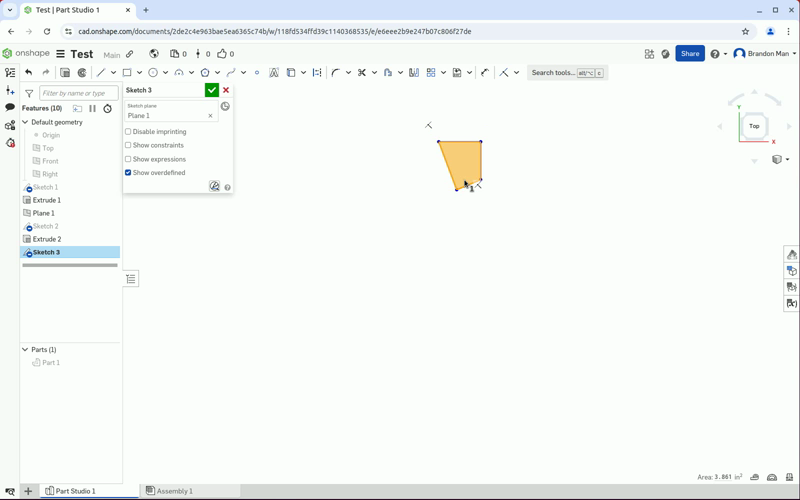
scroll(-6)
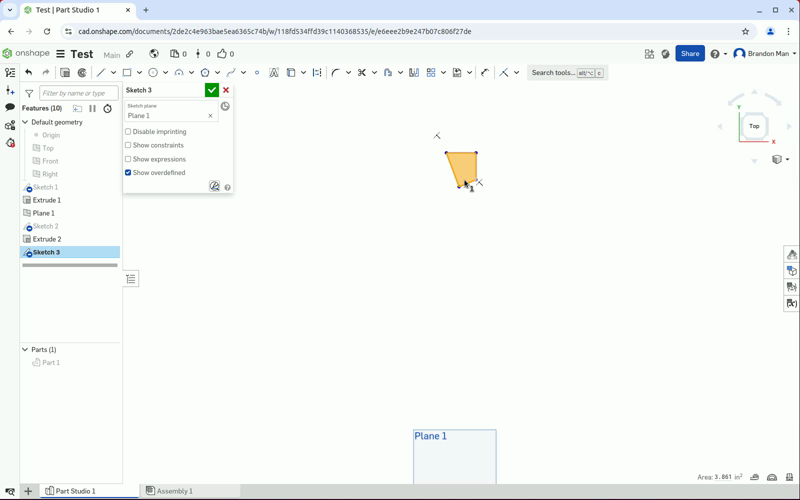
scroll(-6)
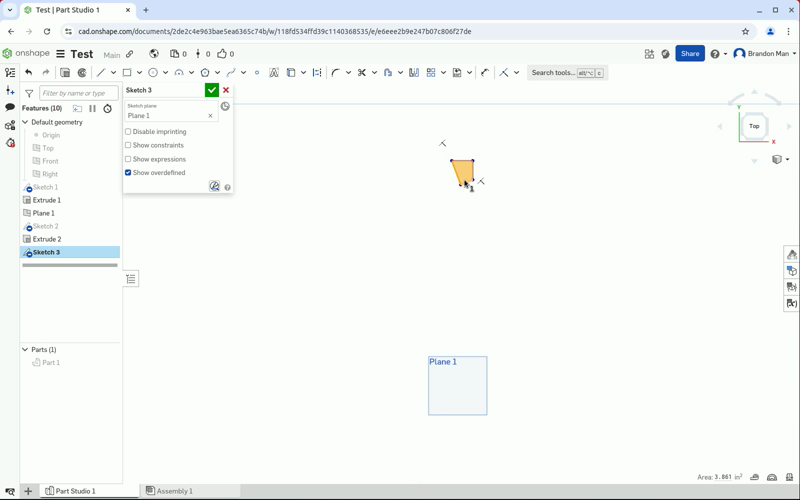
scroll(-6)
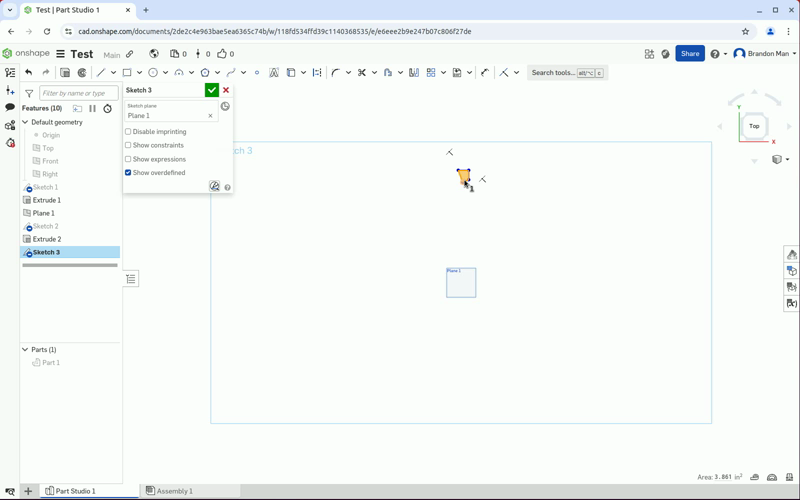
mouse_move(73, 352)
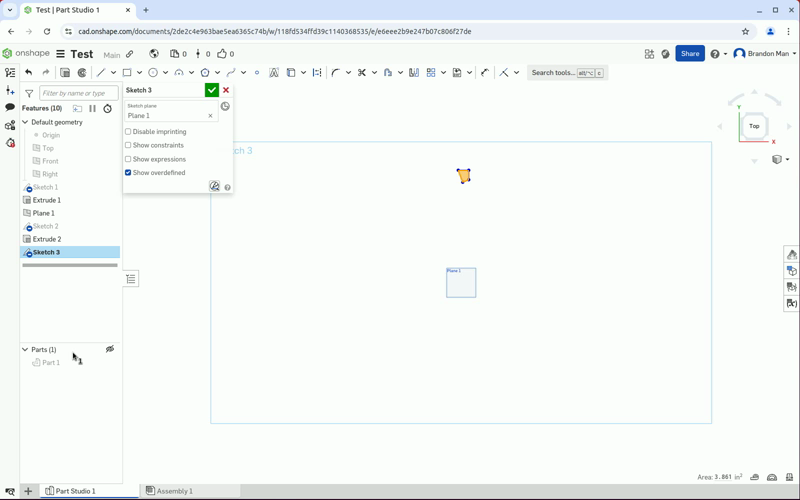
key(shift+y)
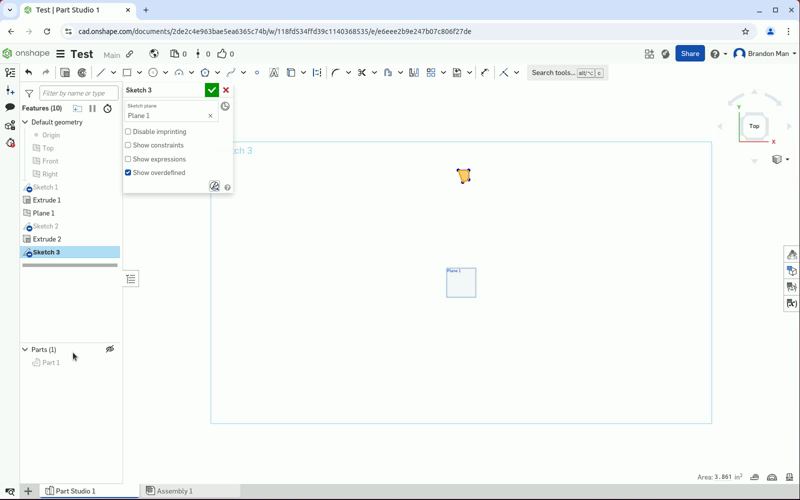
key(shift+e)
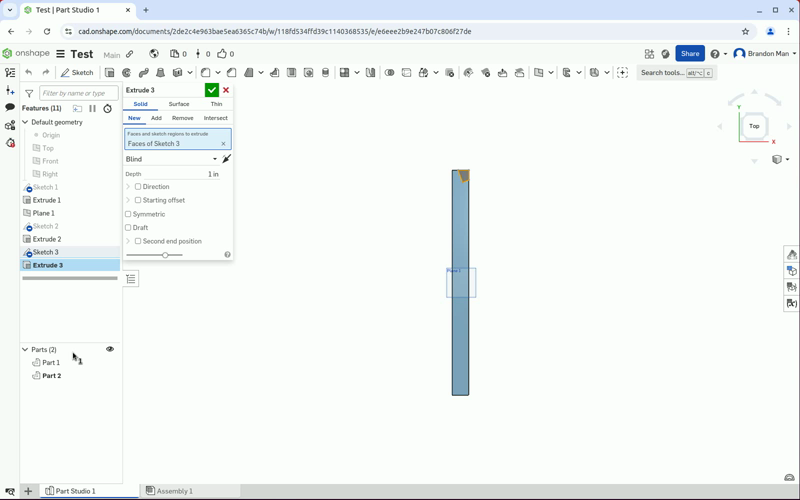
mouse_move(143, 106)
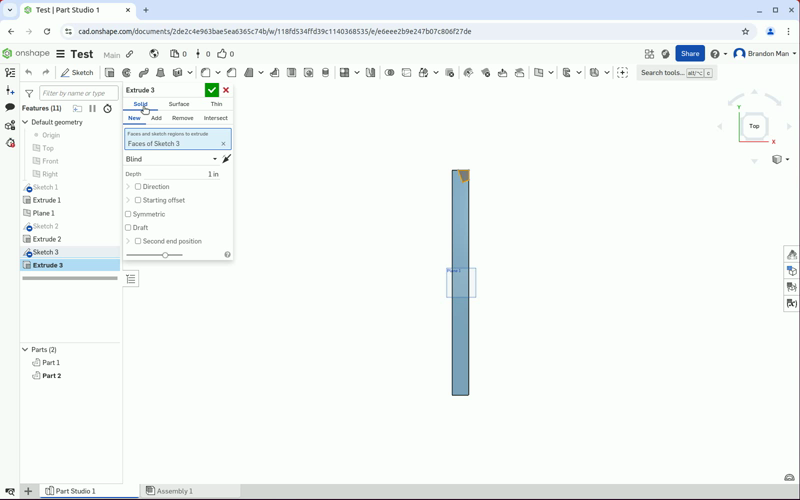
click(143, 106)
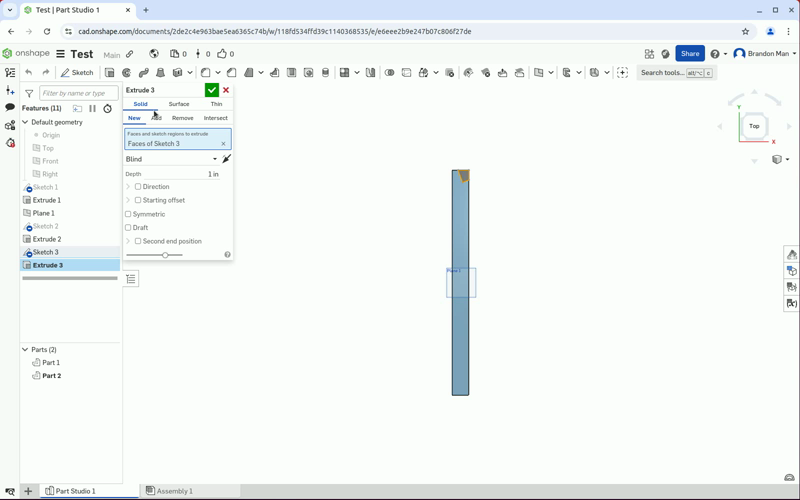
mouse_move(186, 120)
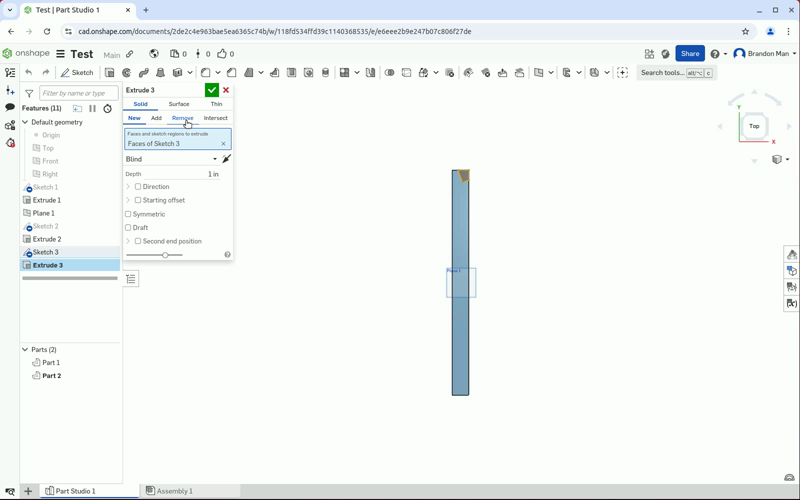
click(186, 120)
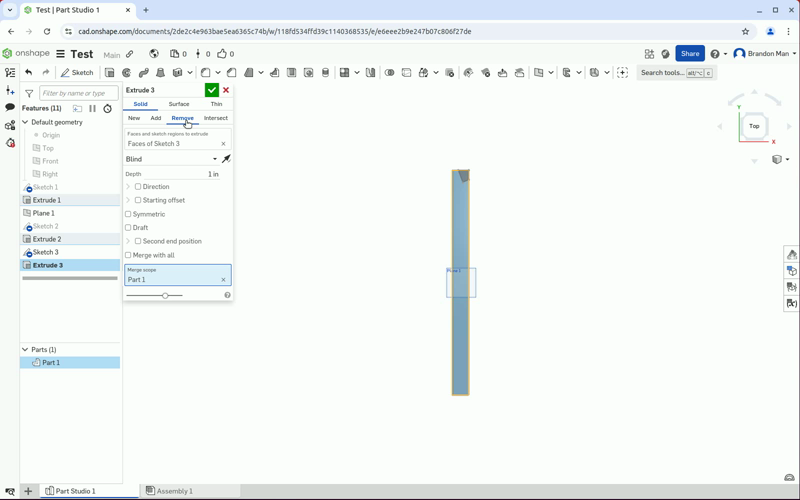
key(tab, 4)
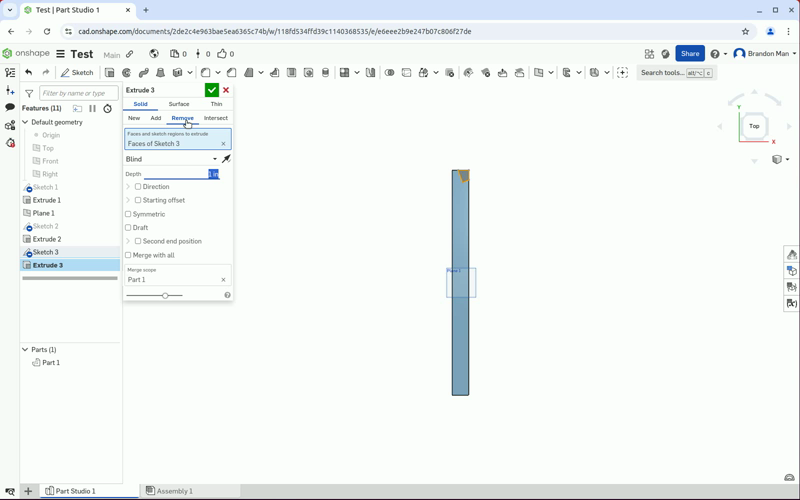
text(1.204)
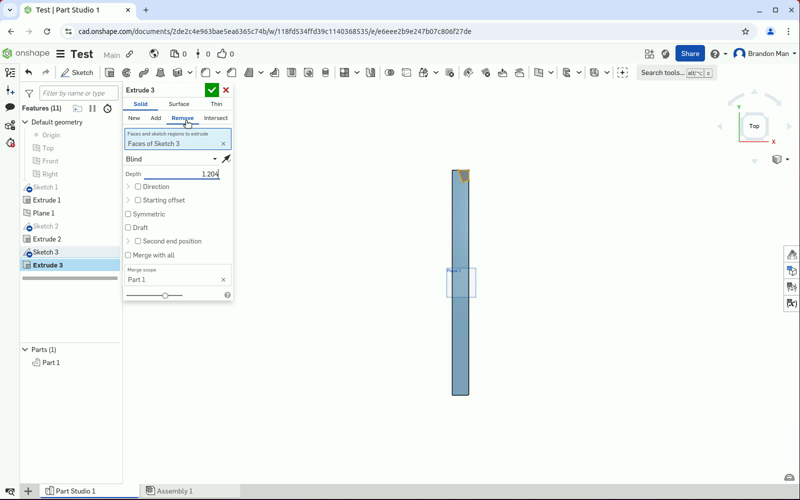
key(tab, 6)
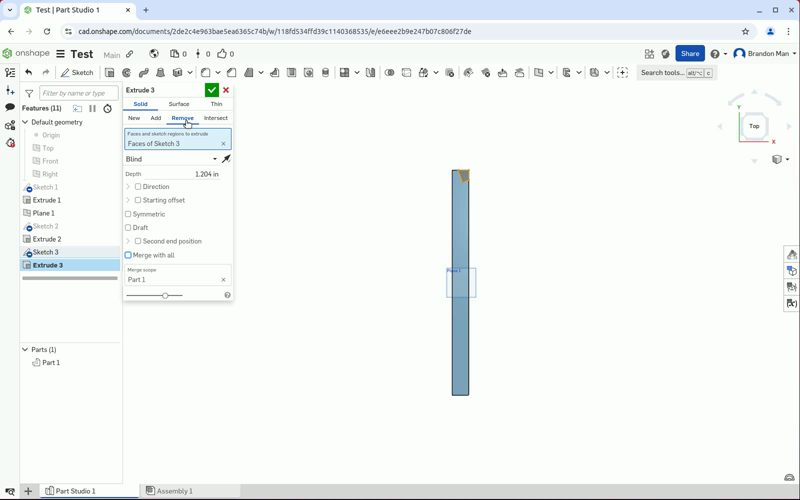
key(space)
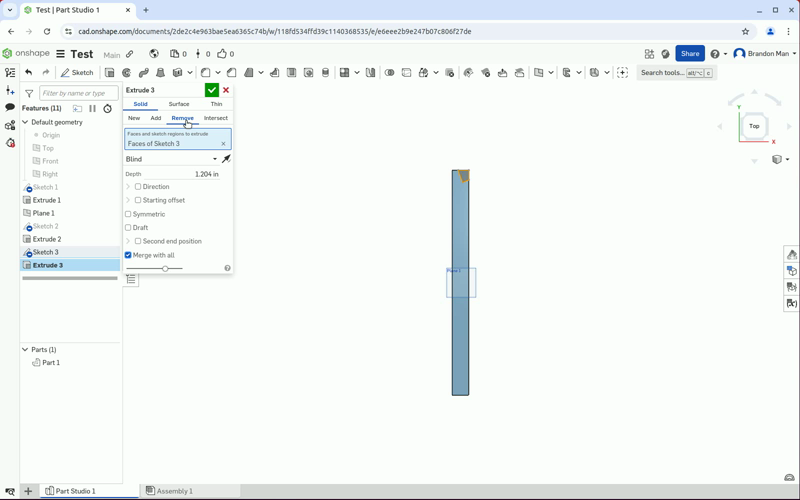
key(enter)
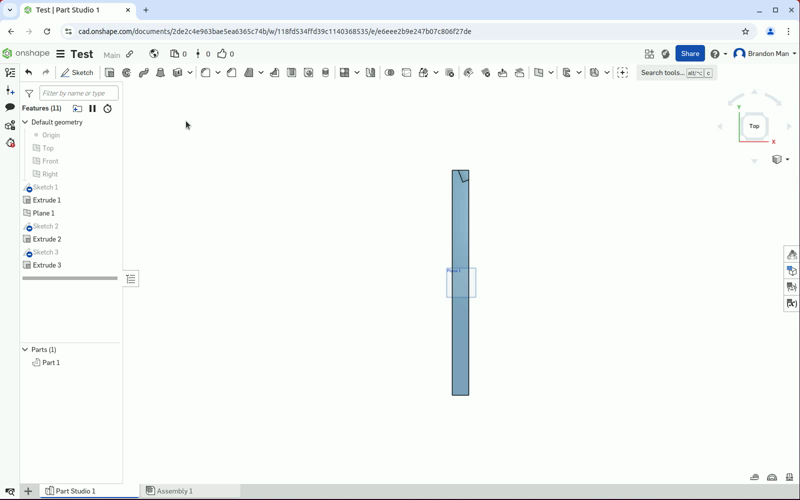
key(shift+h)
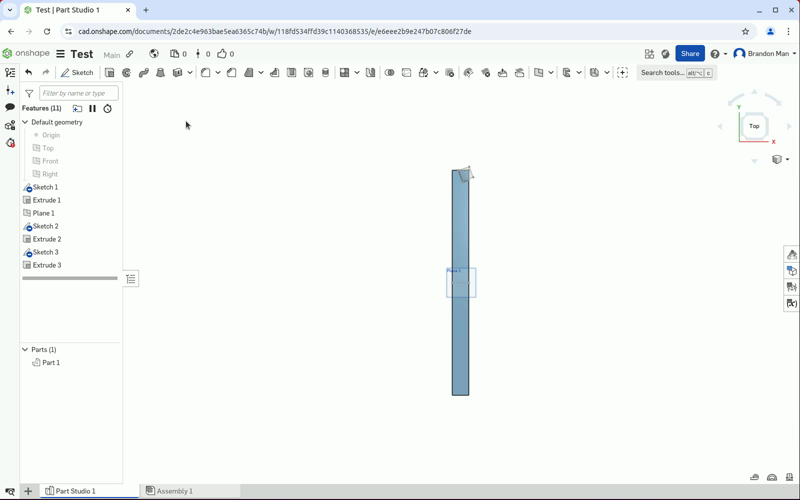
key(shift+h)
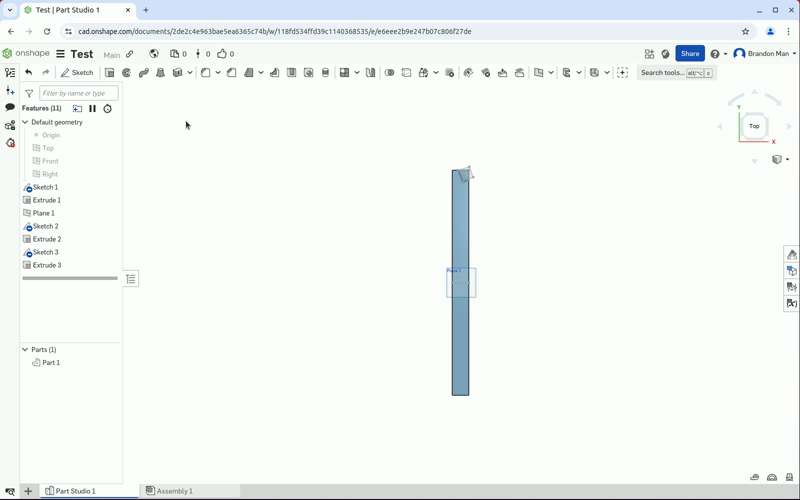
key(shift+7)
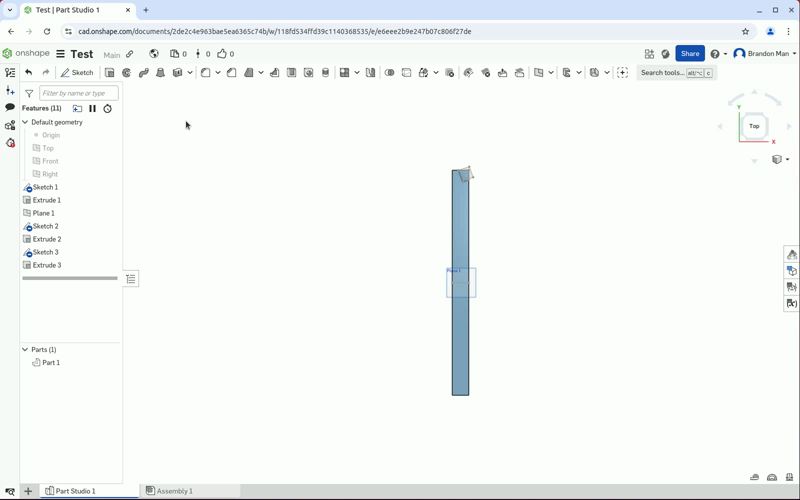
key(up, 3)
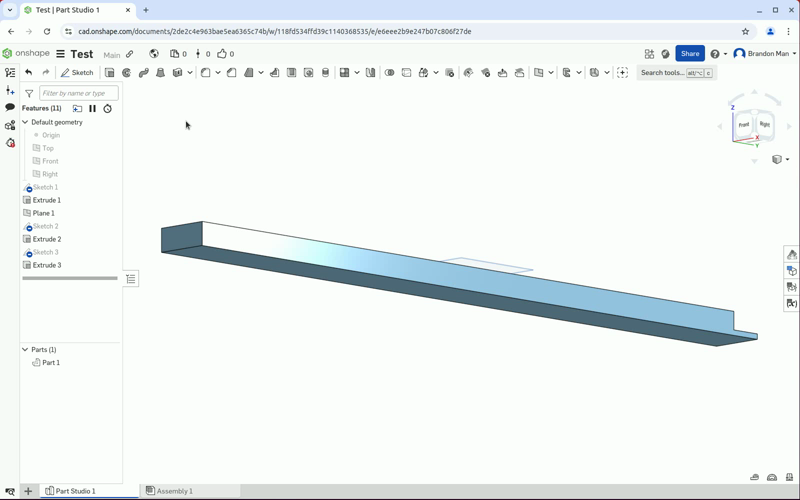
key(left, 3)
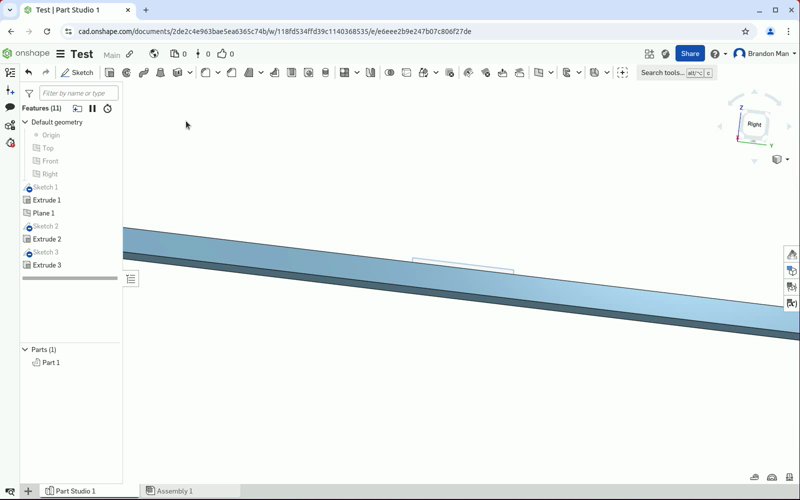
key(right, 3)
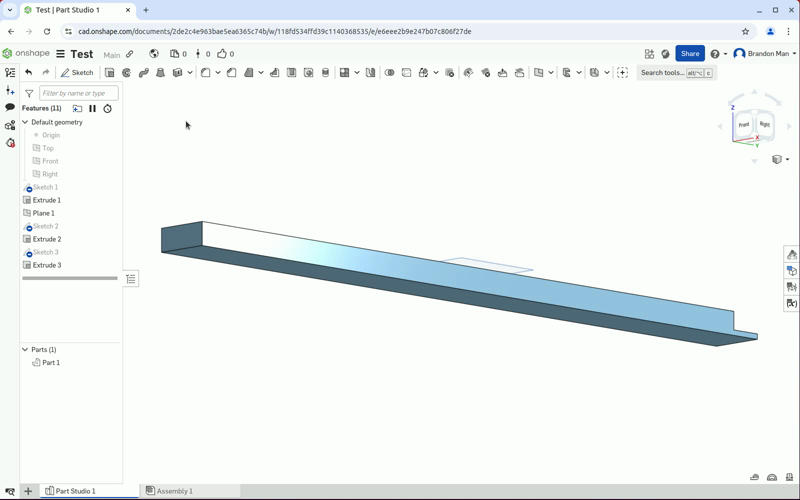
key(down, 3)
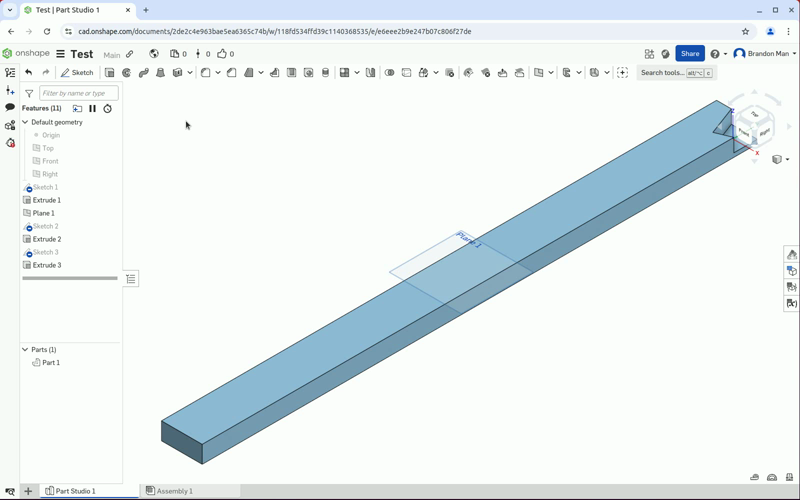
mouse_move(73, 189)
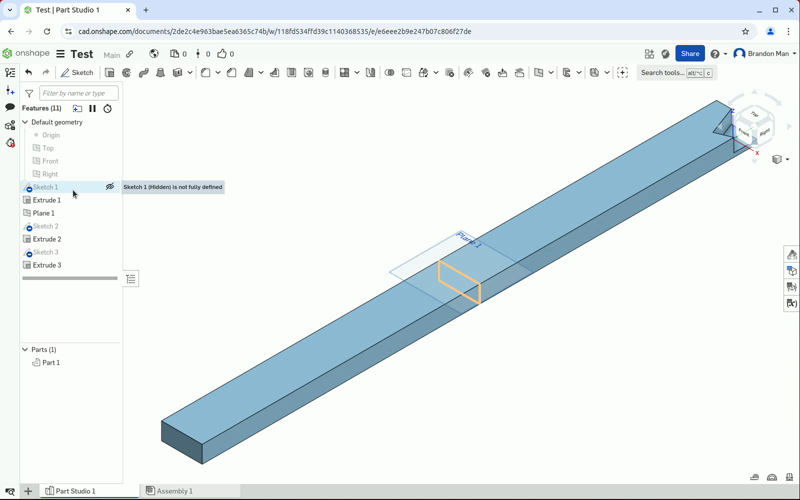
click(73, 189)